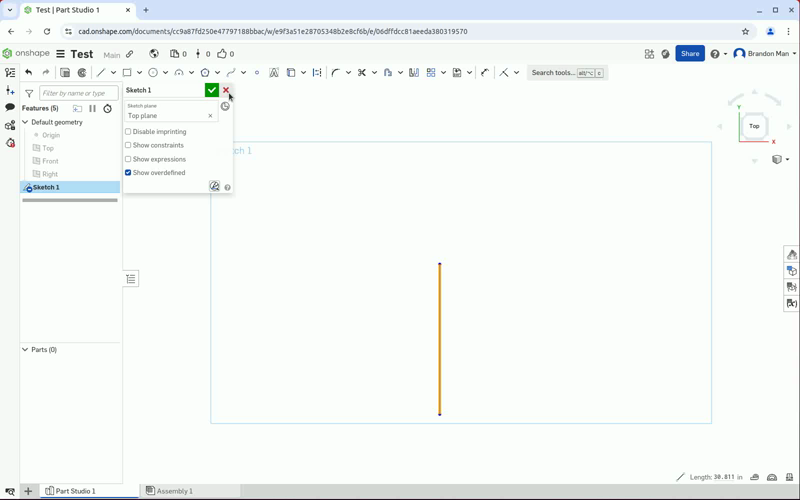
key(shift+h)
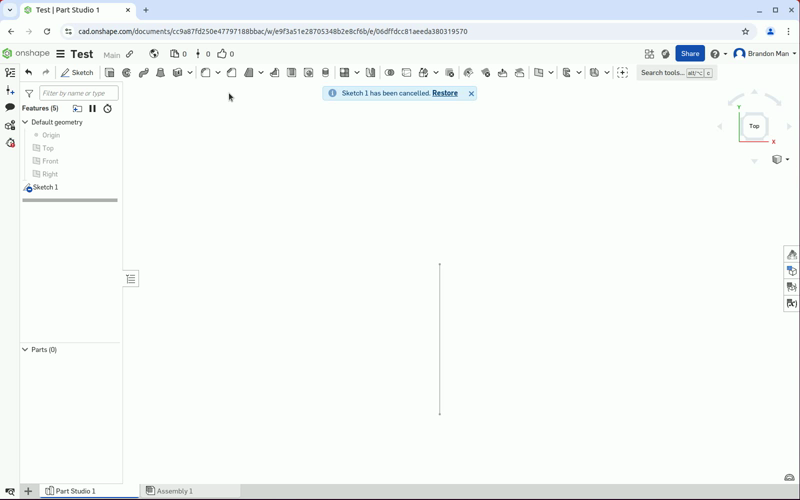
mouse_move(73, 352)
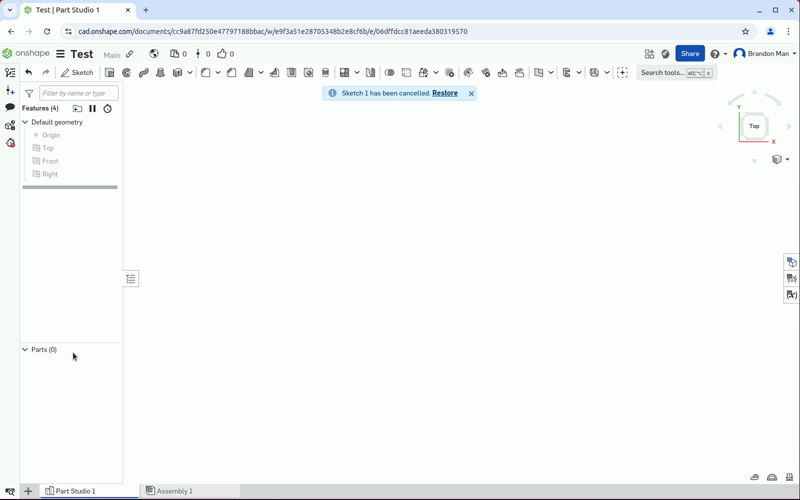
key(y)
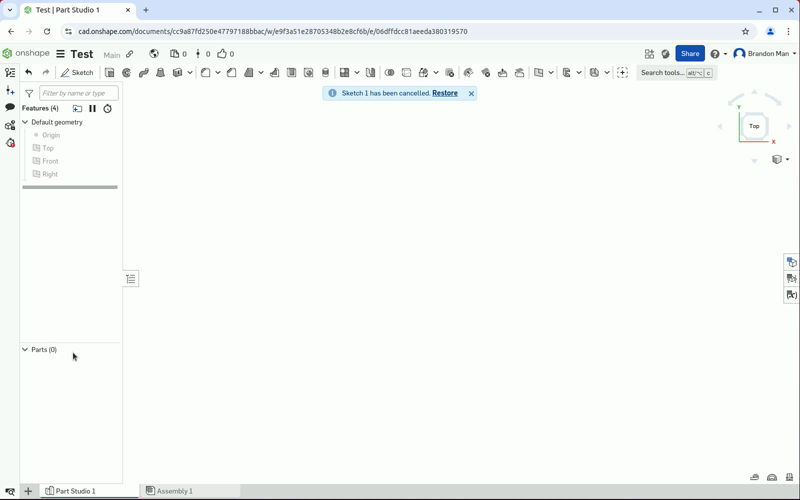
key(shift+p)
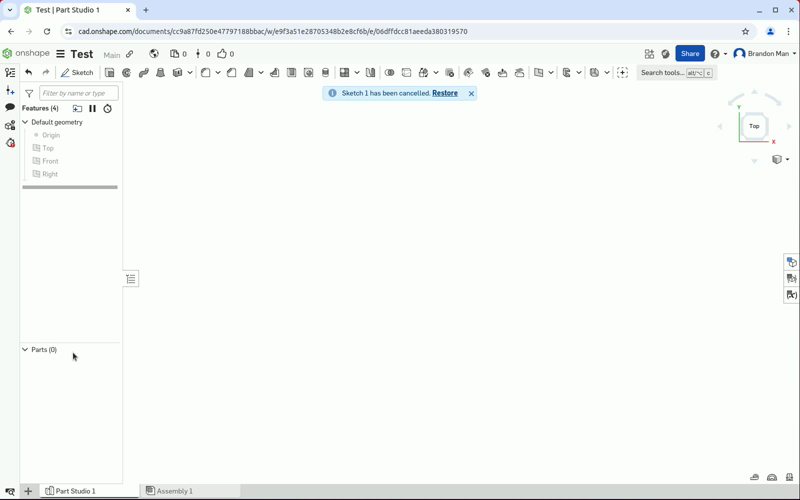
key(space)
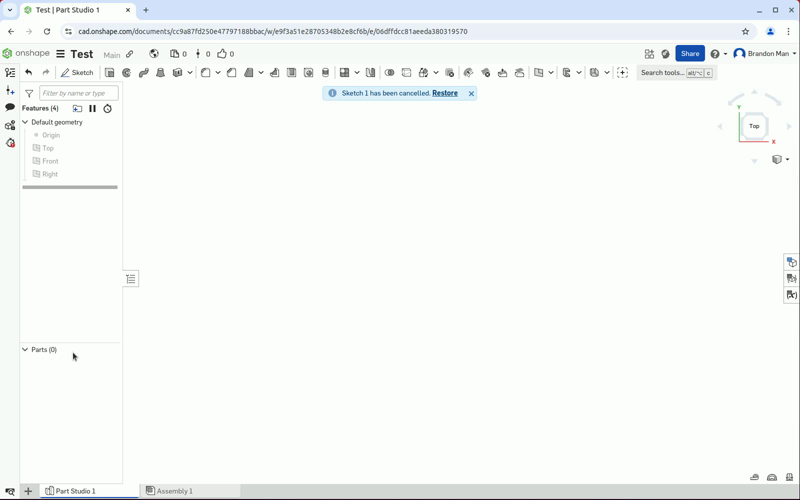
key_down(shift)
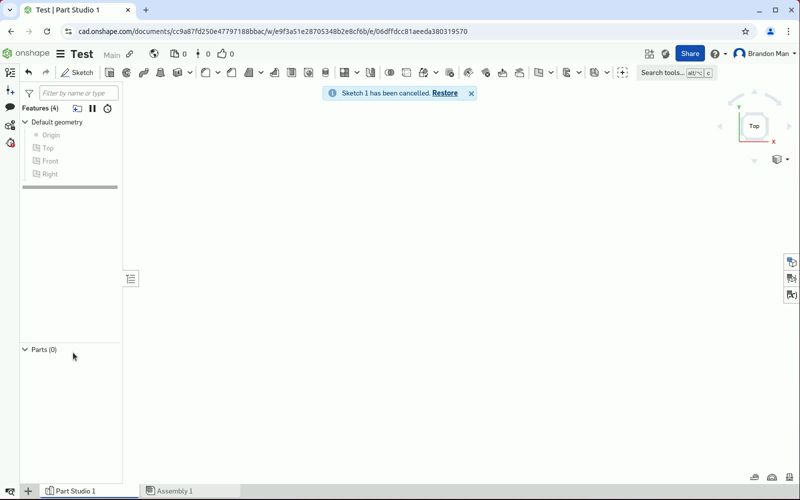
key(up)
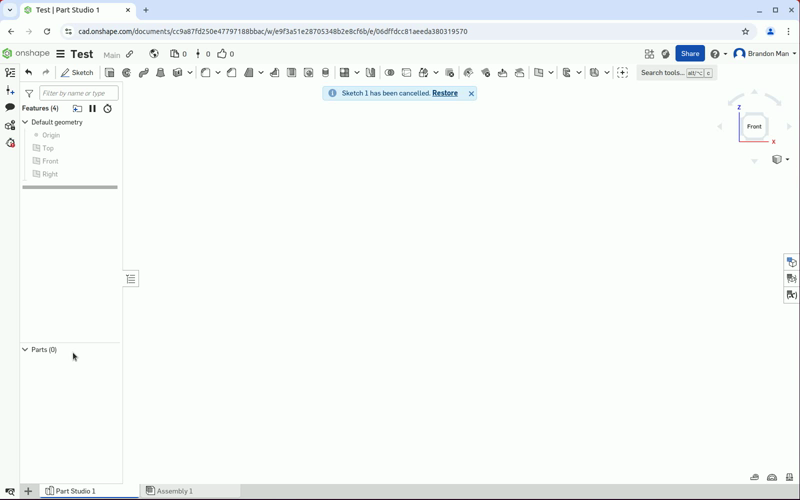
key_up(shift)
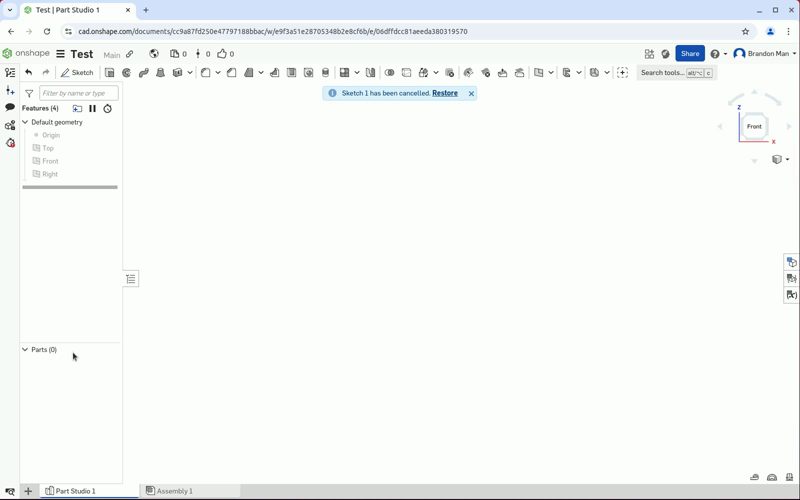
mouse_move(73, 352)
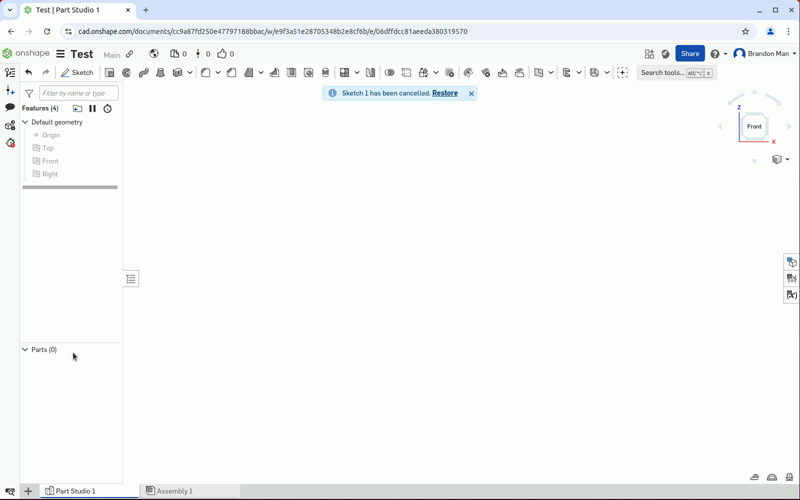
key(shift+y)
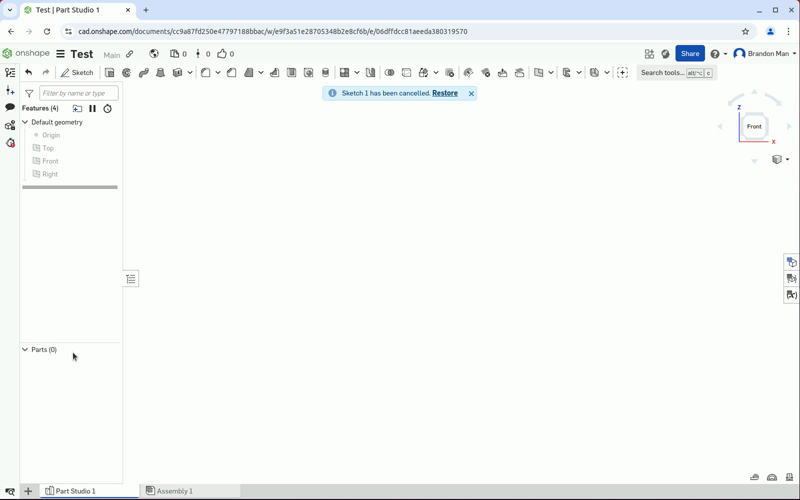
key(shift+s)
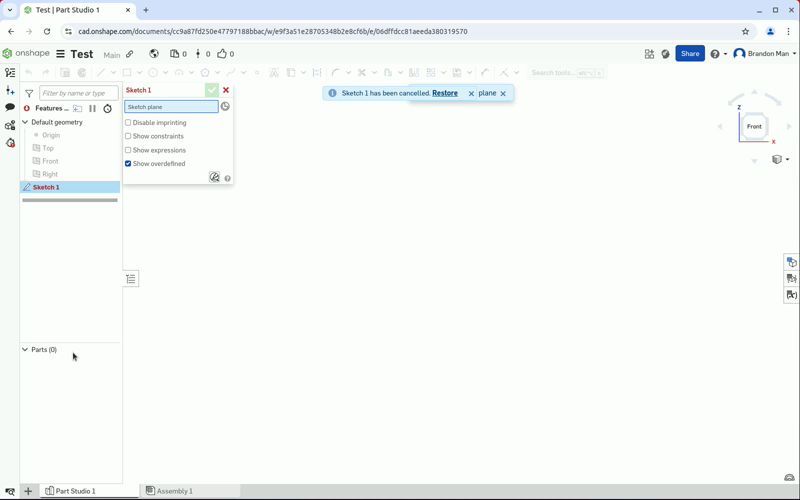
mouse_move(73, 163)
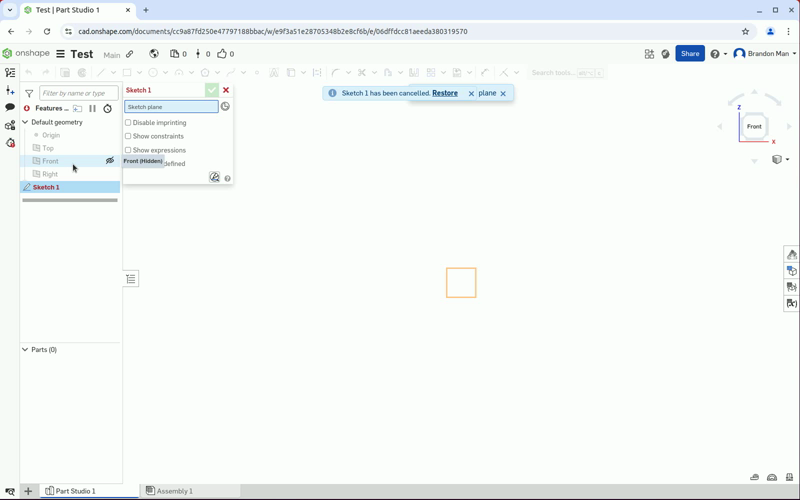
click(73, 163)
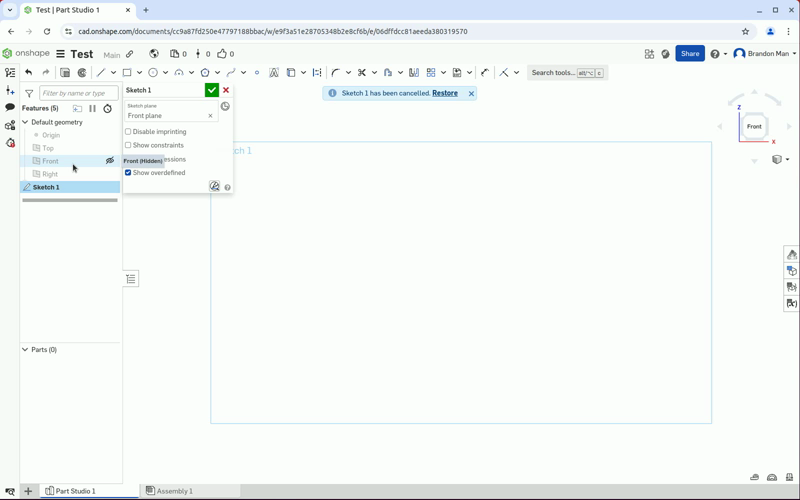
mouse_move(73, 352)
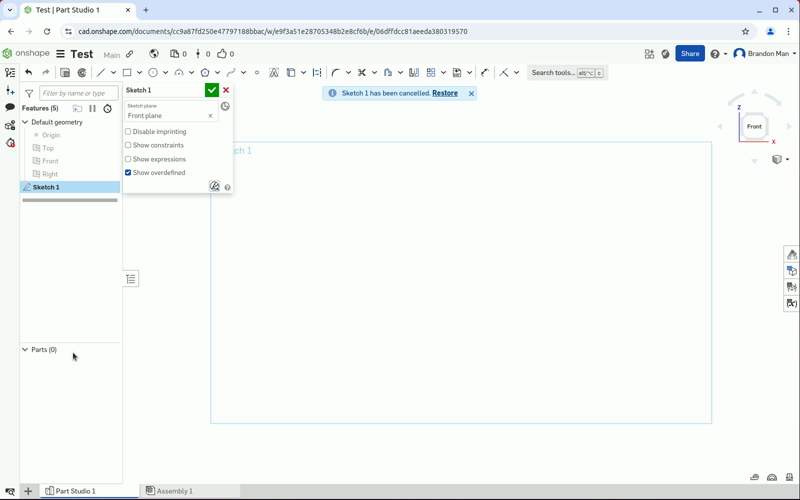
key(y)
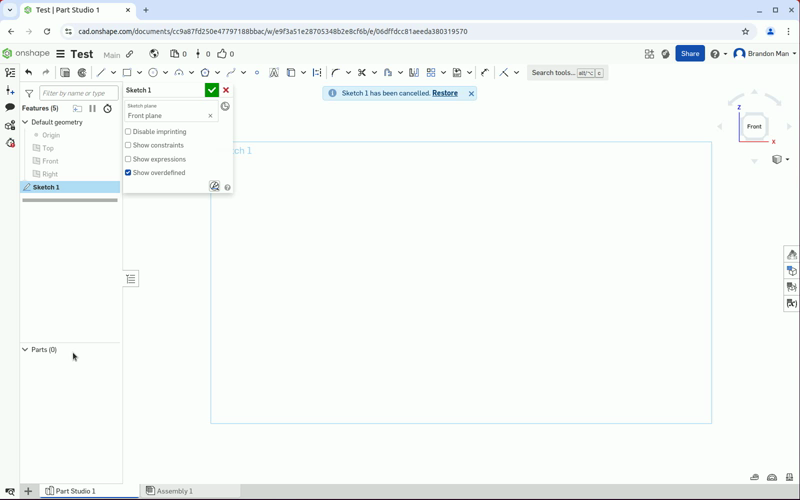
key(l)
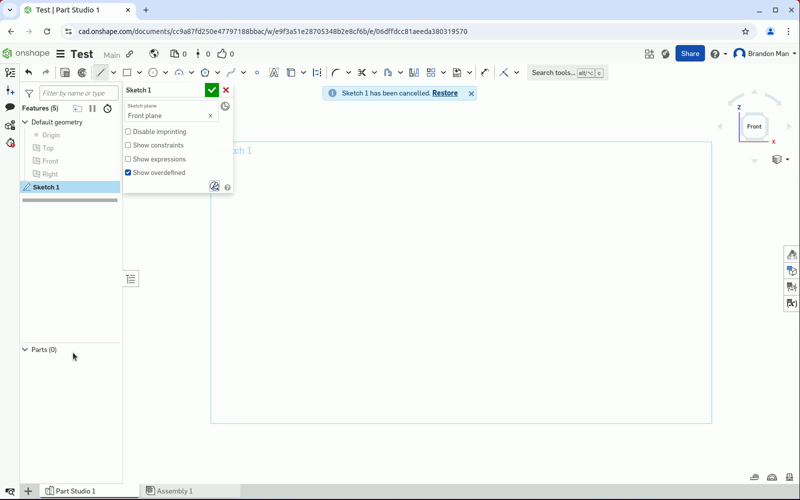
key_down(shift)
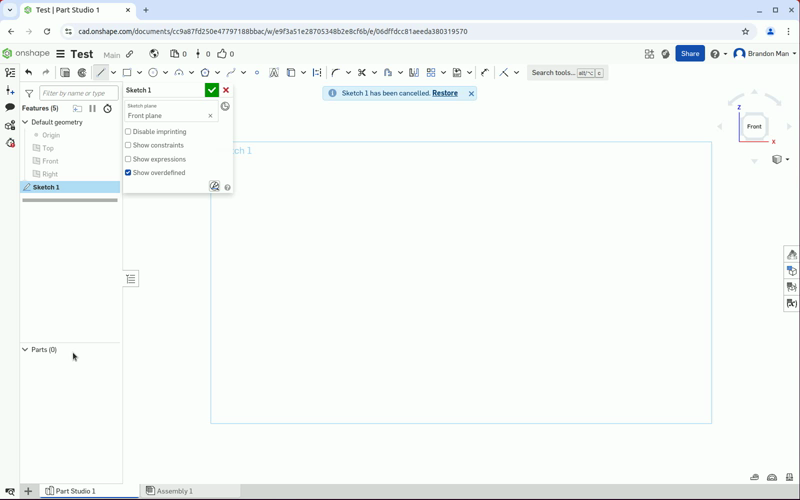
mouse_move(350, 223)
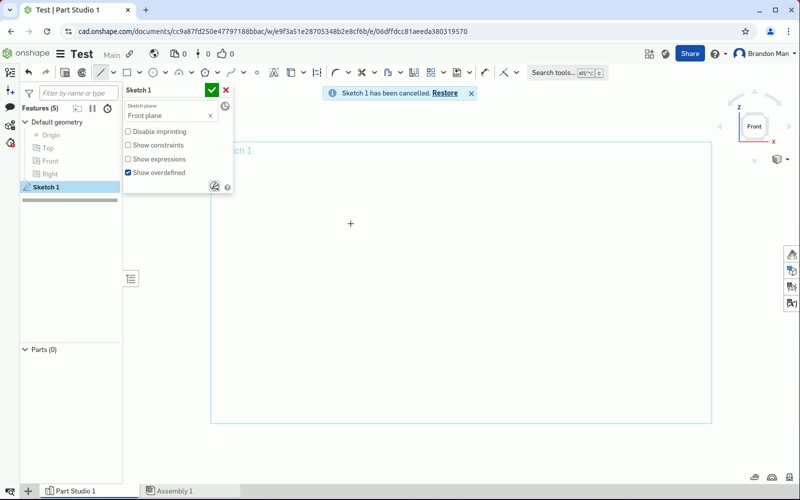
click(350, 223)
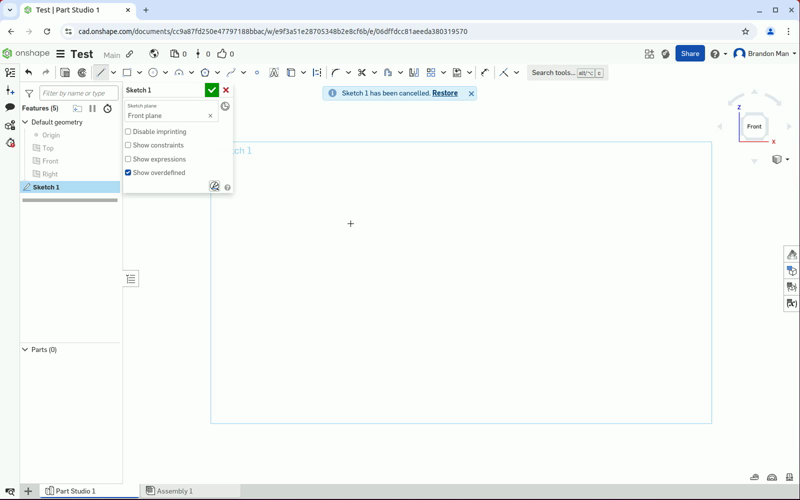
key_up(shift)
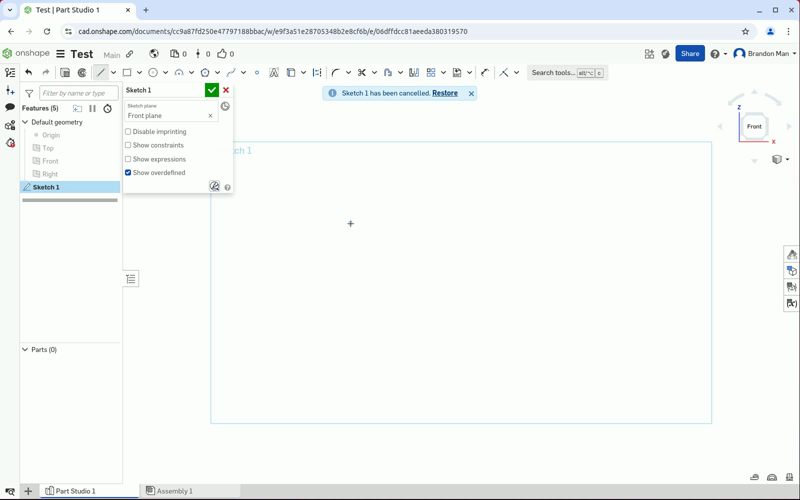
key_down(shift)
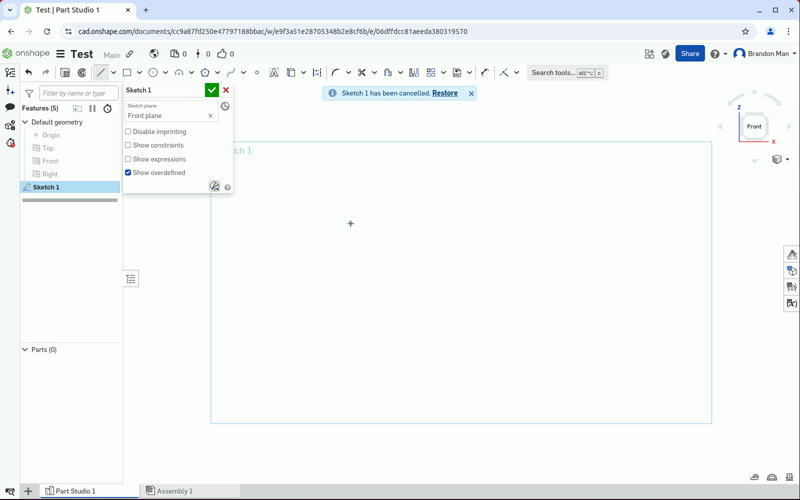
mouse_move(380, 223)
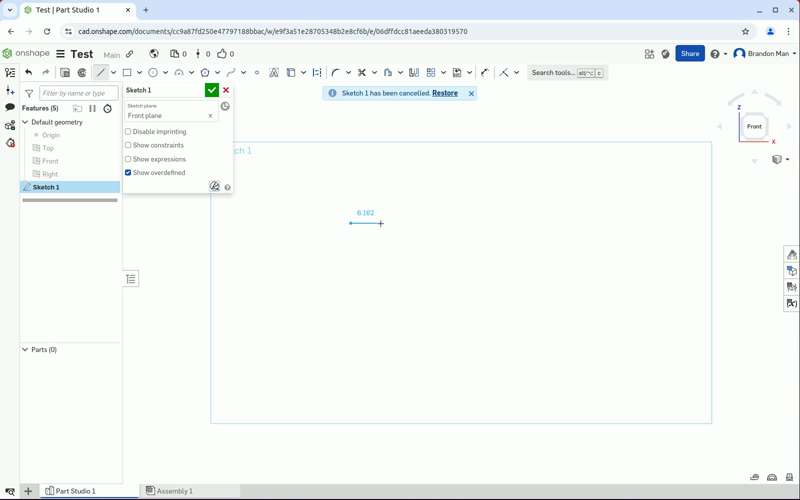
mouse_move(362, 223)
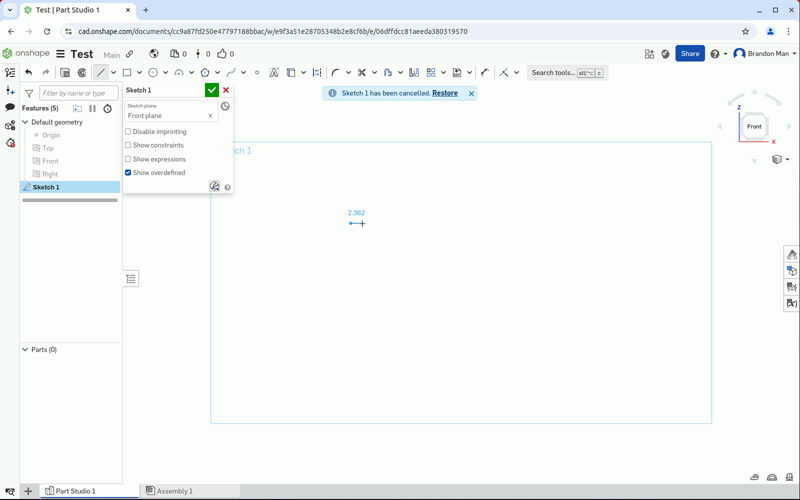
click(362, 223)
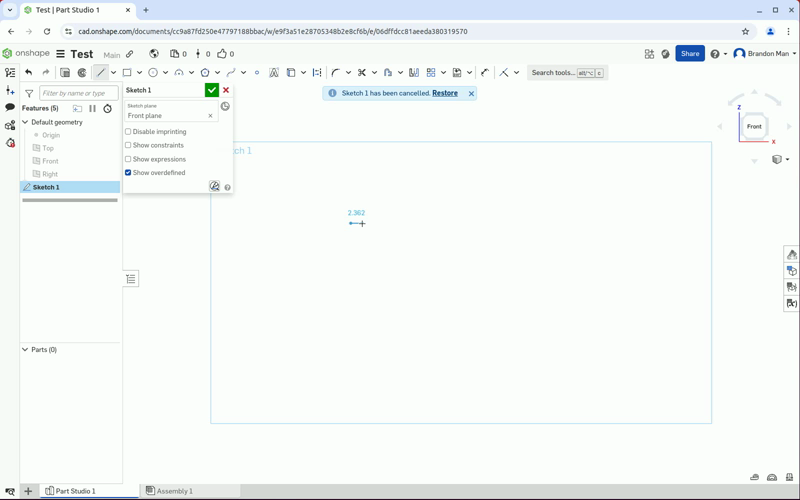
key_up(shift)
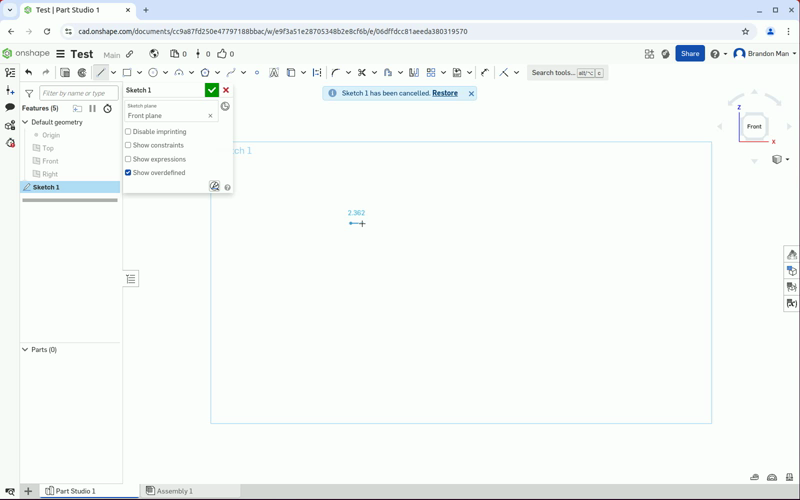
key_down(shift)
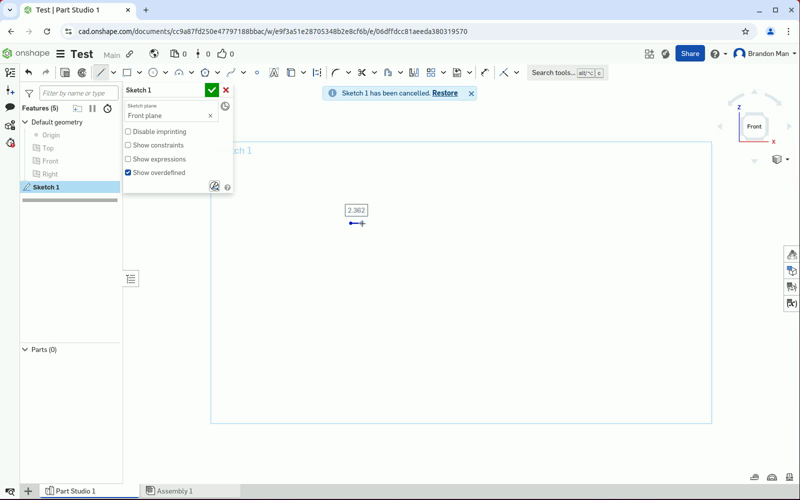
mouse_move(392, 223)
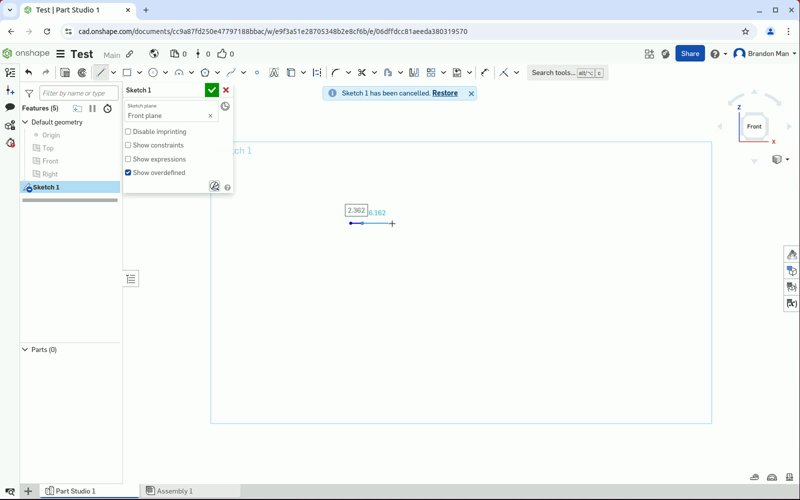
mouse_move(362, 212)
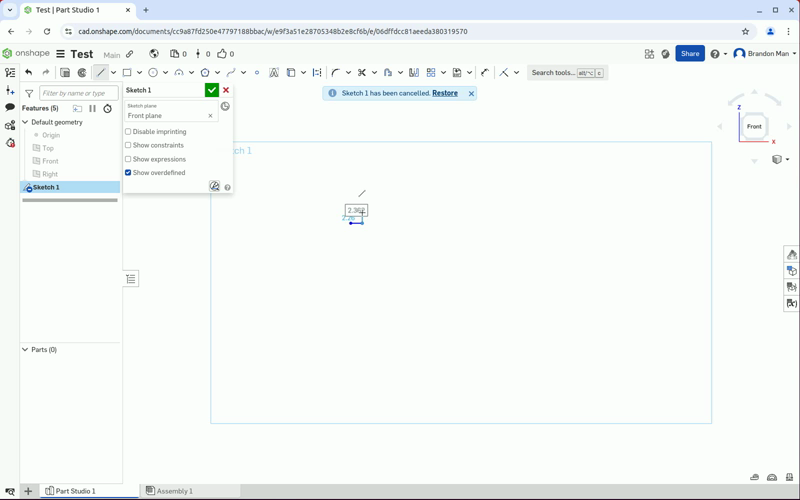
click(362, 212)
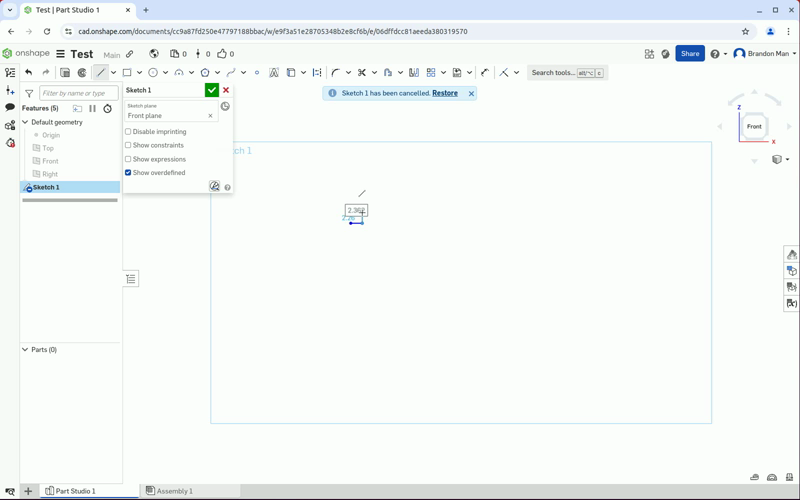
key_up(shift)
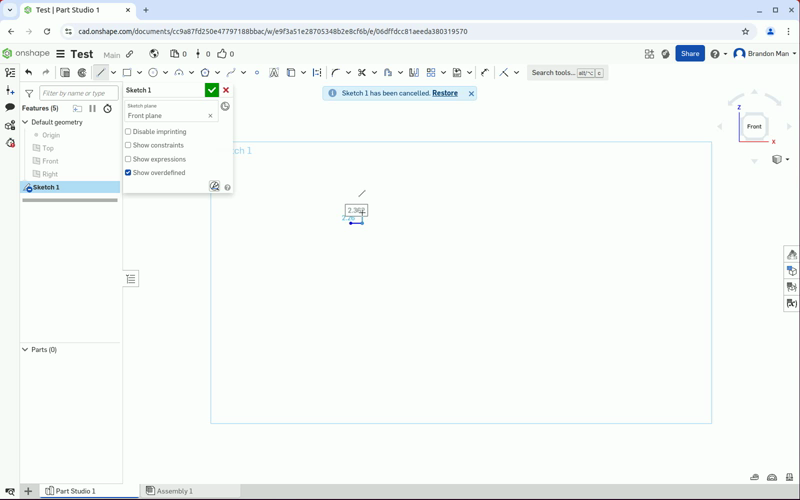
key_down(shift)
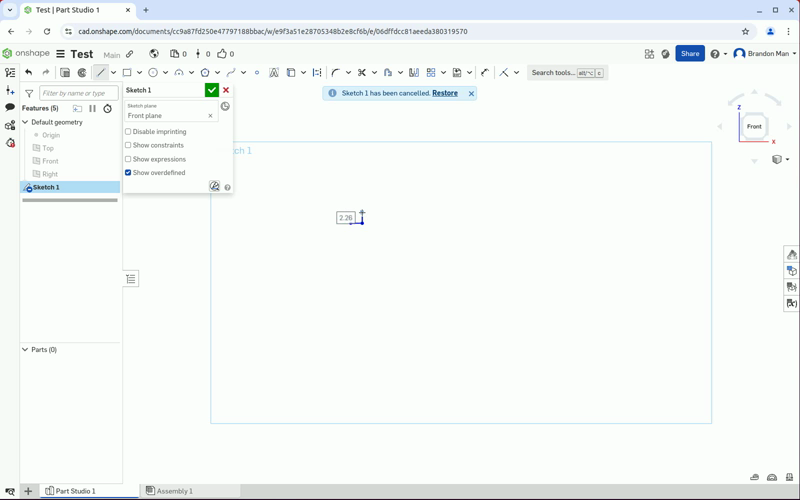
mouse_move(392, 212)
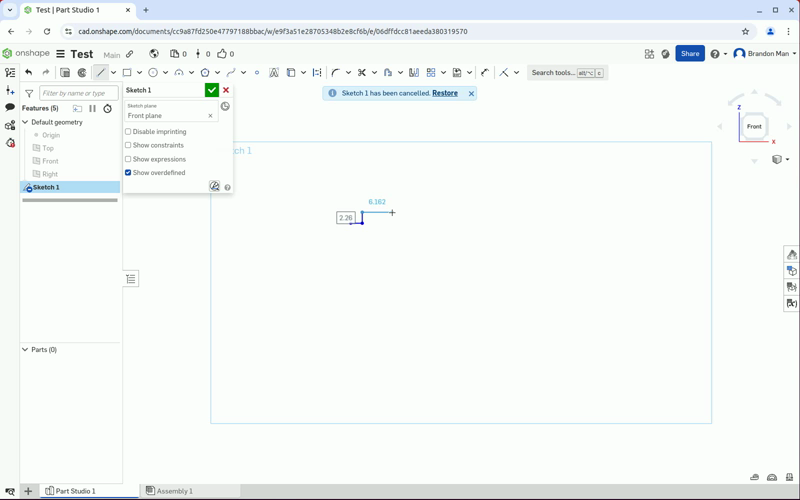
mouse_move(350, 212)
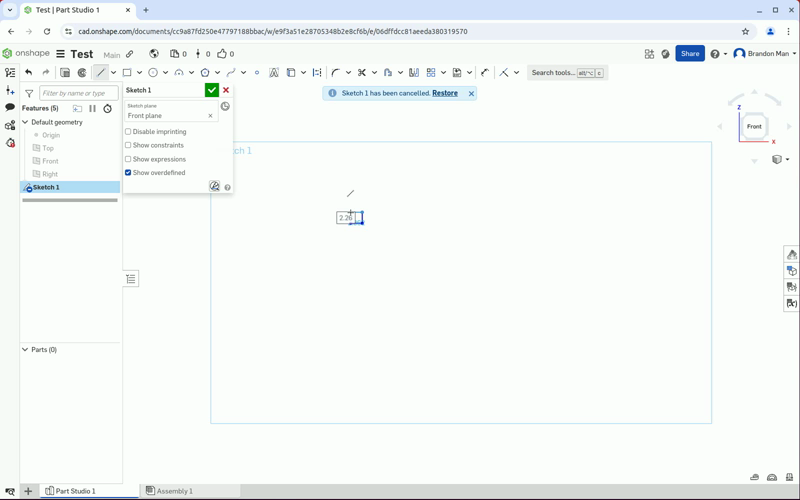
click(350, 212)
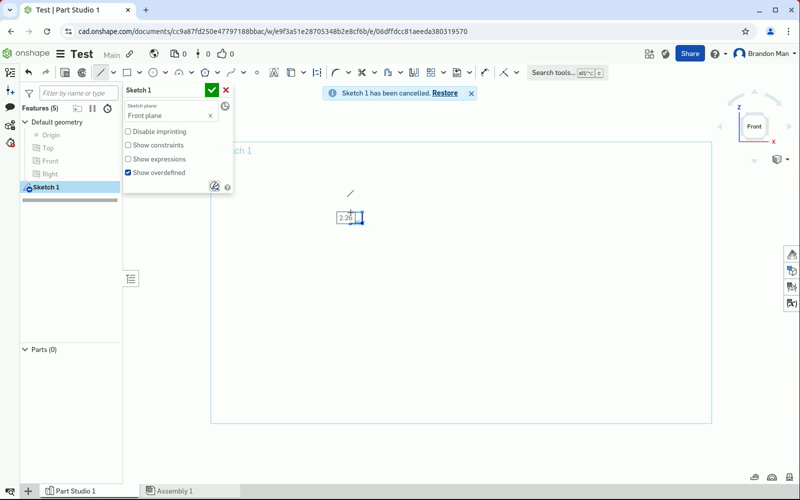
key_up(shift)
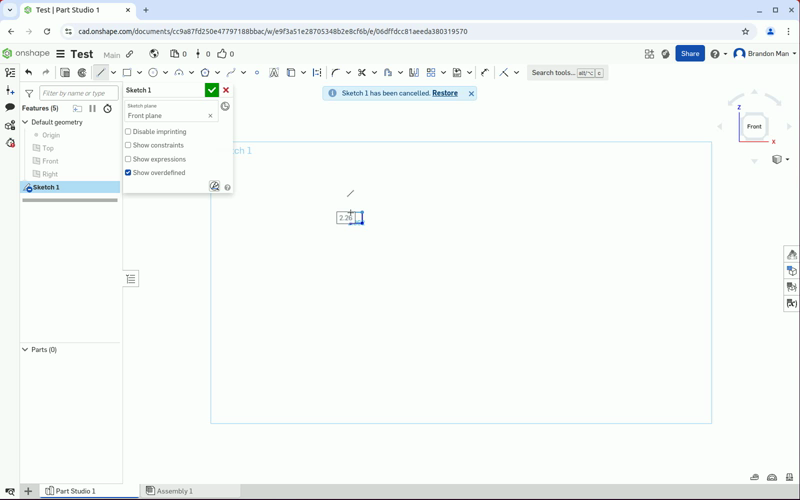
mouse_move(380, 212)
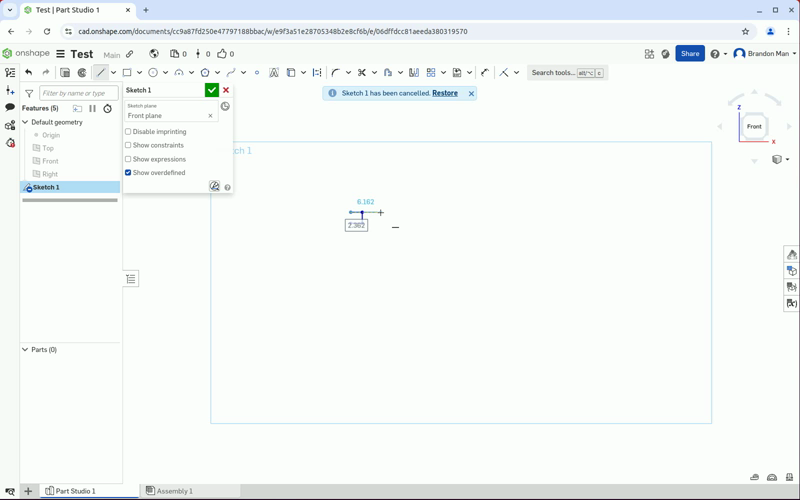
key_down(shift)
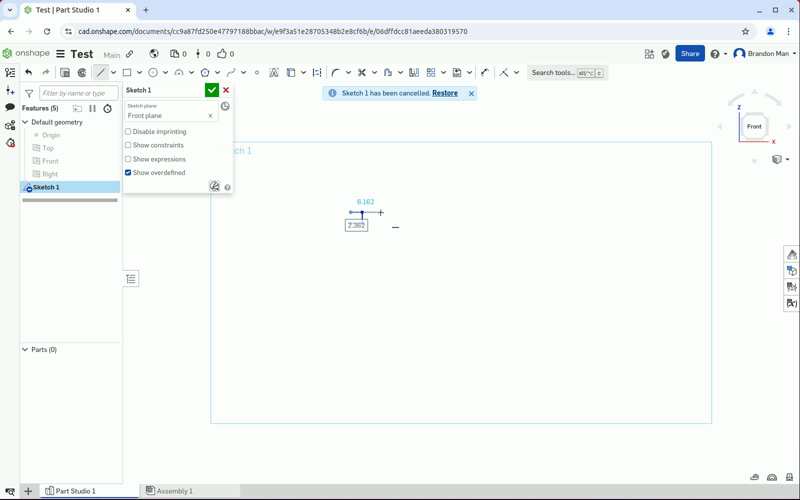
mouse_move(350, 223)
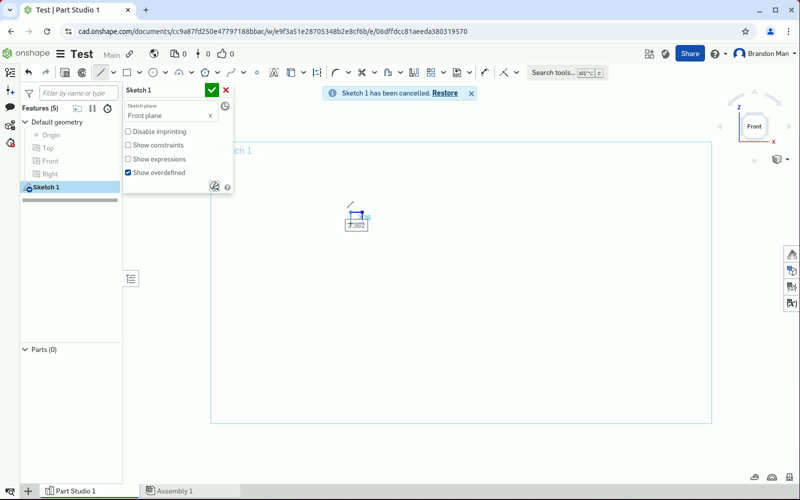
key_up(shift)
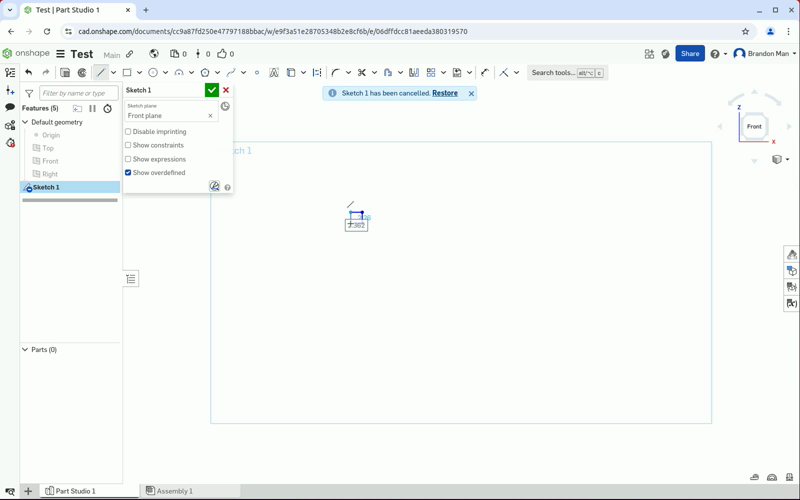
click(350, 223)
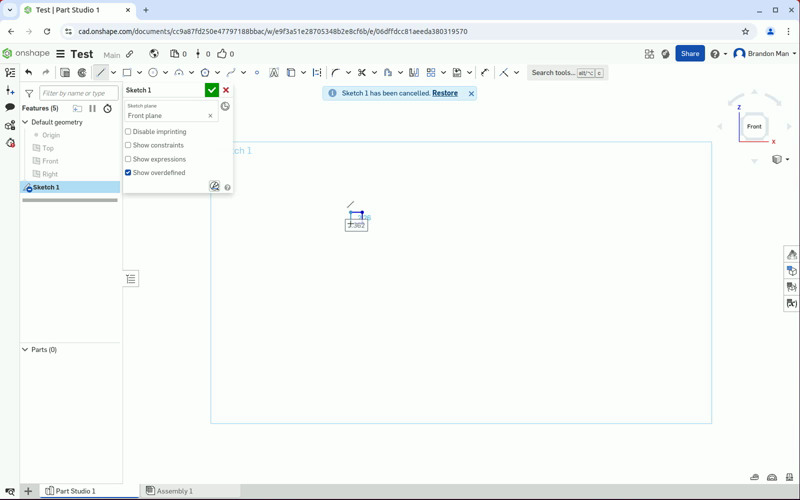
key(esc)
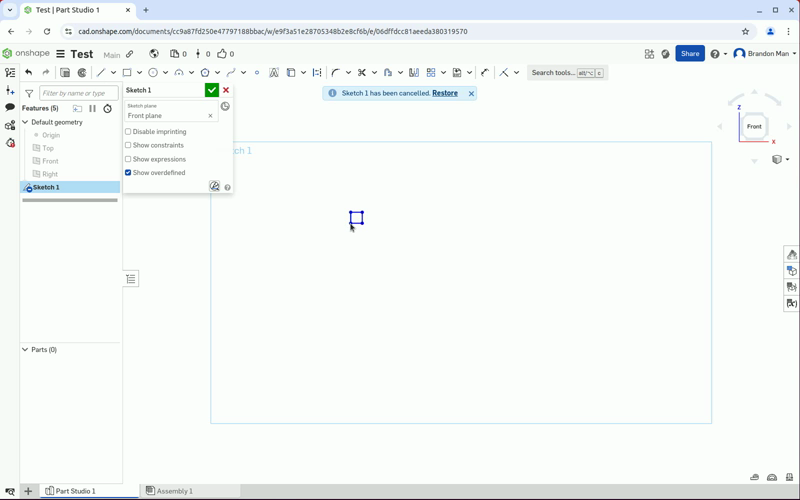
mouse_move(361, 213)
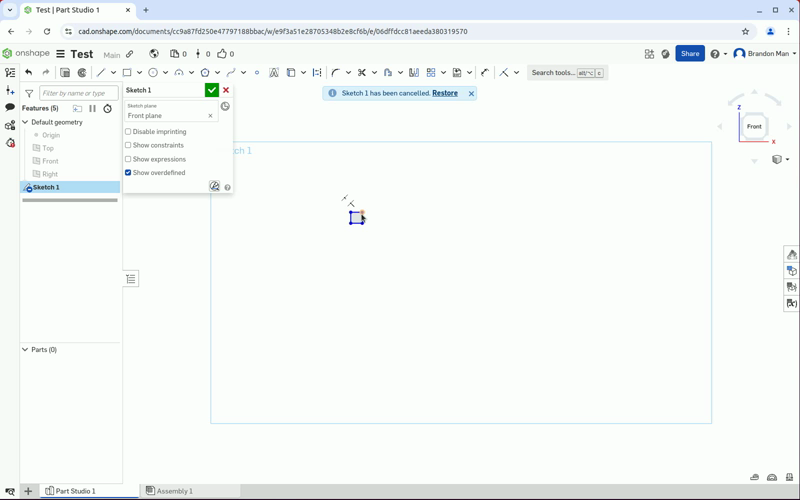
scroll(6)
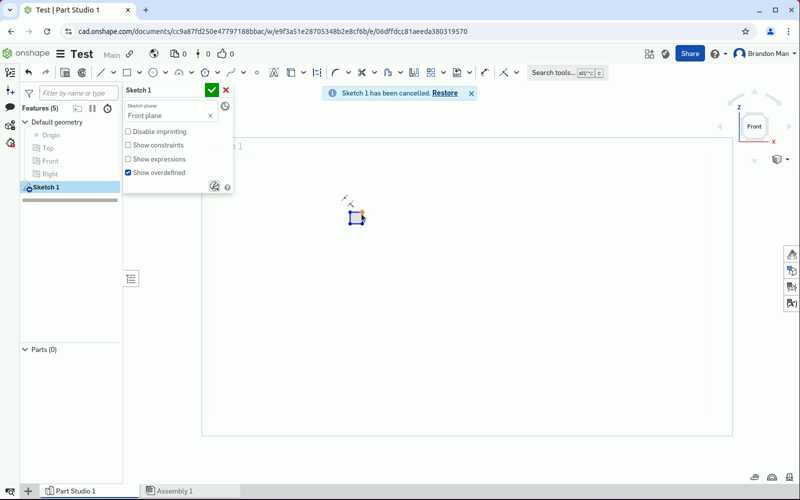
scroll(6)
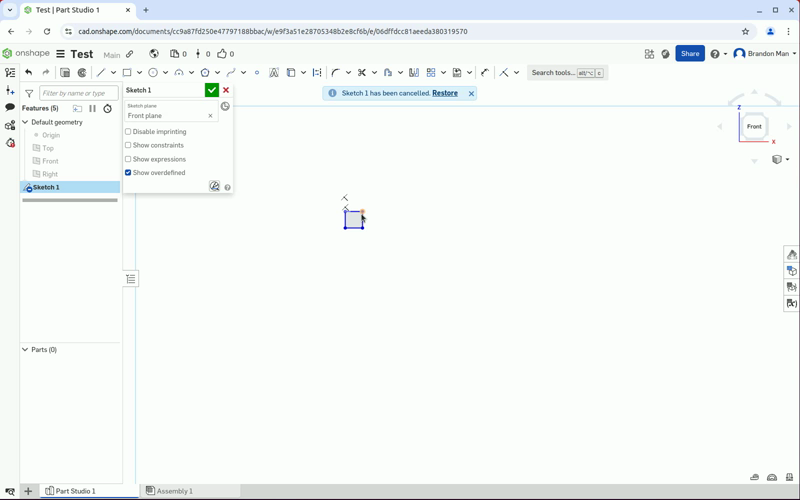
scroll(6)
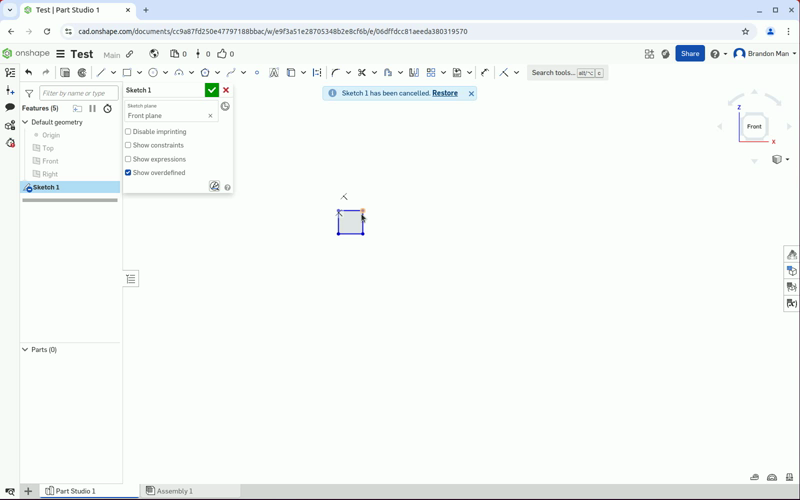
scroll(6)
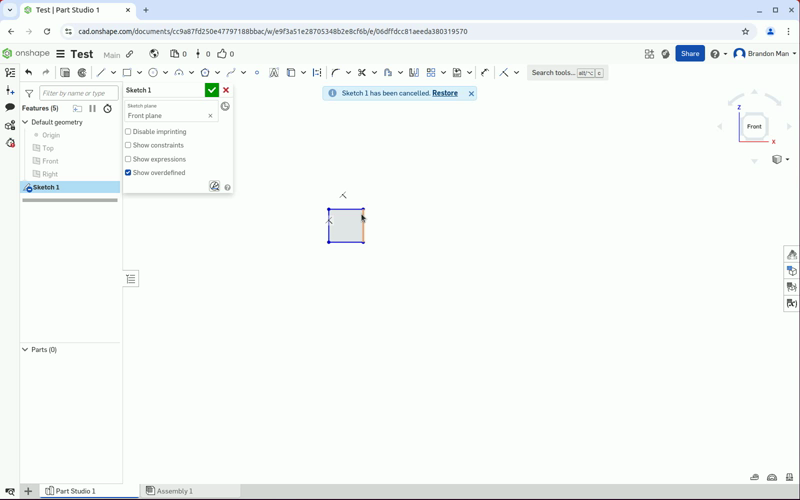
scroll(6)
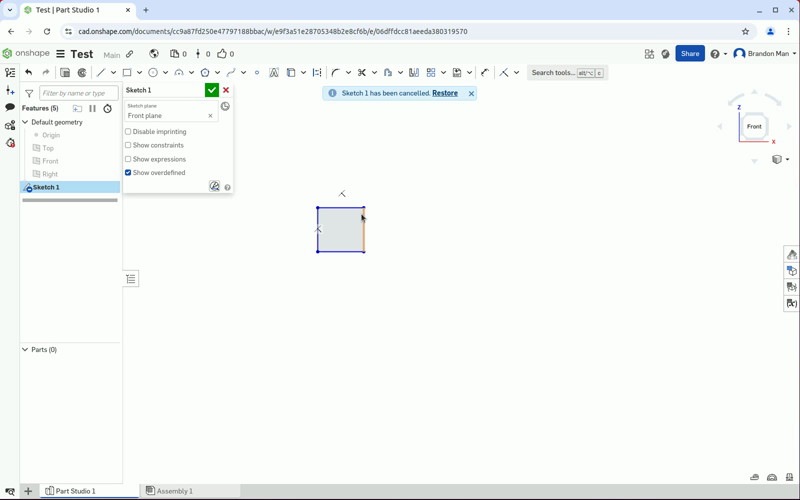
scroll(6)
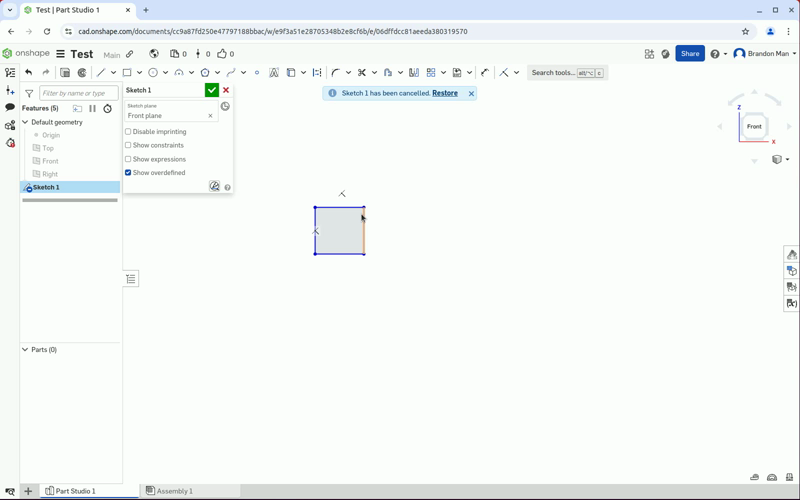
scroll(6)
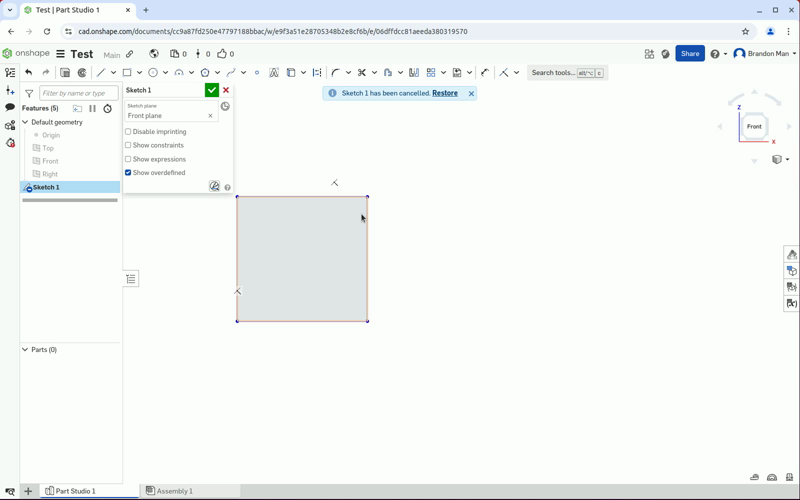
click(361, 213)
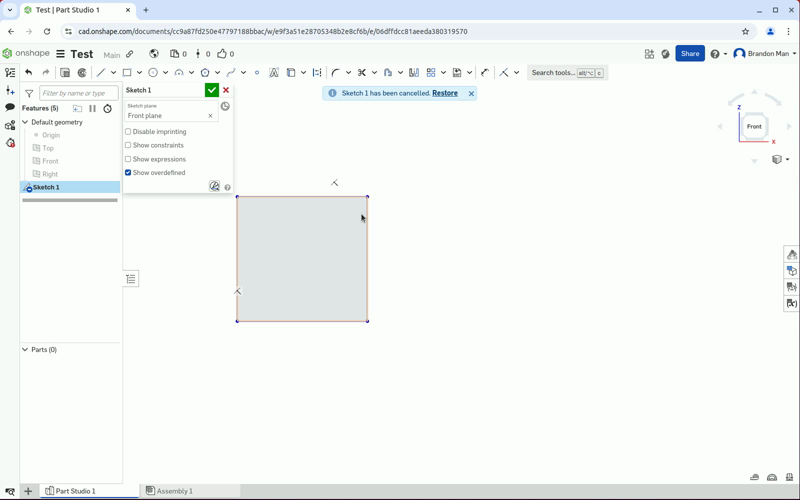
scroll(-6)
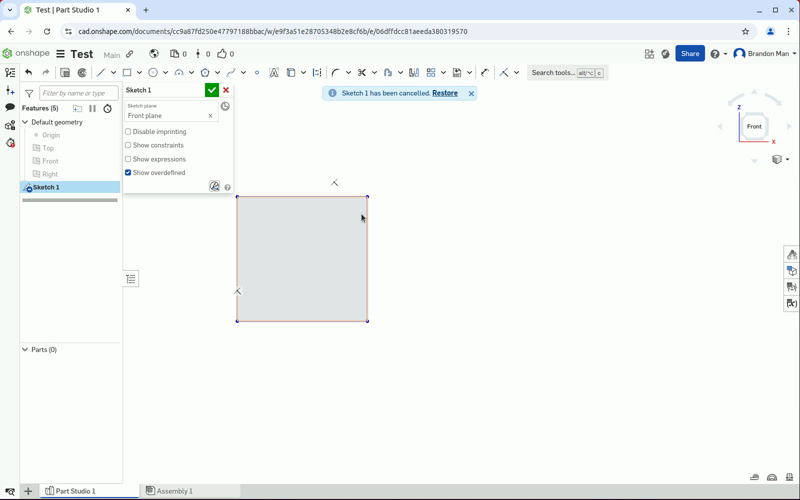
scroll(-6)
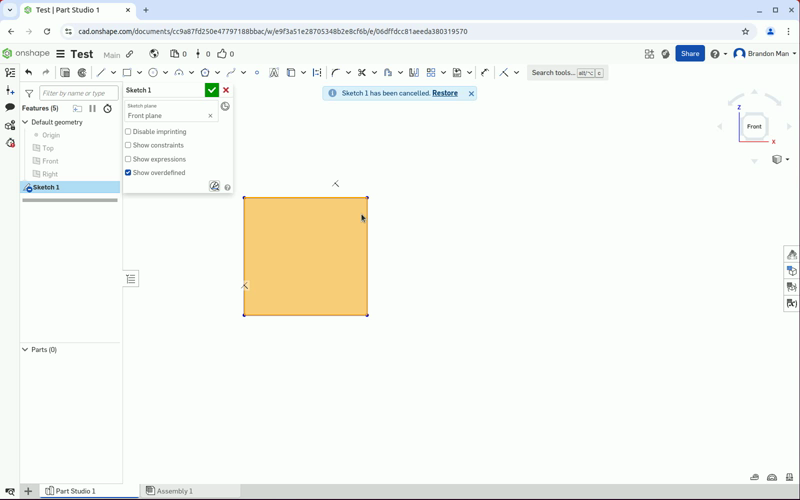
scroll(-6)
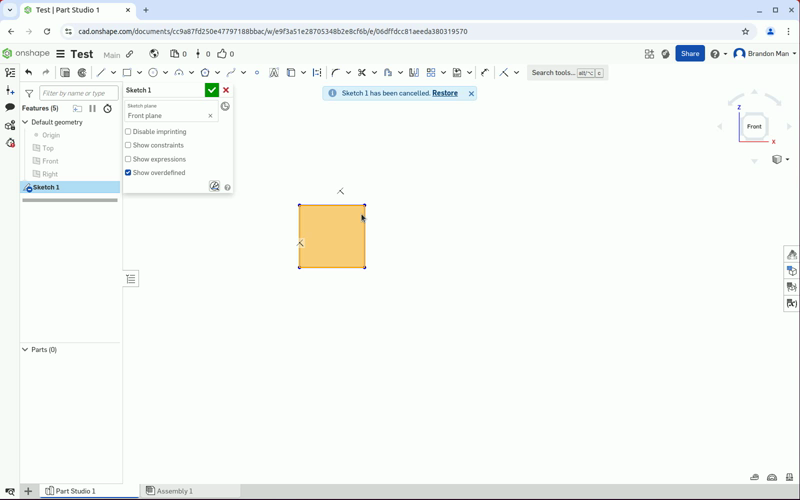
scroll(-6)
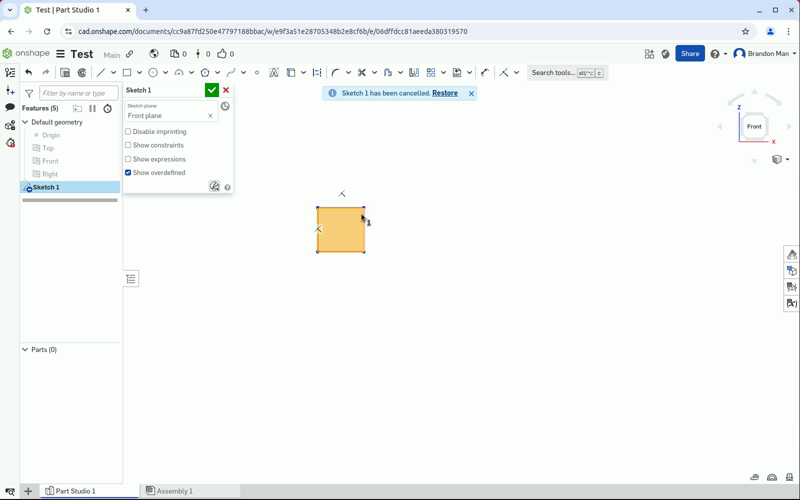
scroll(-6)
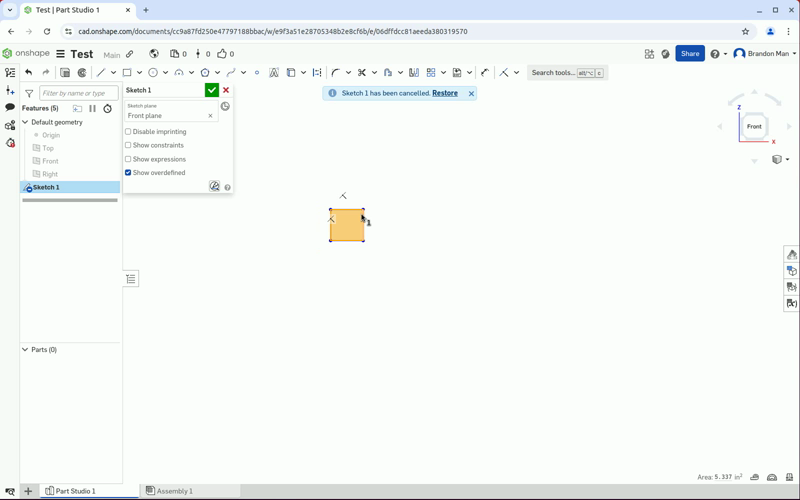
scroll(-6)
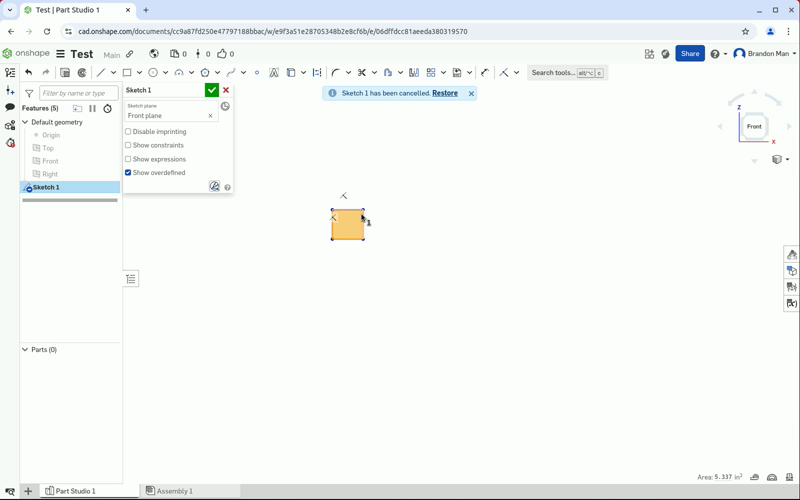
scroll(-6)
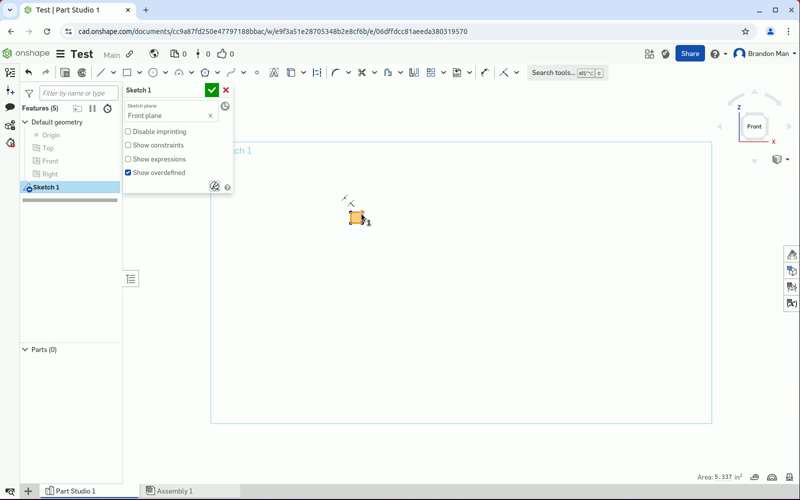
mouse_move(73, 352)
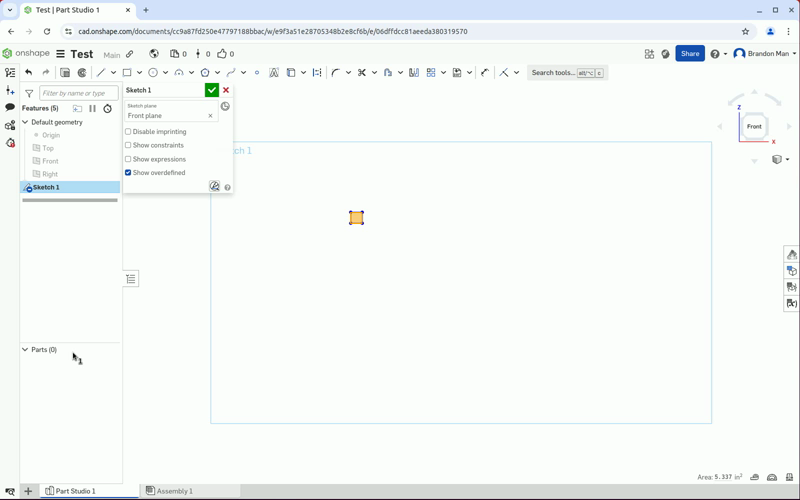
key(shift+y)
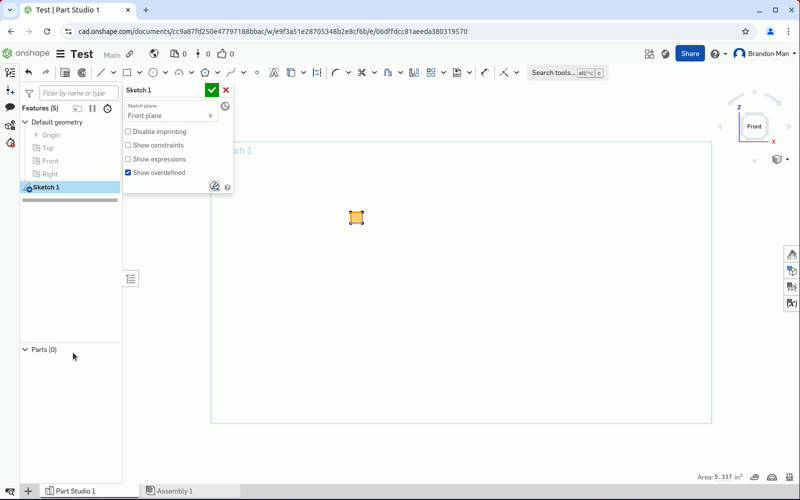
key(shift+e)
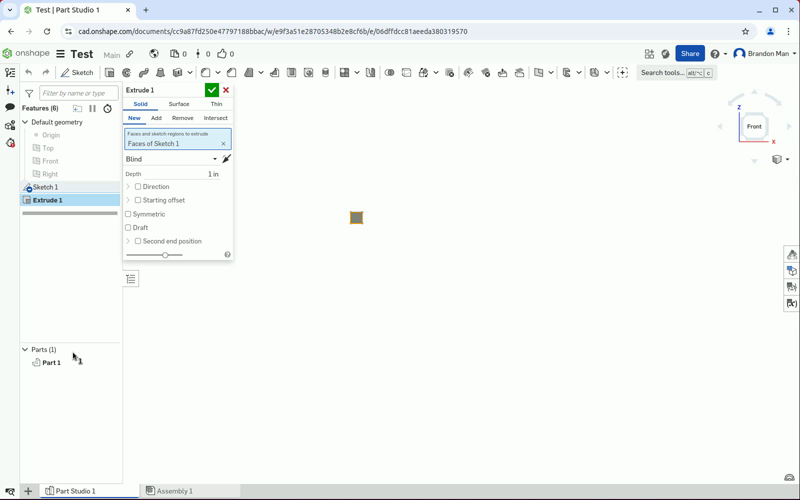
mouse_move(143, 106)
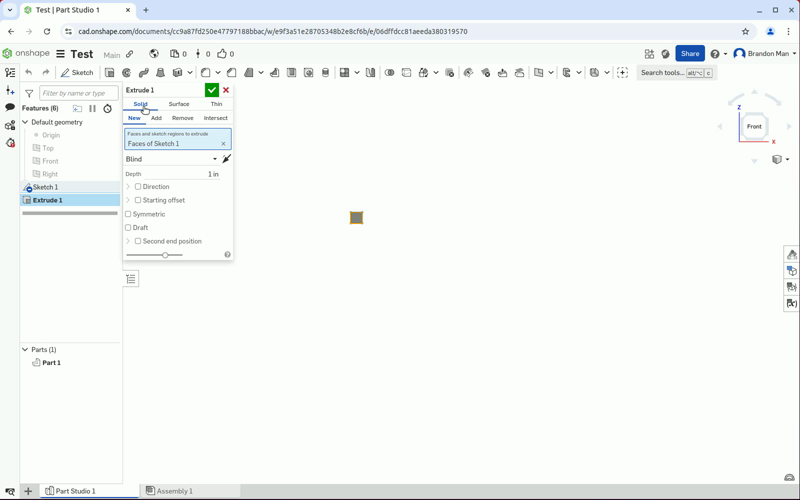
click(143, 106)
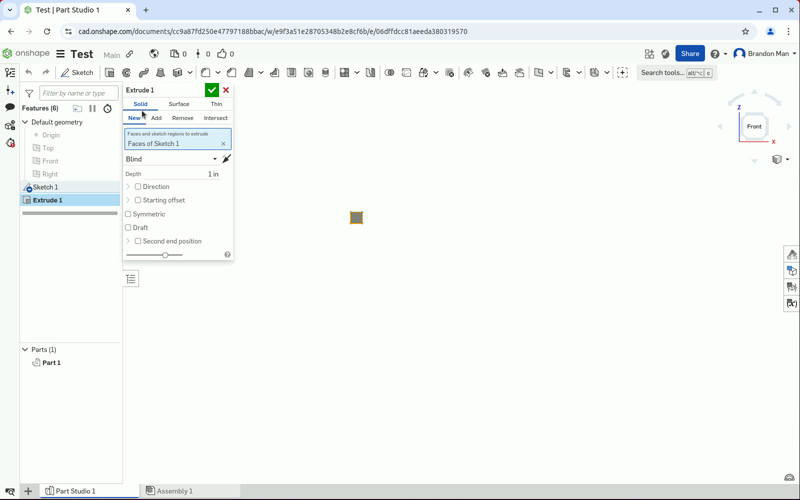
mouse_move(137, 120)
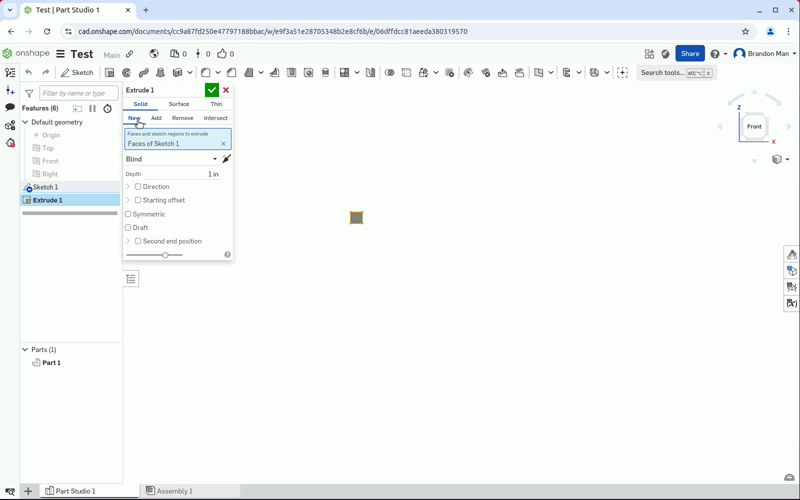
click(137, 120)
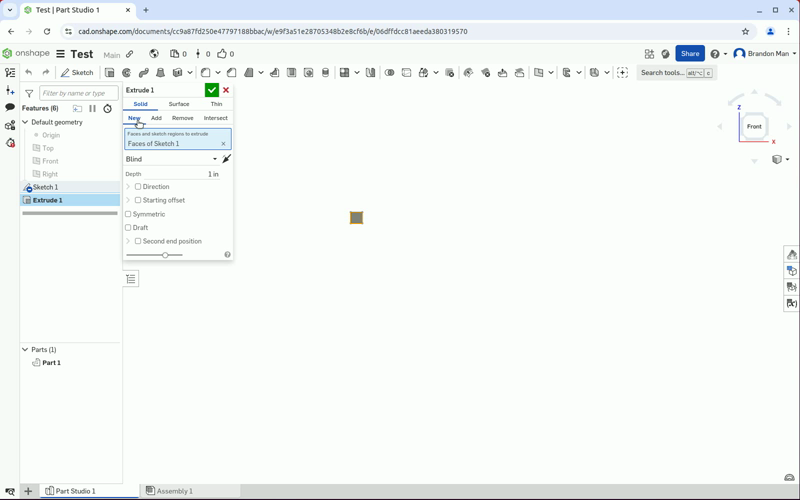
key(tab, 4)
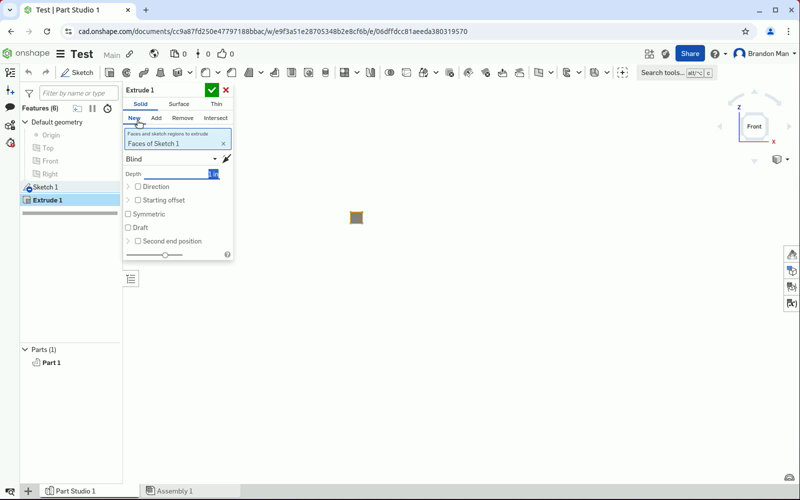
text(1.926)
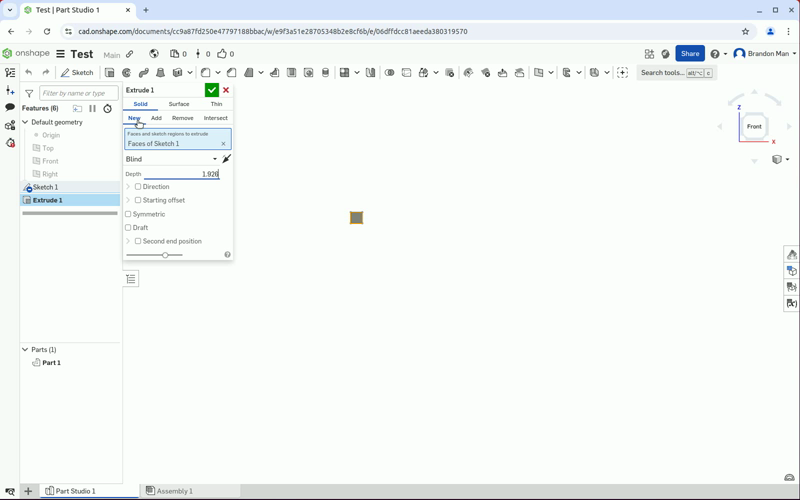
key(enter)
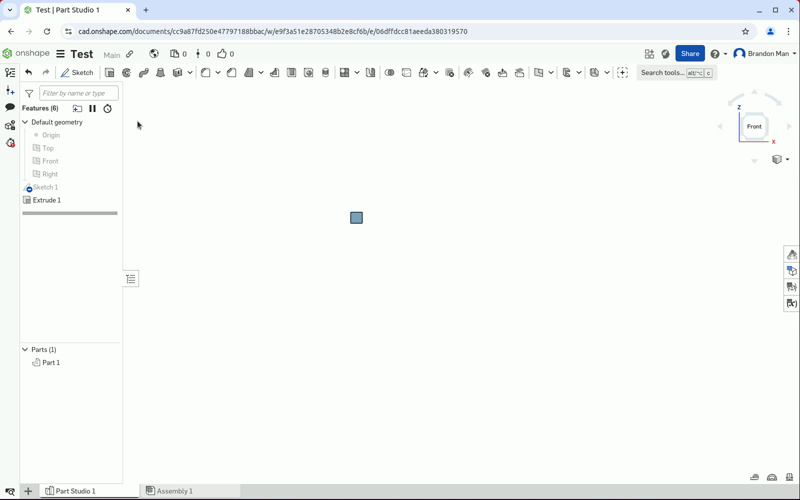
key(shift+h)
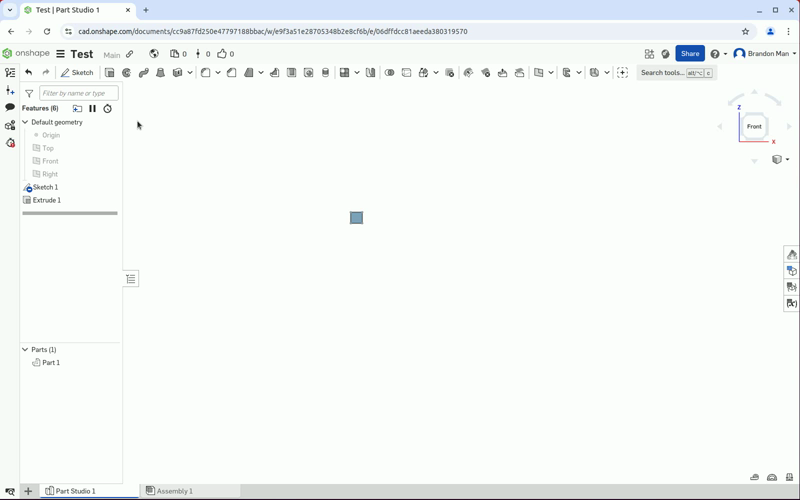
key(shift+h)
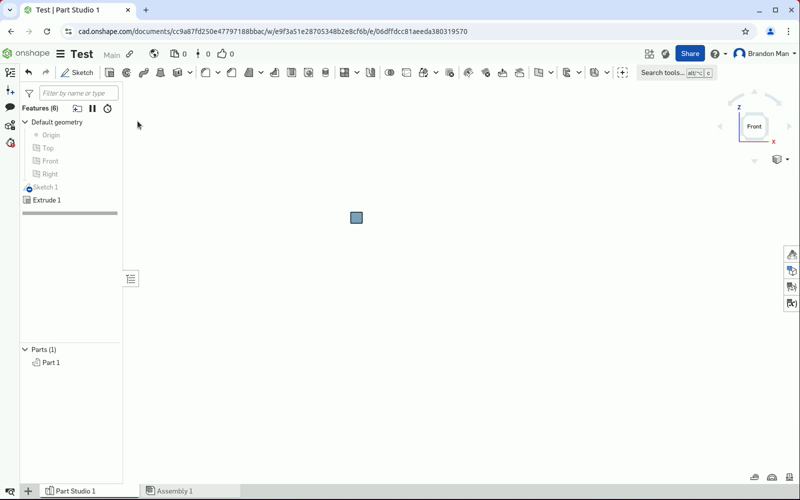
mouse_move(73, 189)
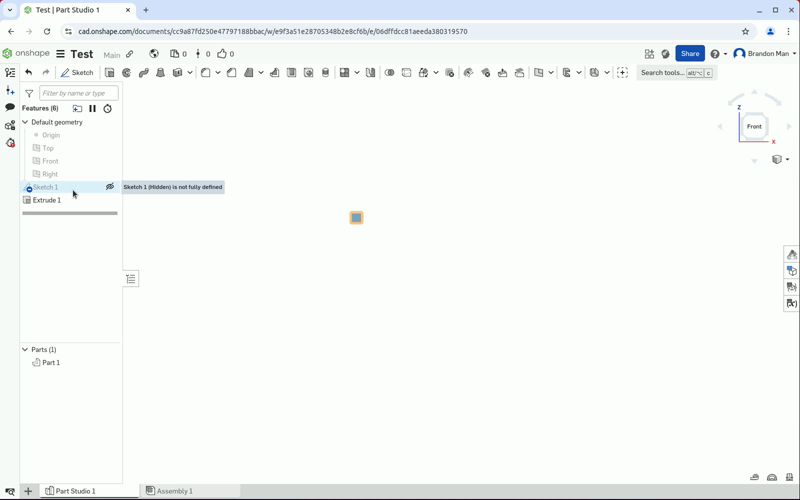
click(73, 189)
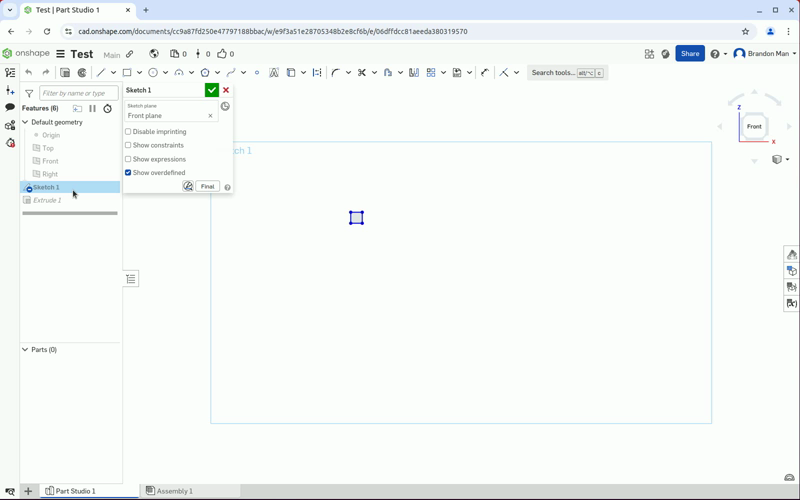
mouse_move(229, 92)
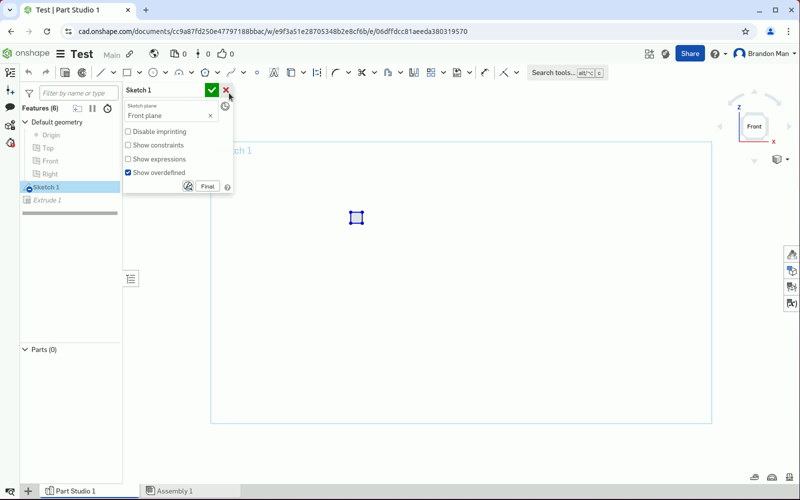
click(229, 92)
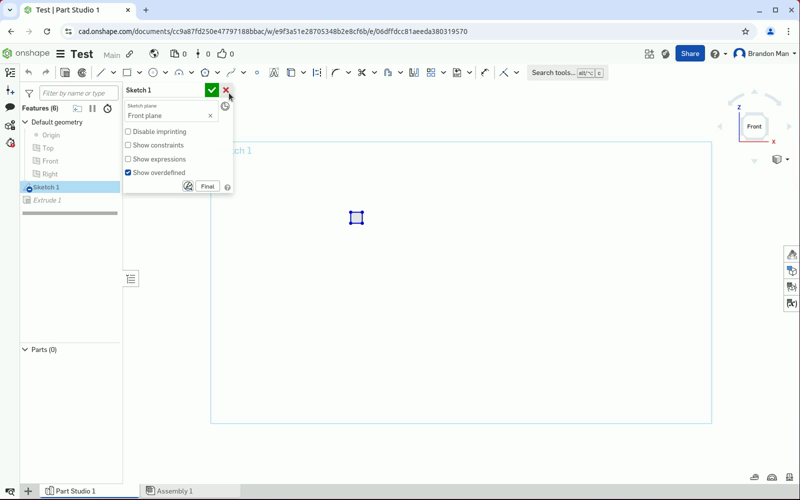
key(shift+s)
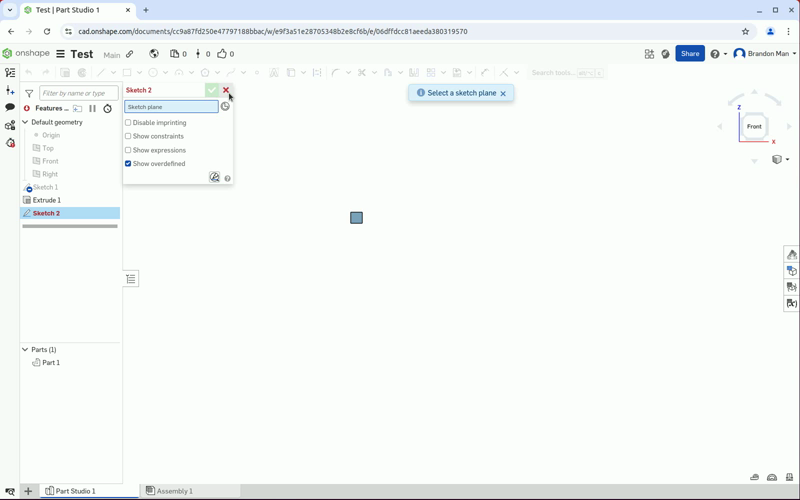
mouse_move(73, 163)
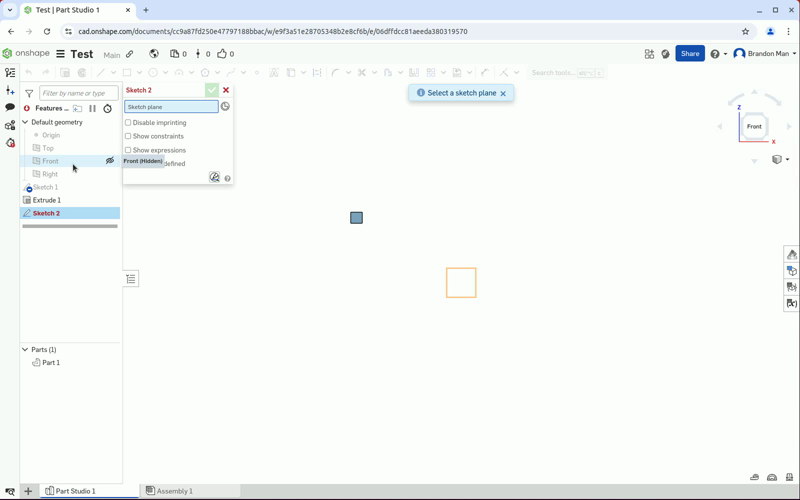
click(73, 163)
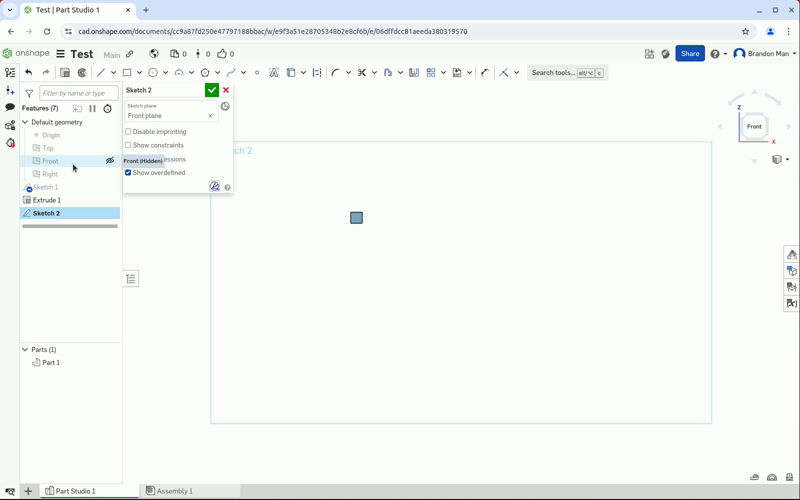
mouse_move(73, 352)
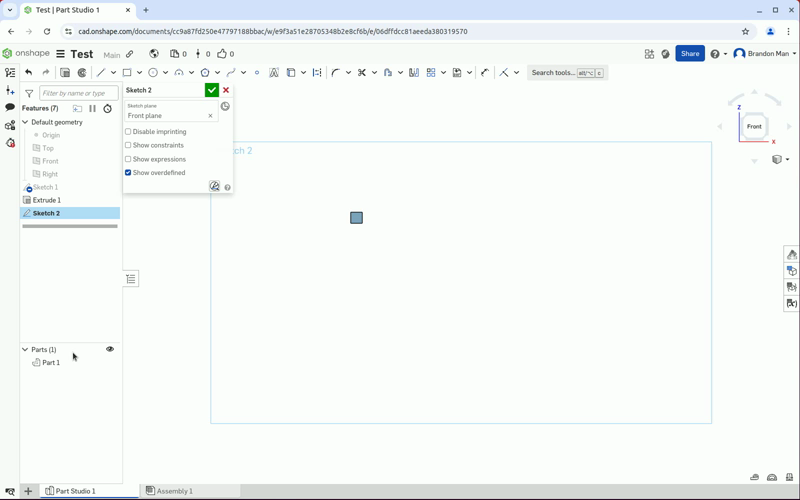
key(y)
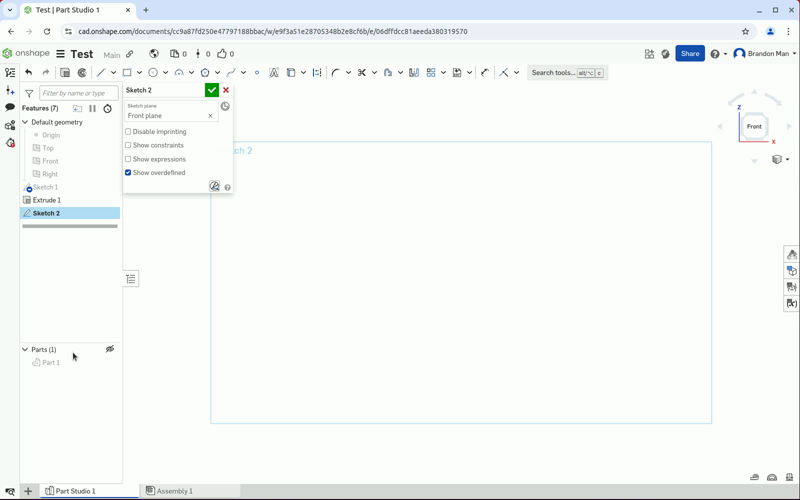
key(l)
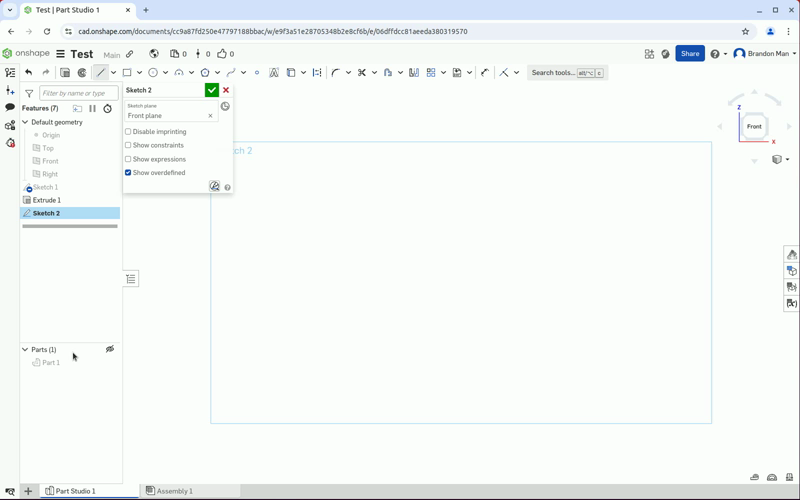
key_down(shift)
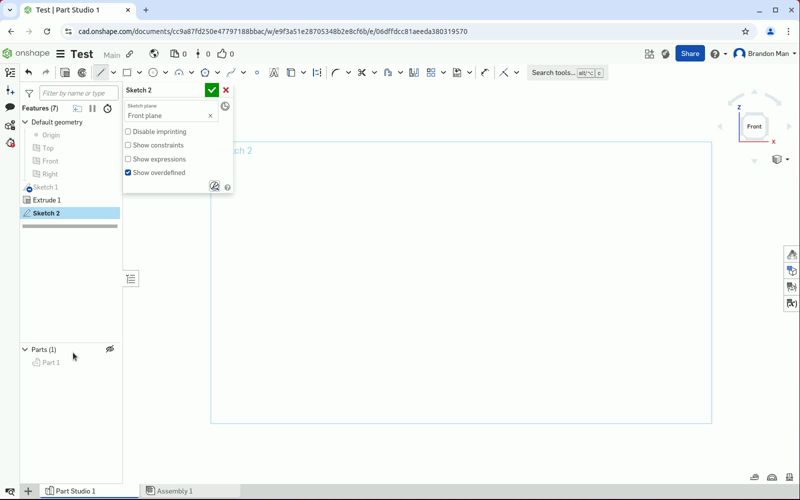
mouse_move(356, 231)
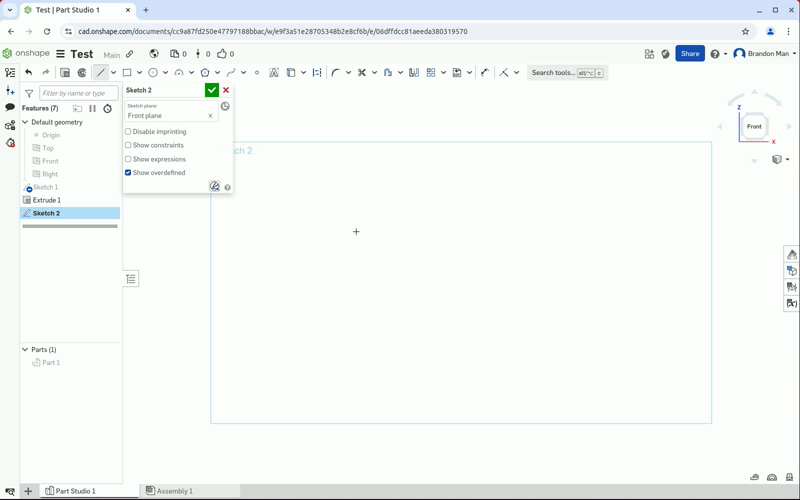
click(356, 231)
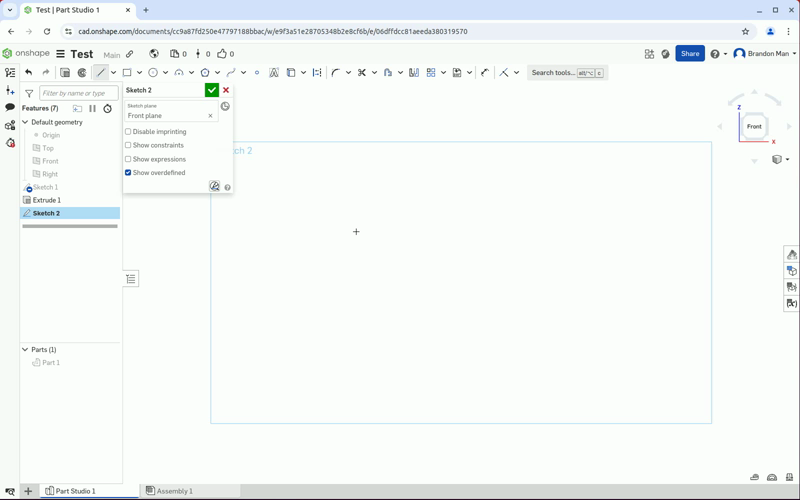
key_up(shift)
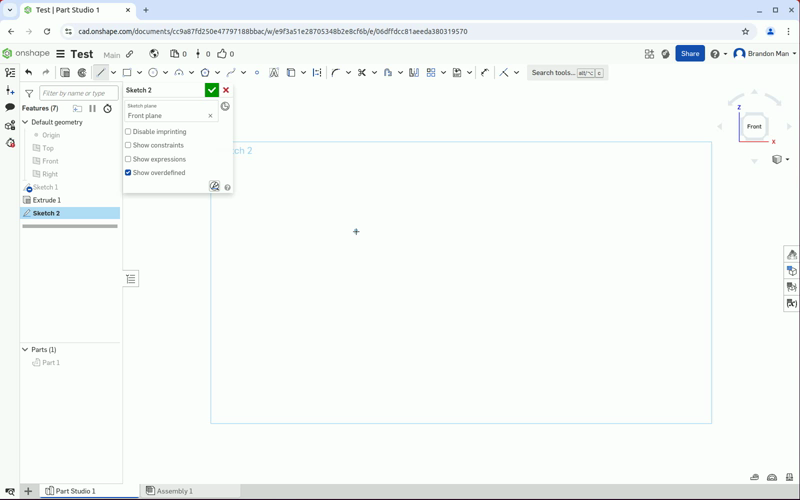
key_down(shift)
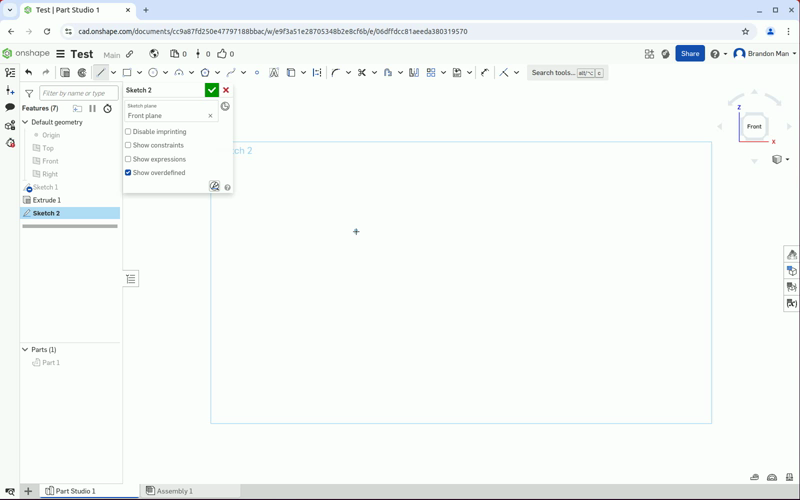
mouse_move(386, 231)
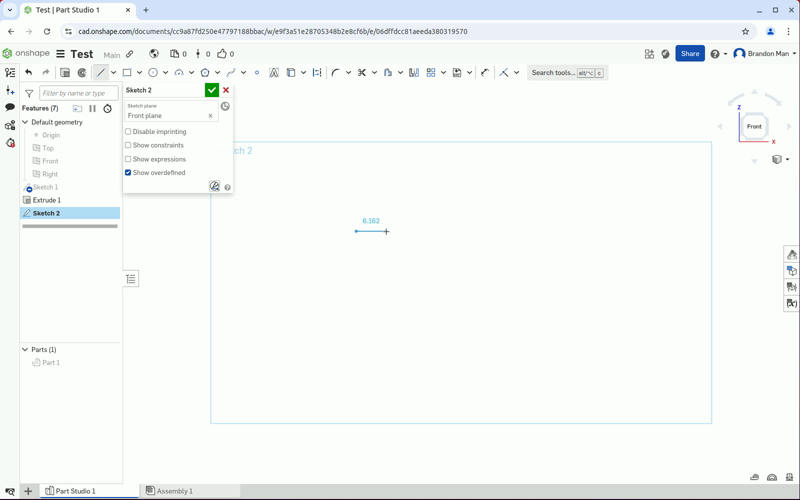
mouse_move(371, 231)
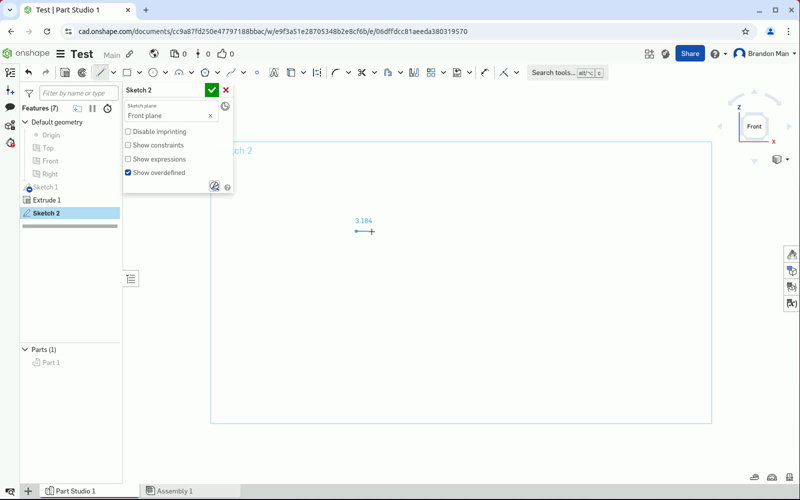
click(371, 231)
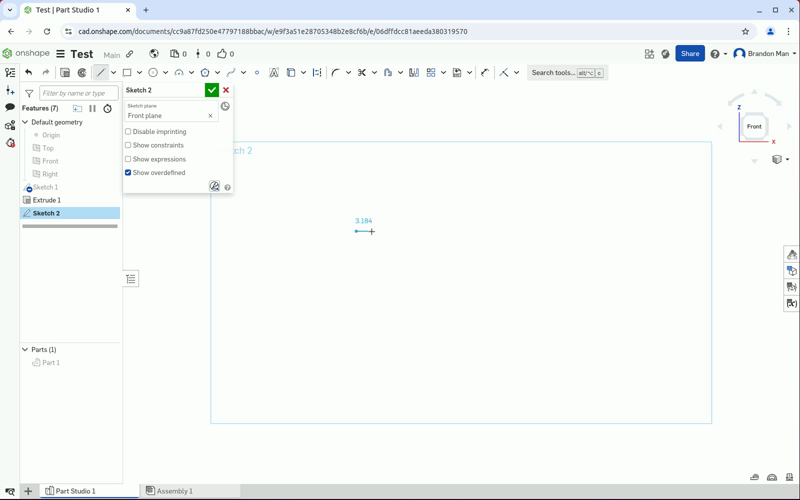
key_up(shift)
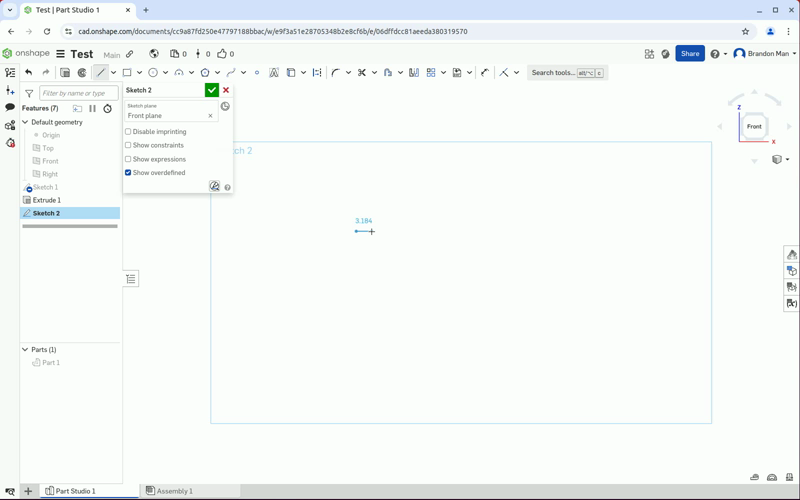
key_down(shift)
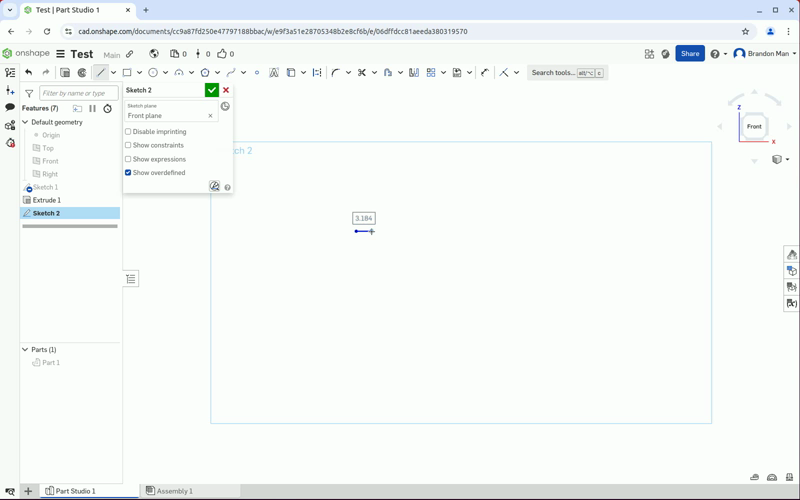
mouse_move(401, 231)
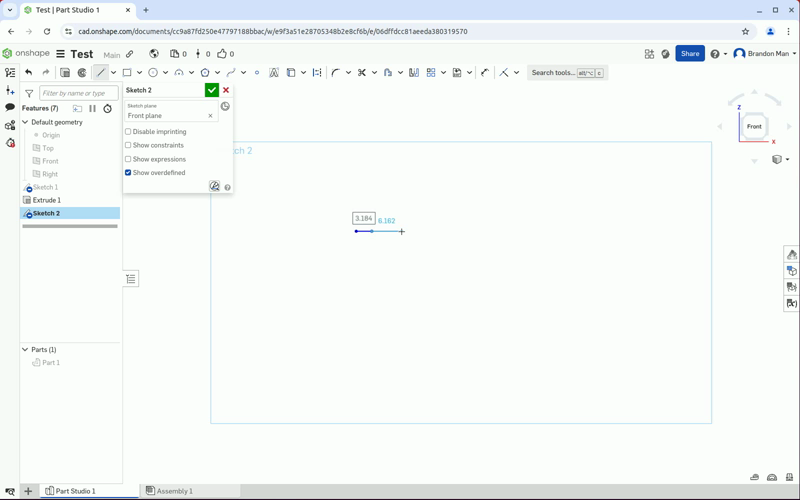
mouse_move(371, 216)
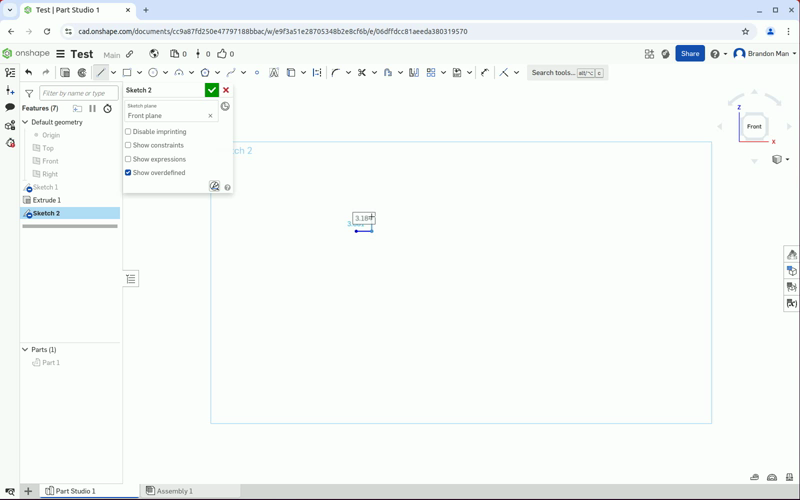
click(371, 216)
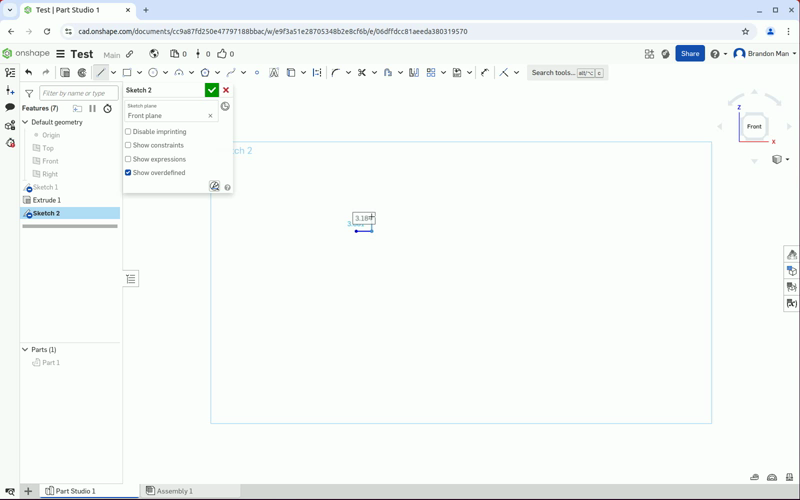
key_up(shift)
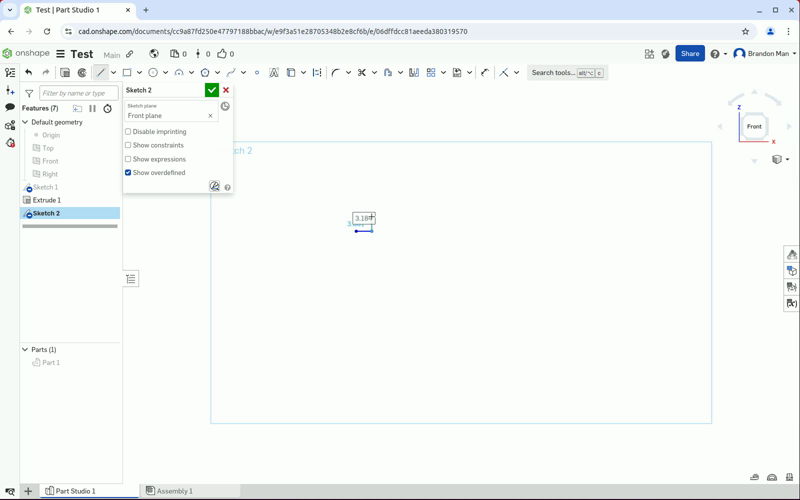
key_down(shift)
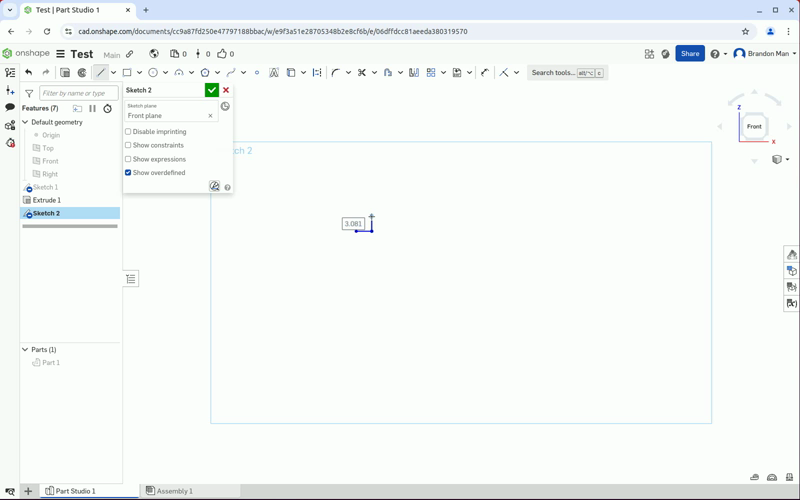
mouse_move(401, 216)
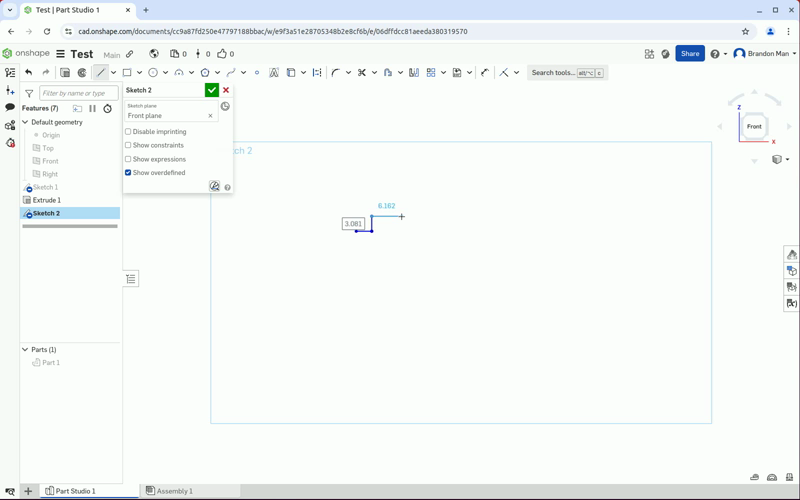
mouse_move(356, 216)
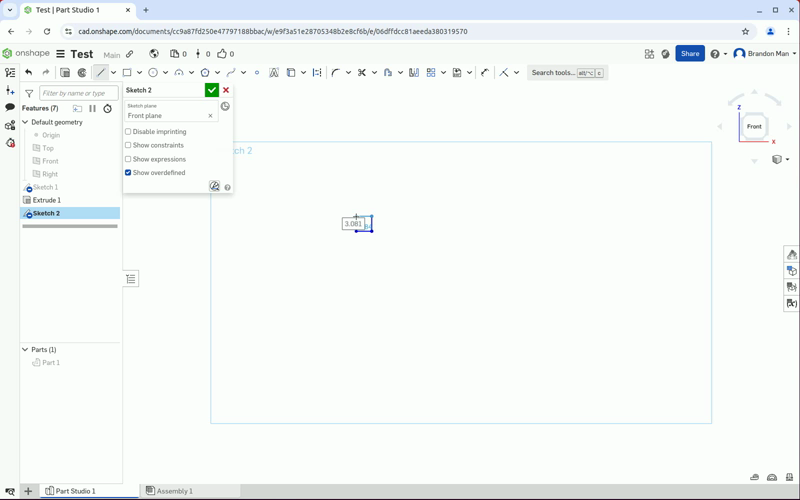
click(356, 216)
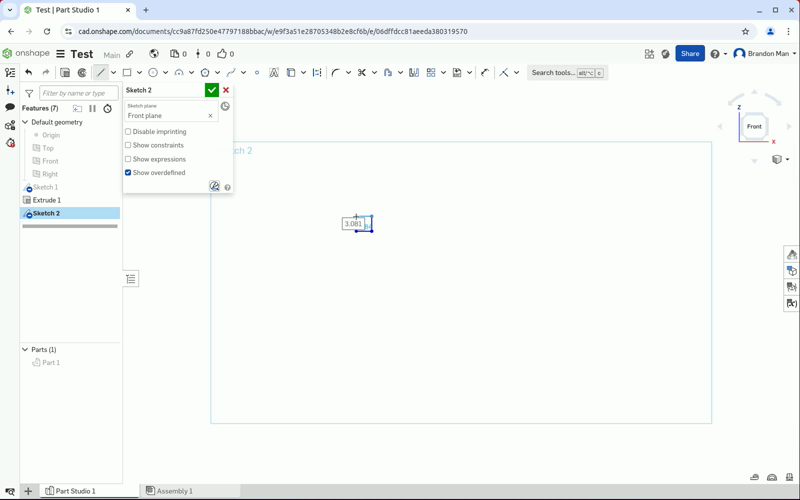
key_up(shift)
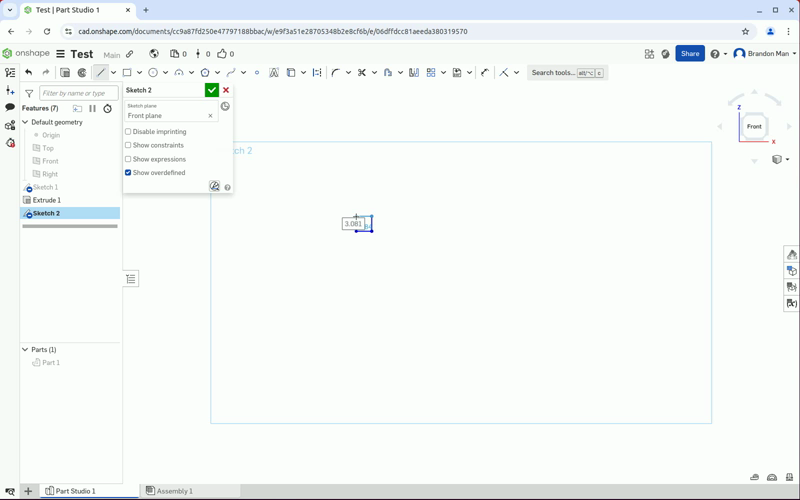
mouse_move(386, 216)
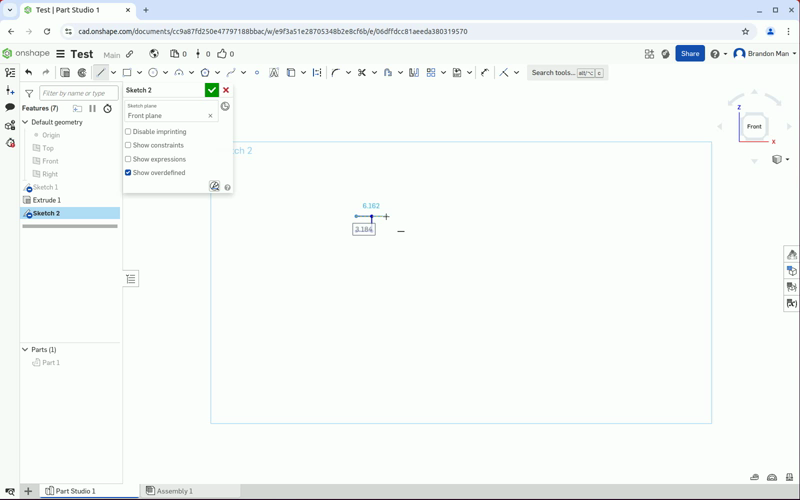
key_down(shift)
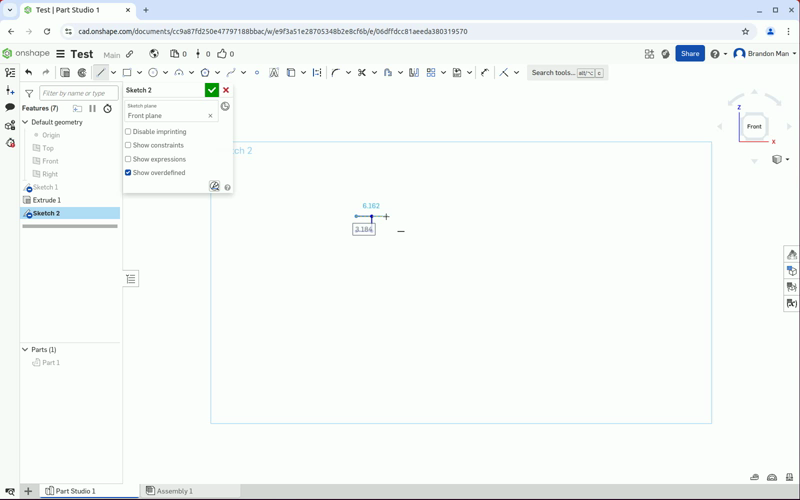
mouse_move(356, 231)
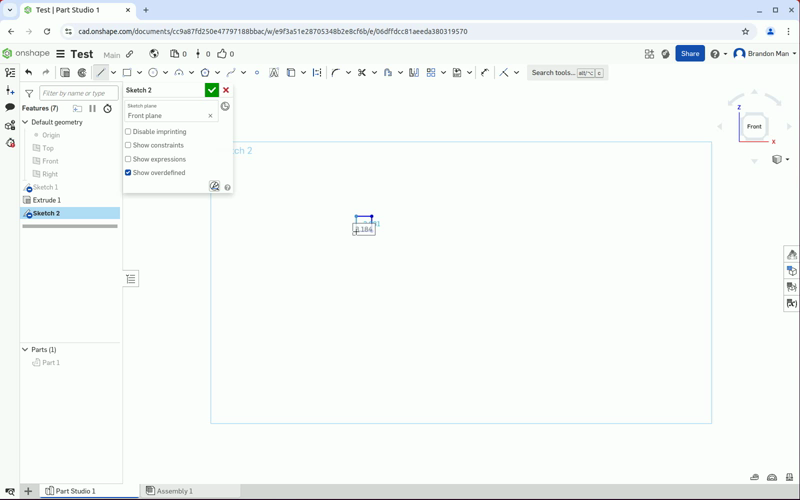
key_up(shift)
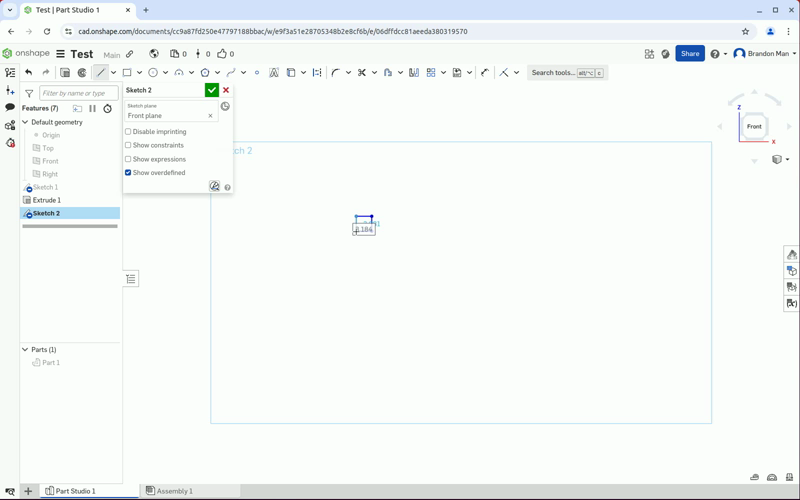
click(356, 231)
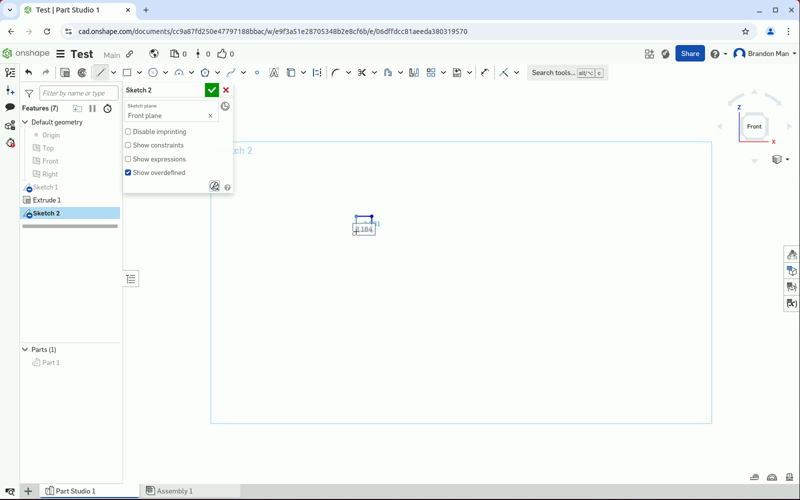
key(esc)
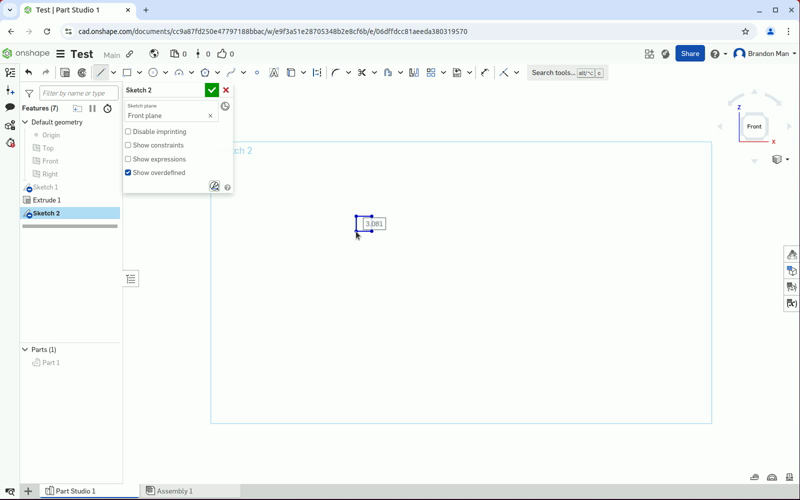
mouse_move(370, 220)
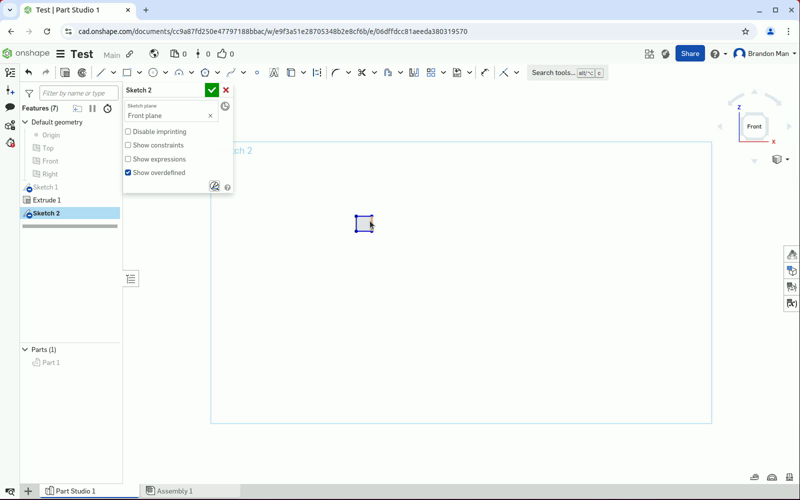
scroll(6)
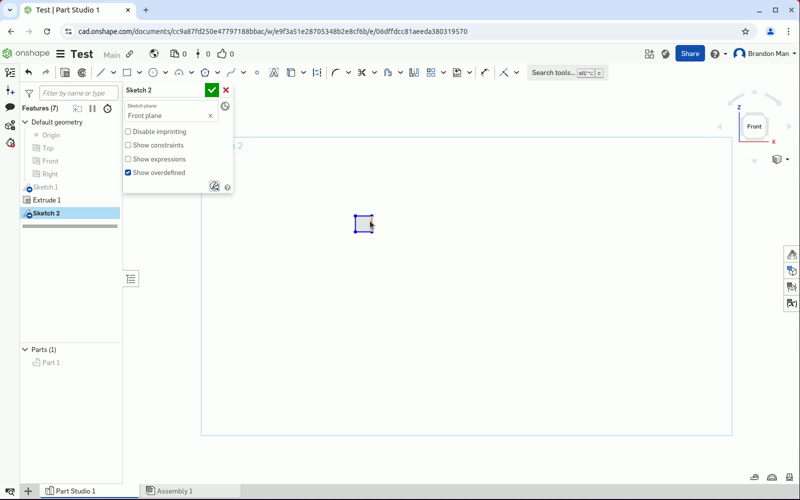
scroll(6)
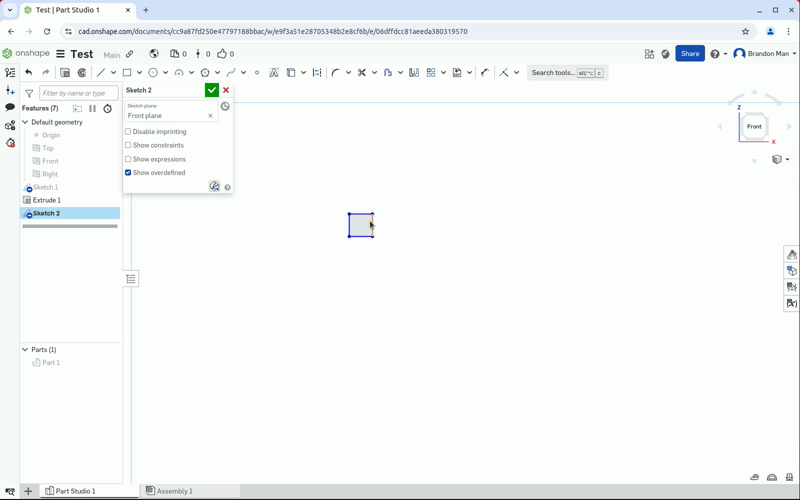
scroll(6)
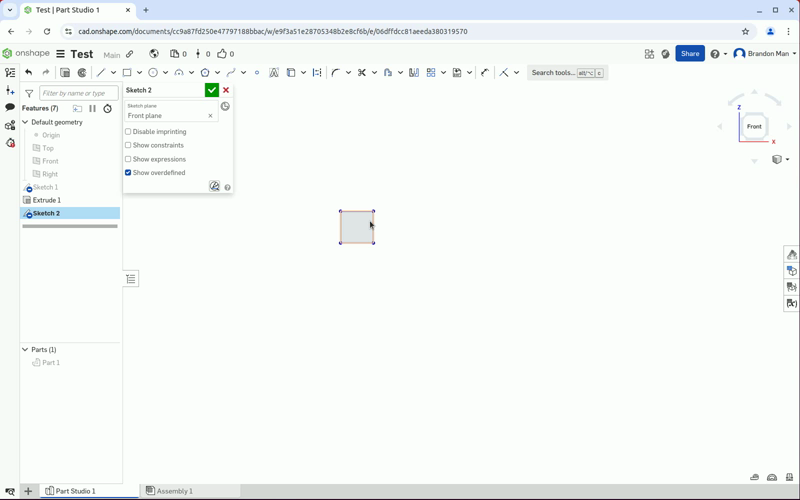
scroll(6)
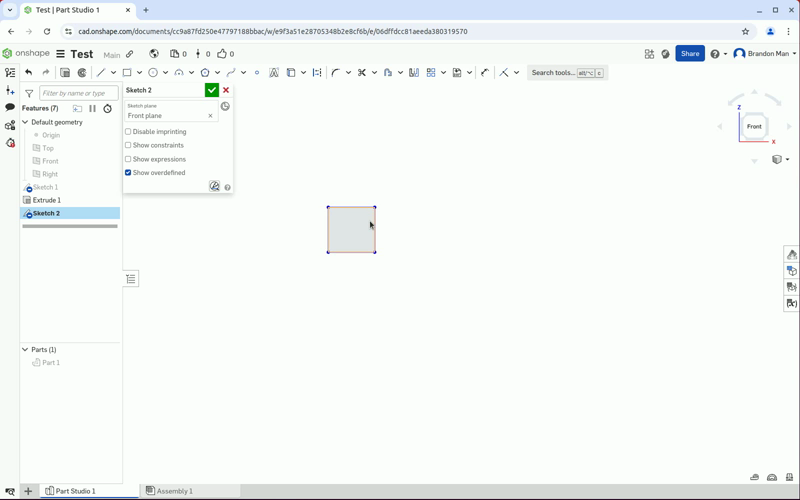
scroll(6)
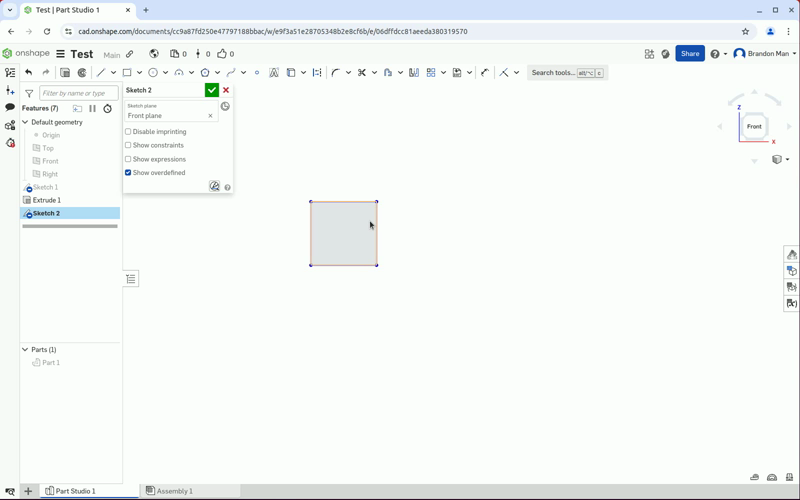
scroll(6)
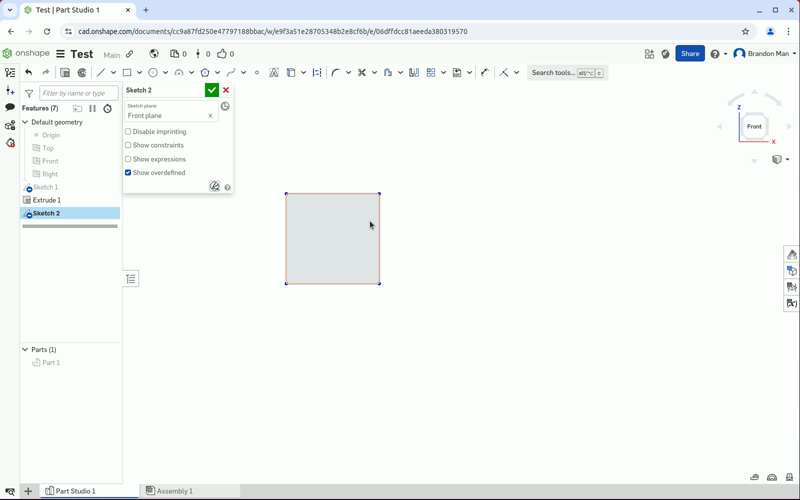
scroll(6)
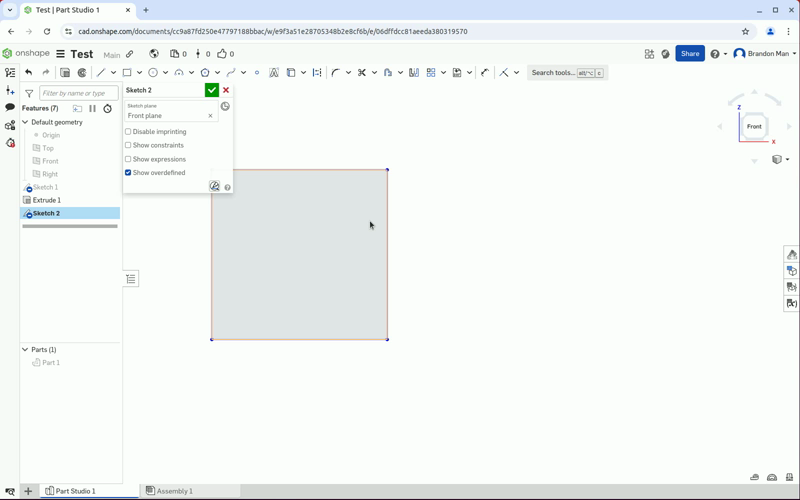
click(370, 220)
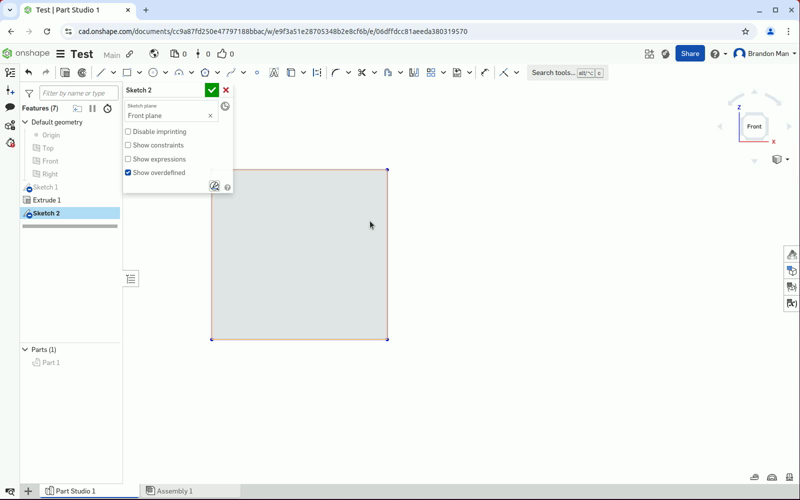
scroll(-6)
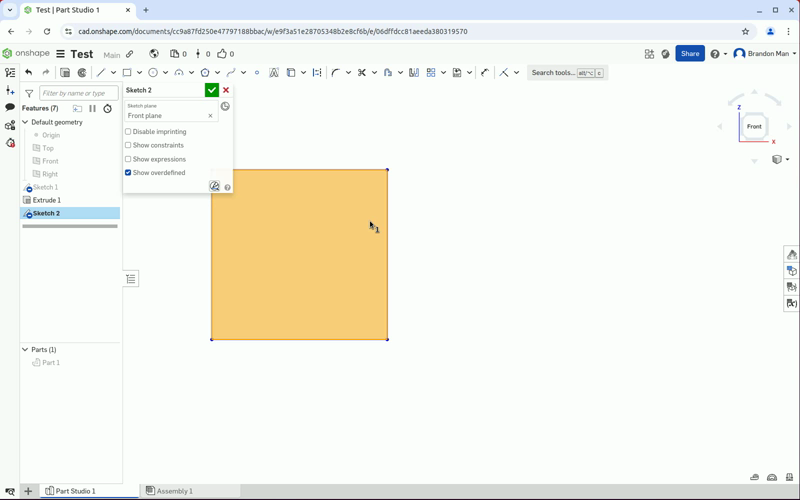
scroll(-6)
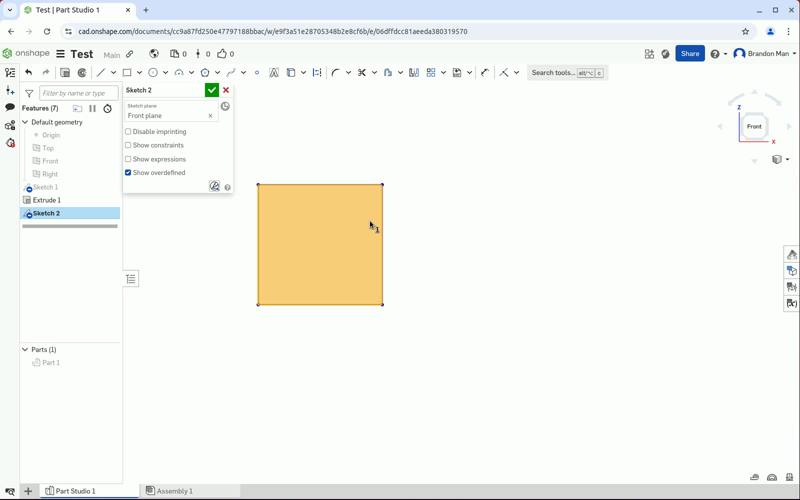
scroll(-6)
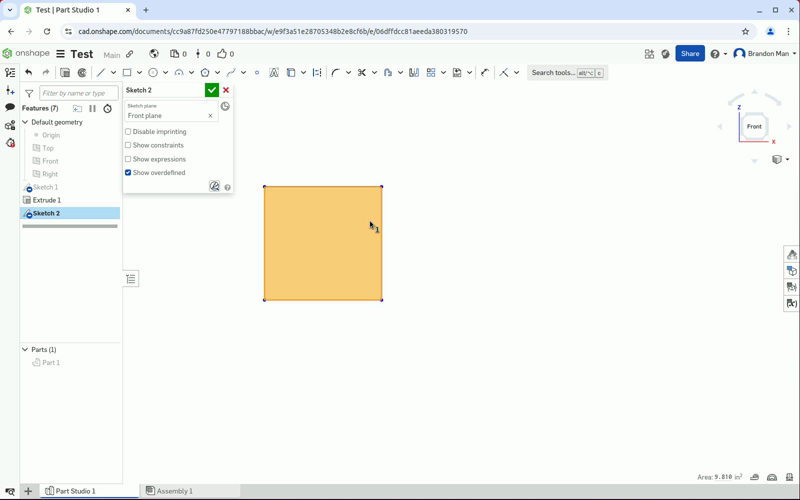
scroll(-6)
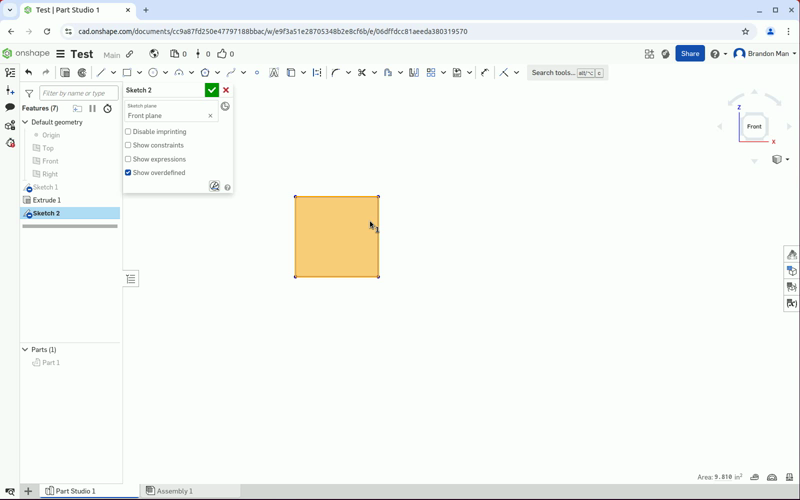
scroll(-6)
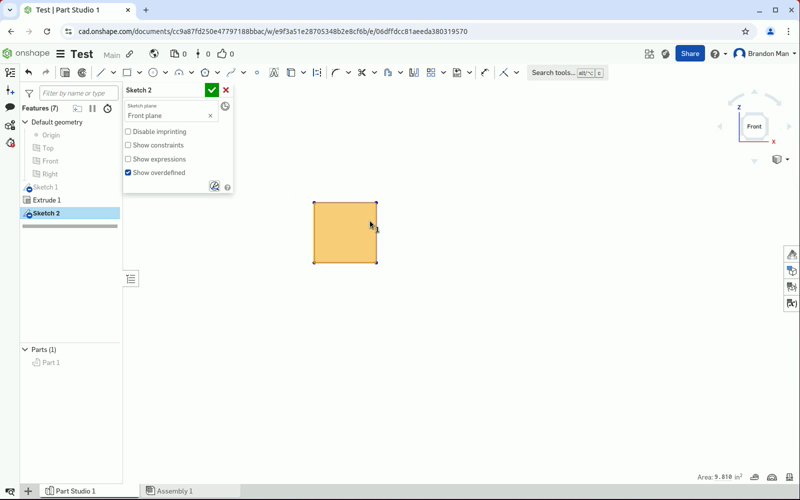
scroll(-6)
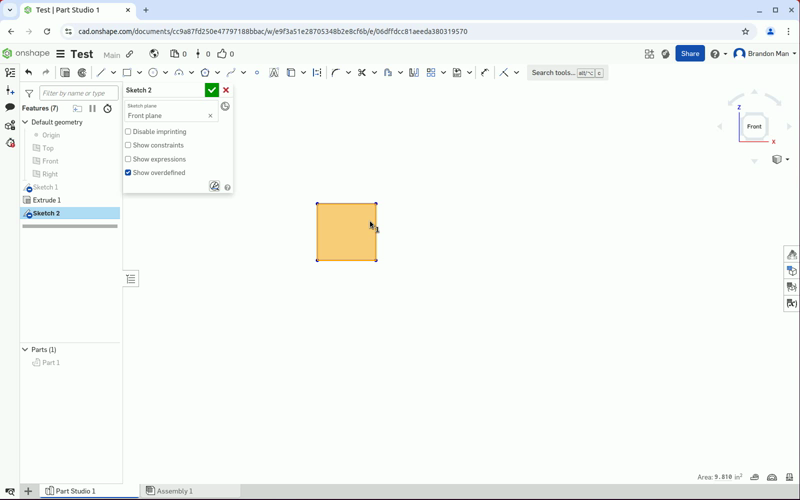
scroll(-6)
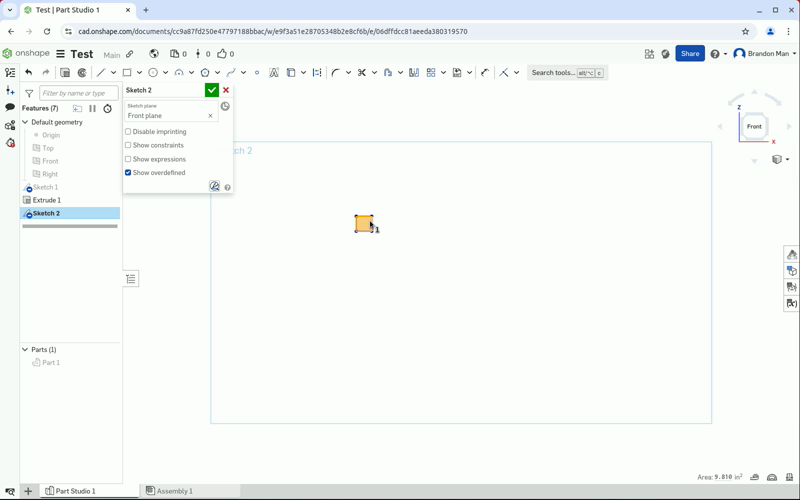
mouse_move(73, 352)
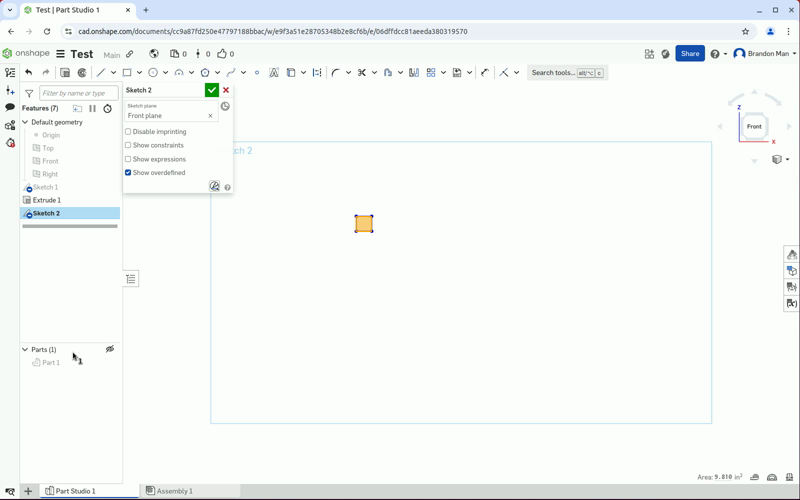
key(shift+y)
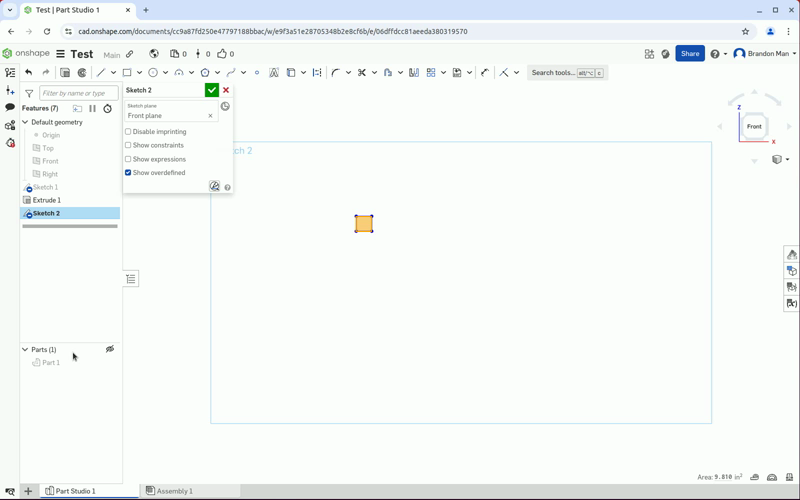
key(shift+e)
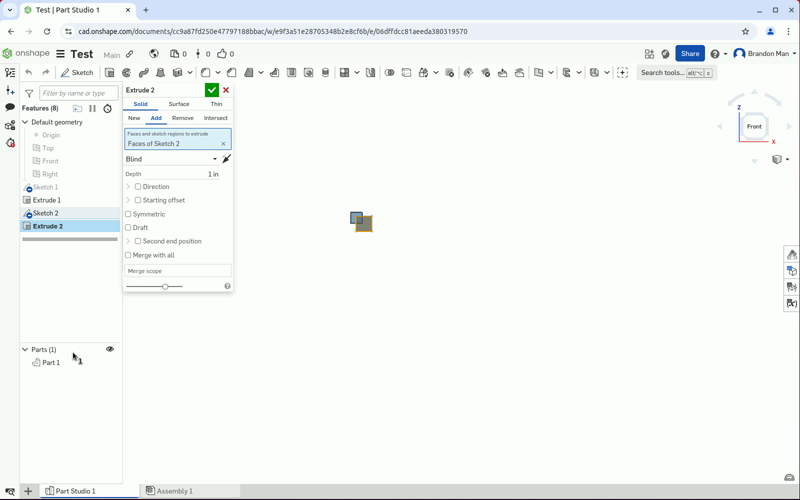
mouse_move(143, 106)
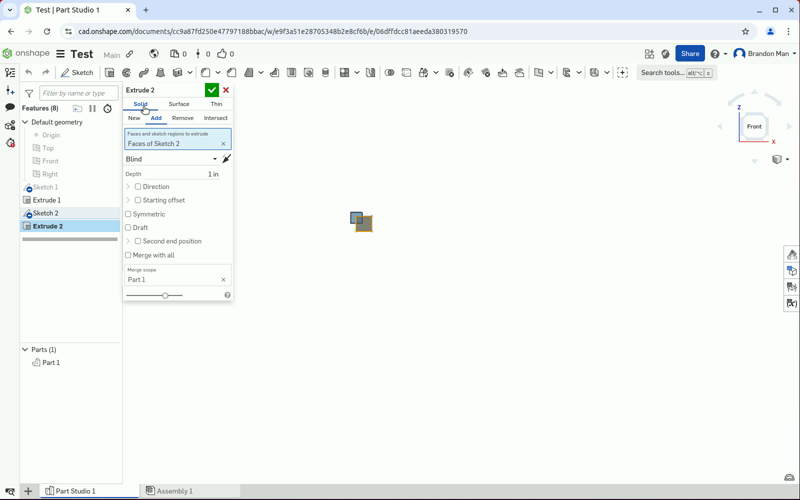
click(143, 106)
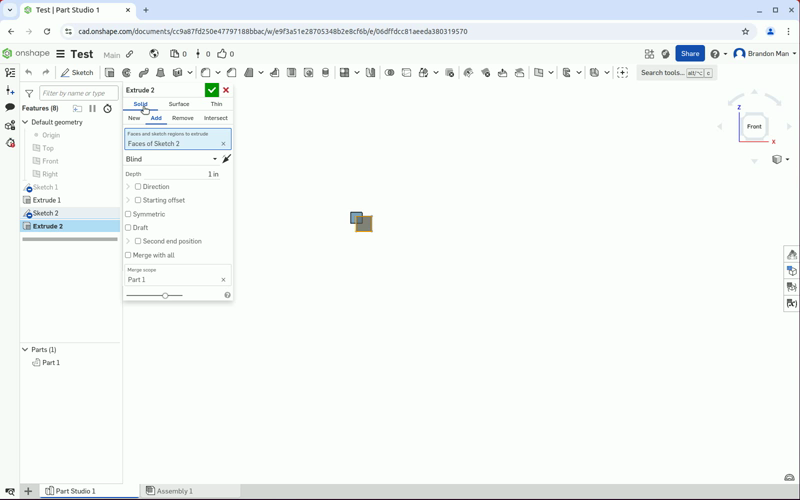
mouse_move(137, 120)
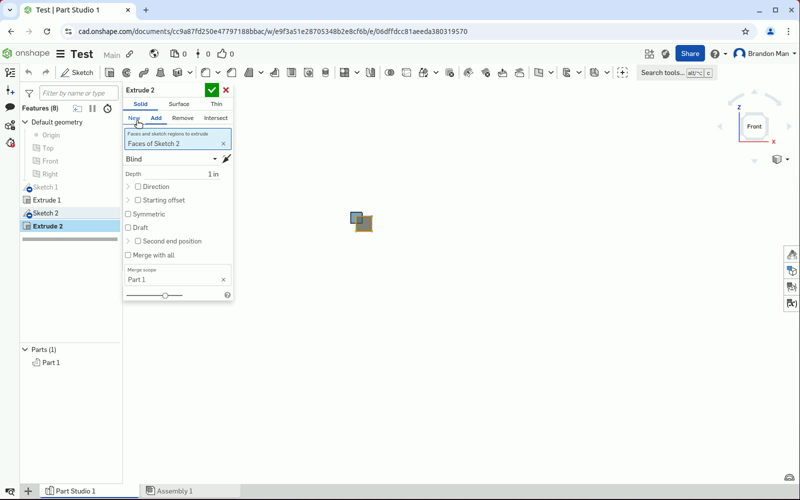
click(137, 120)
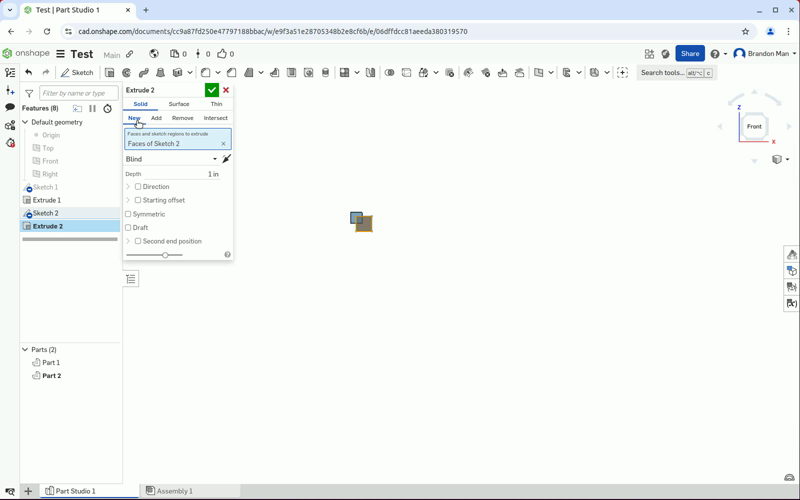
key(tab, 4)
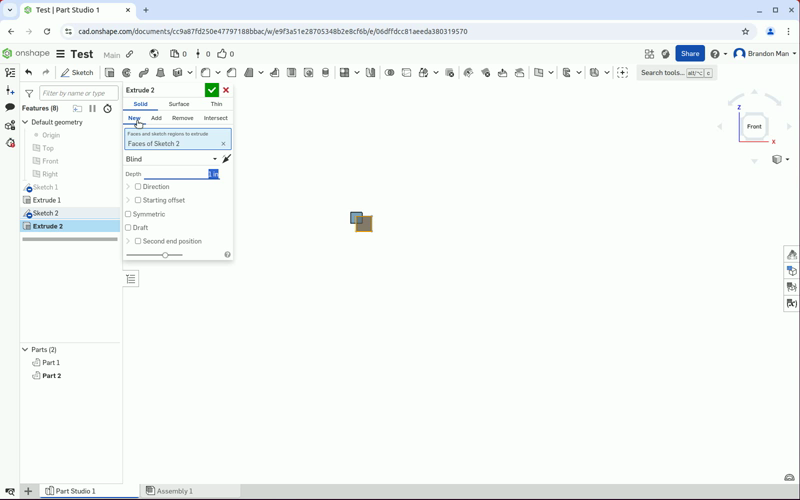
text(2.407)
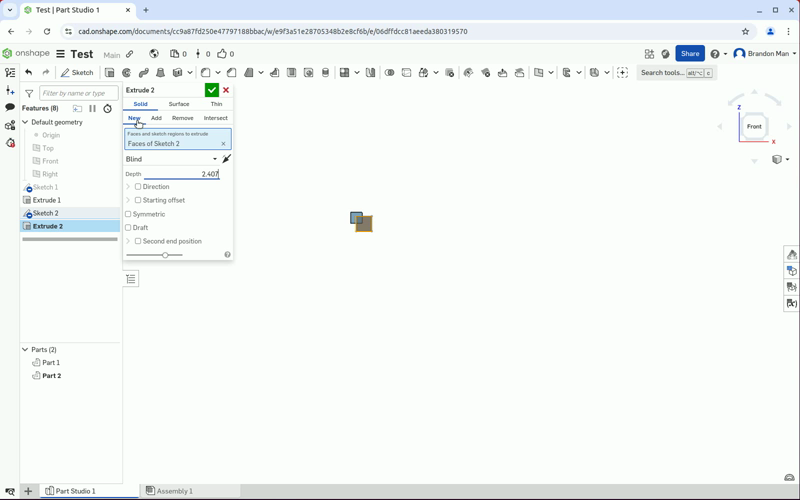
key(enter)
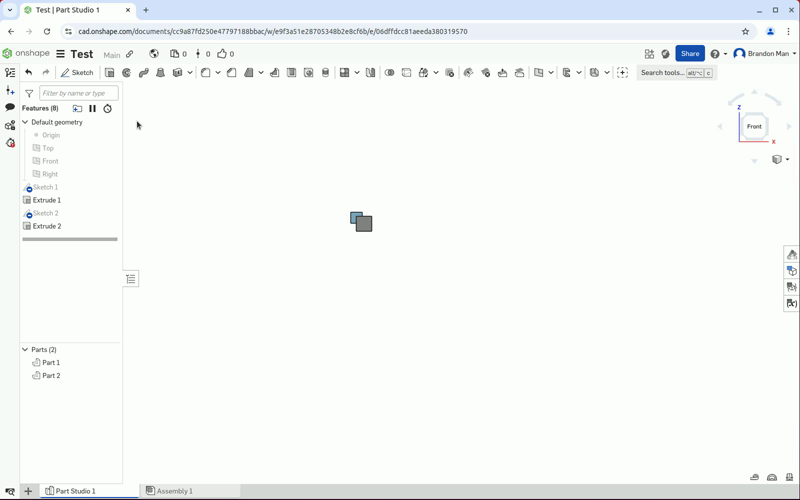
key(shift+h)
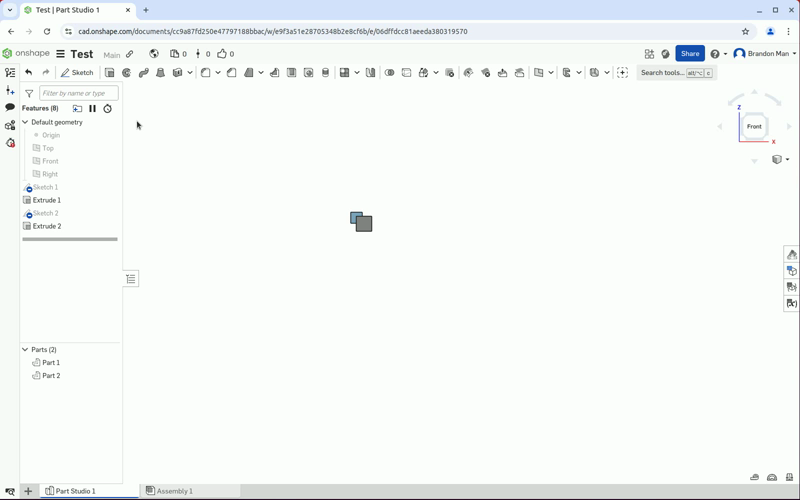
key(shift+h)
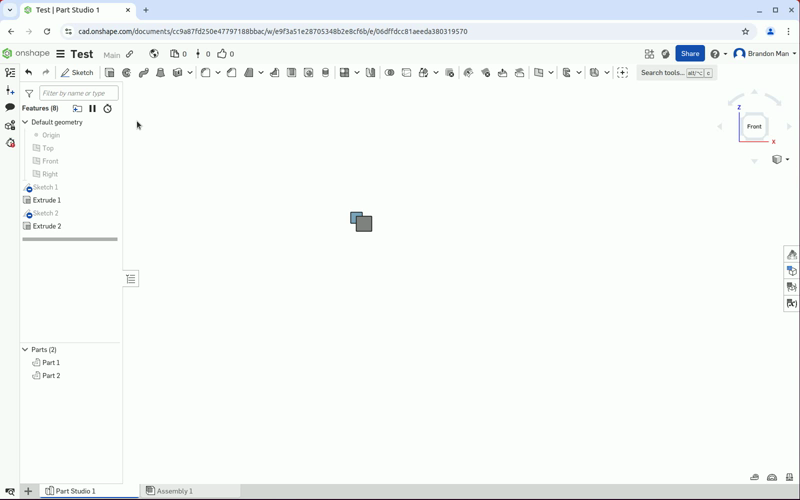
mouse_move(73, 189)
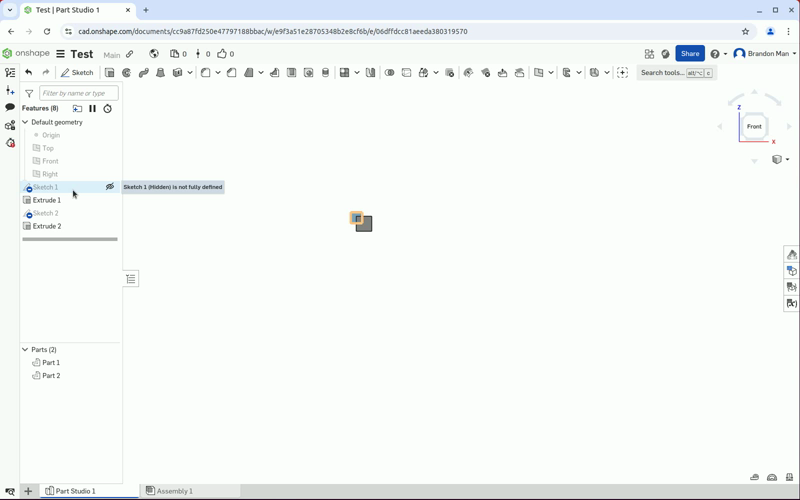
click(73, 189)
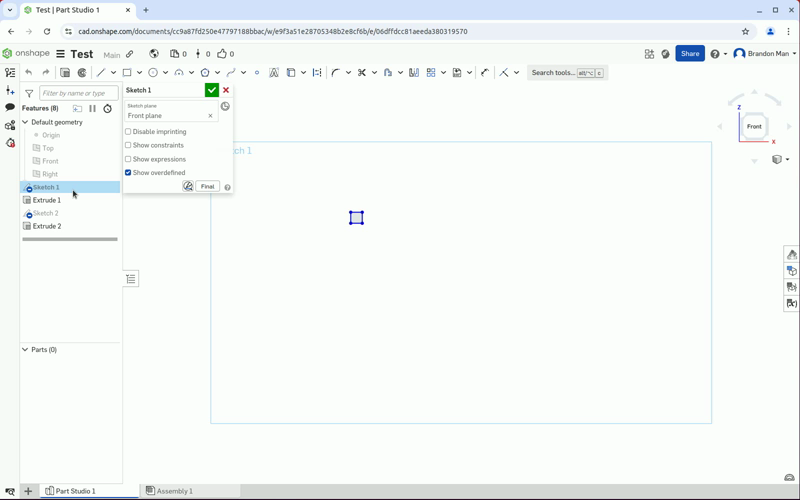
mouse_move(229, 92)
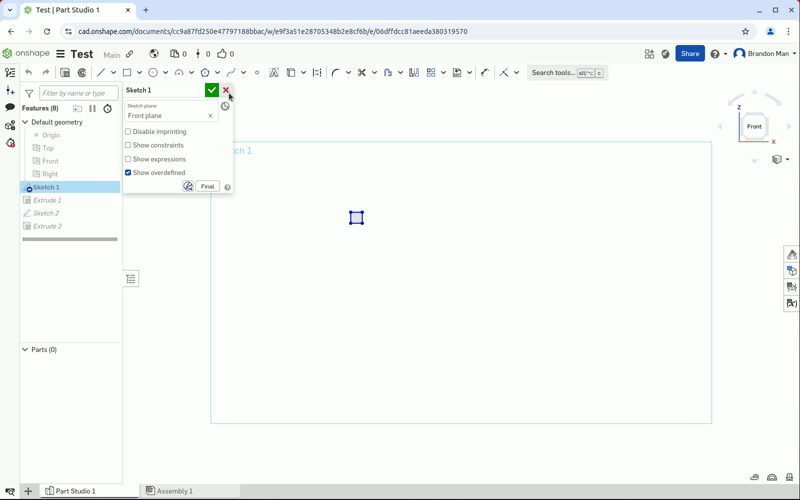
click(229, 92)
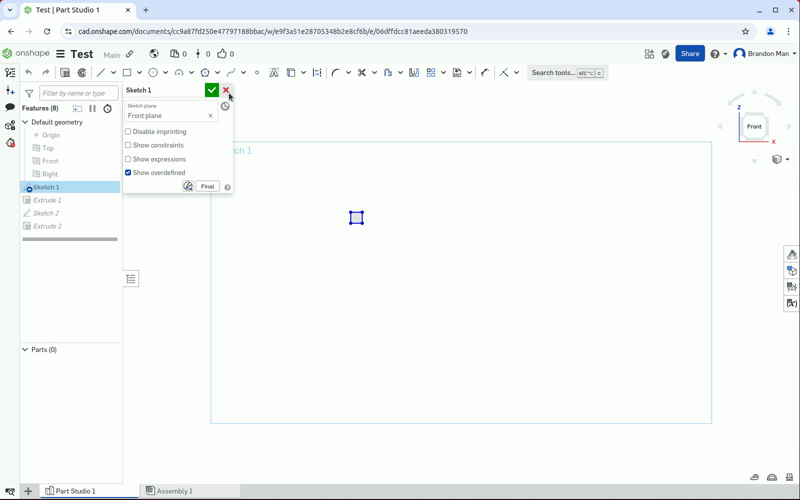
key(shift+s)
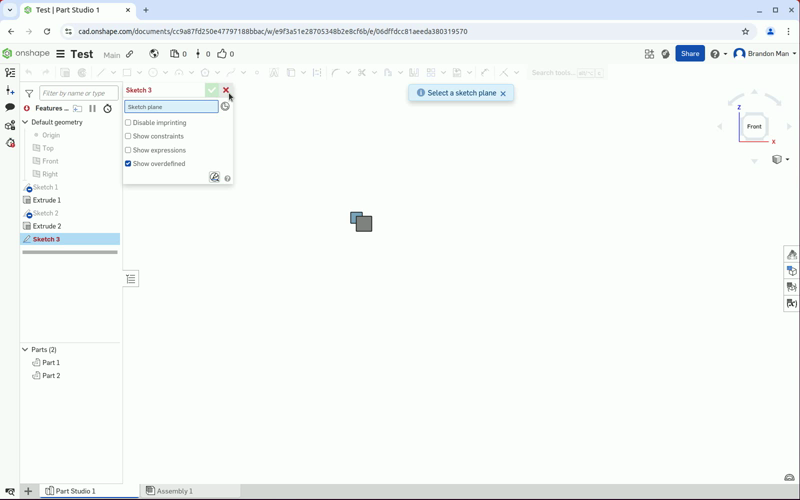
mouse_move(73, 163)
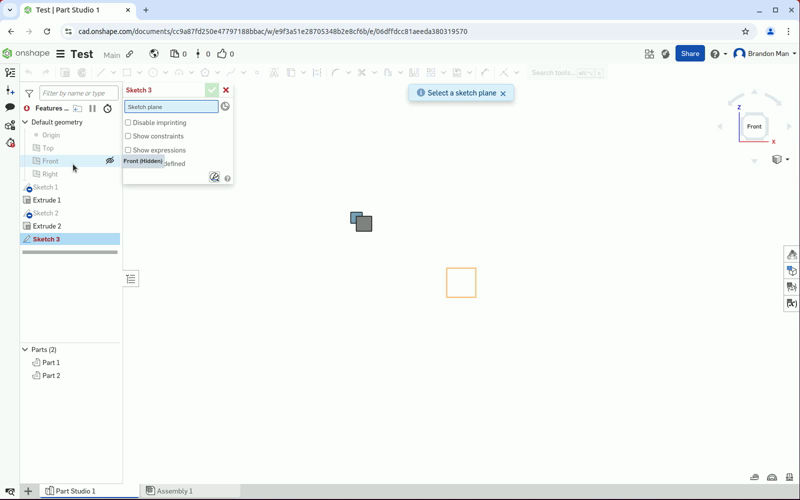
click(73, 163)
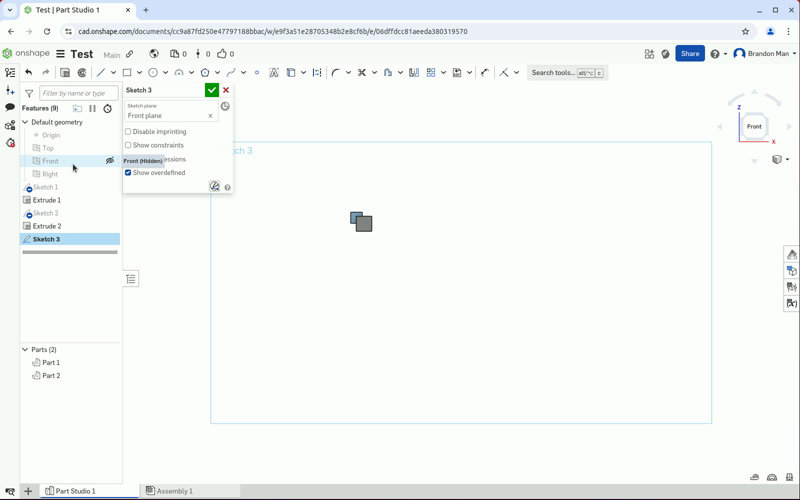
mouse_move(73, 352)
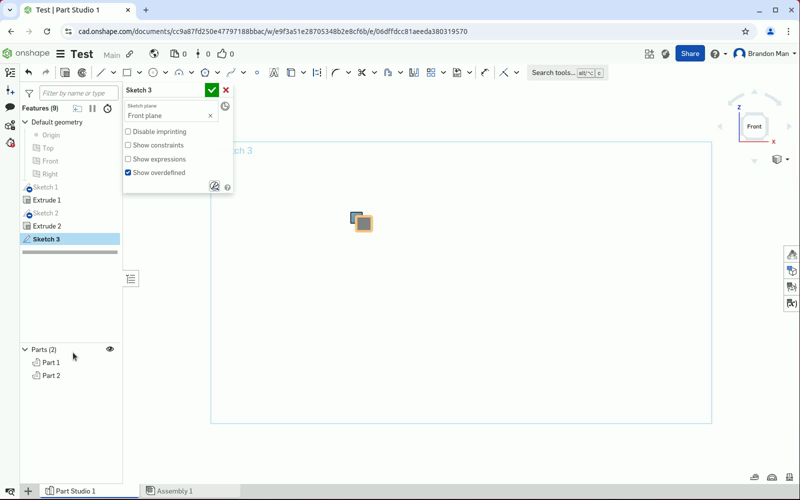
key(y)
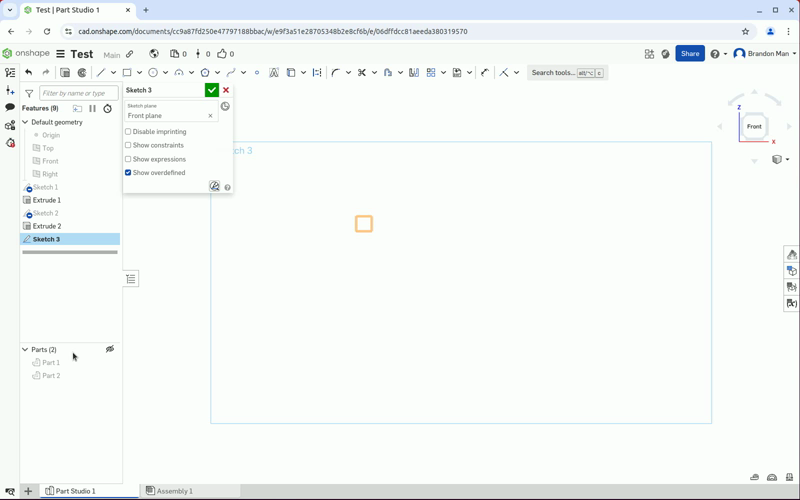
key(l)
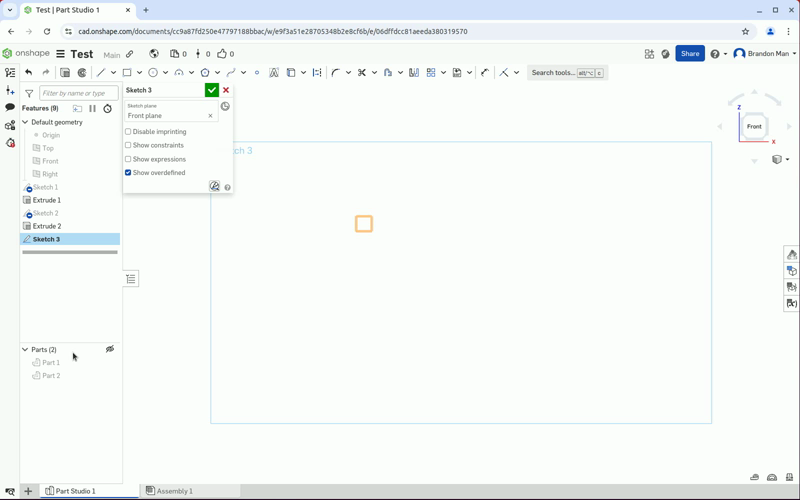
key_down(shift)
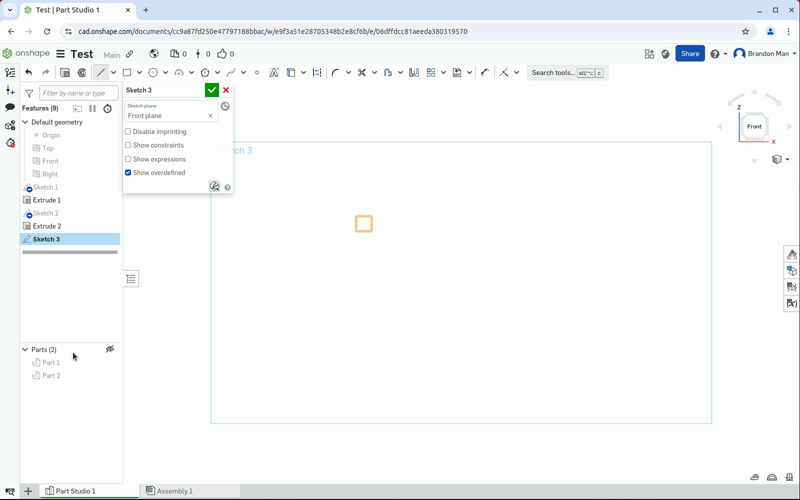
mouse_move(348, 227)
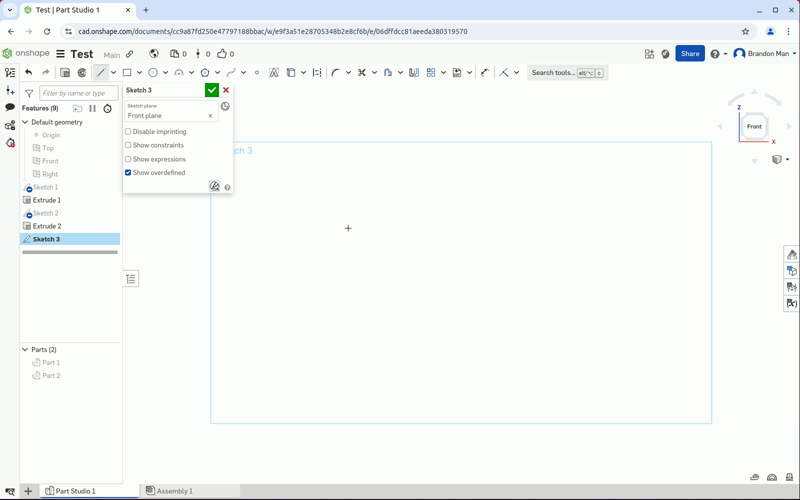
click(348, 227)
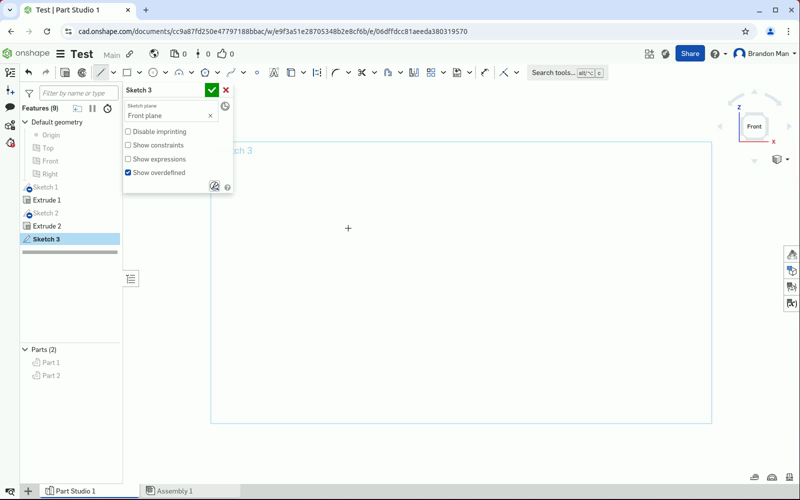
key_up(shift)
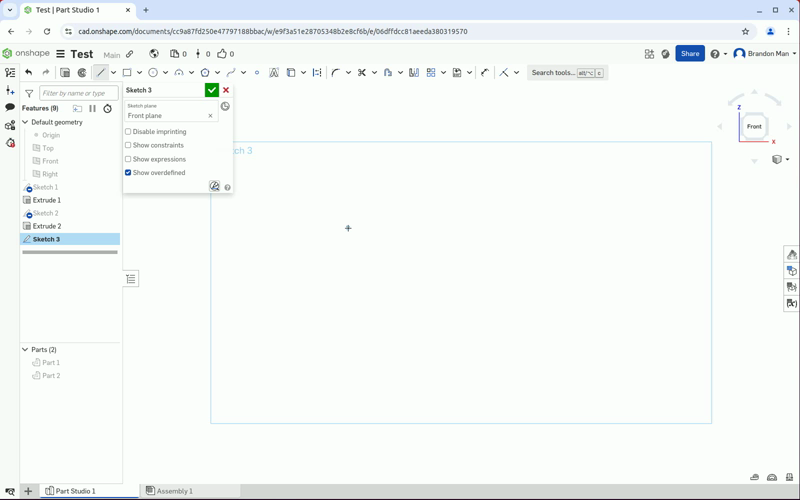
key_down(shift)
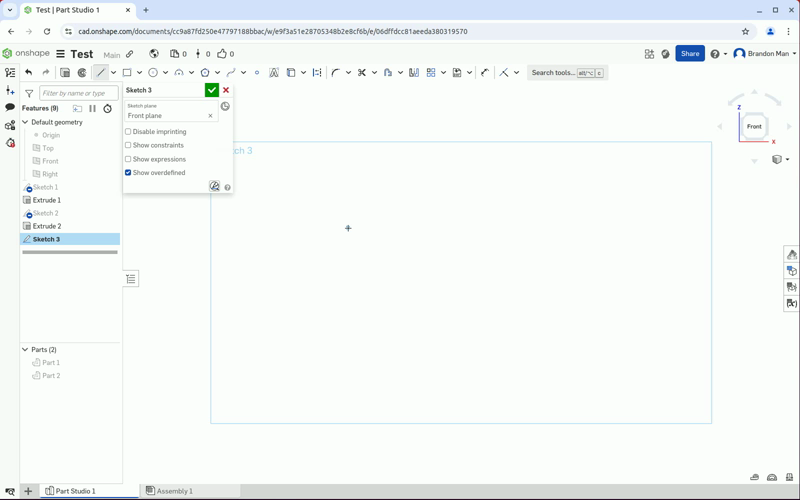
mouse_move(378, 227)
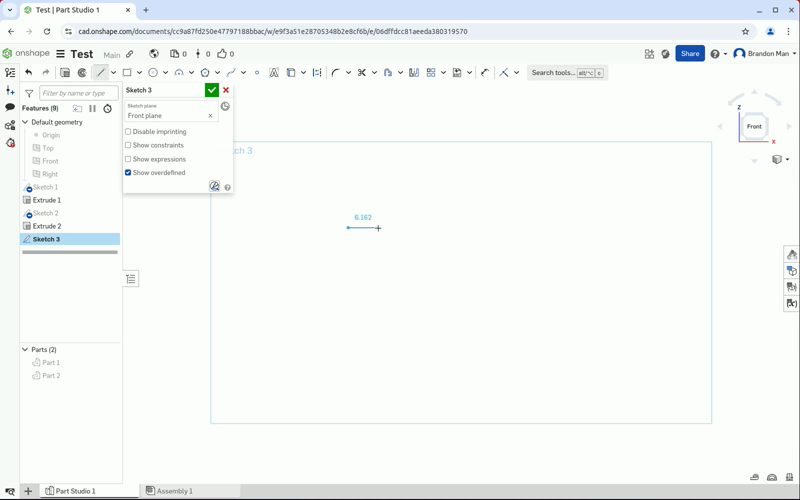
mouse_move(358, 227)
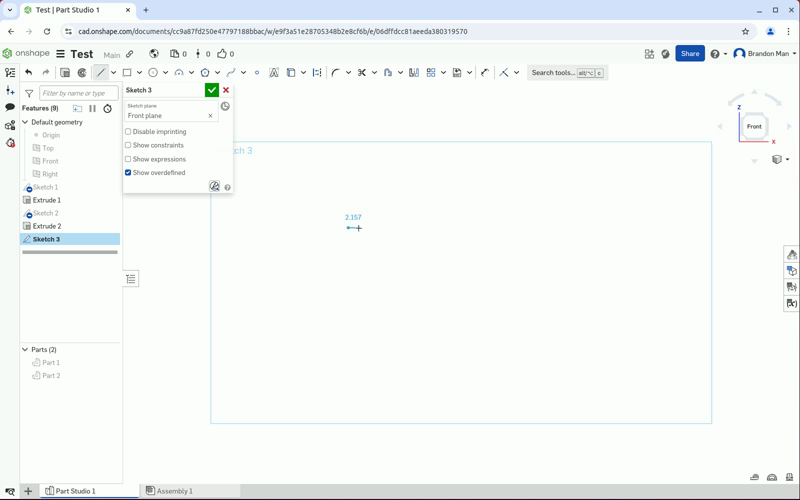
click(358, 227)
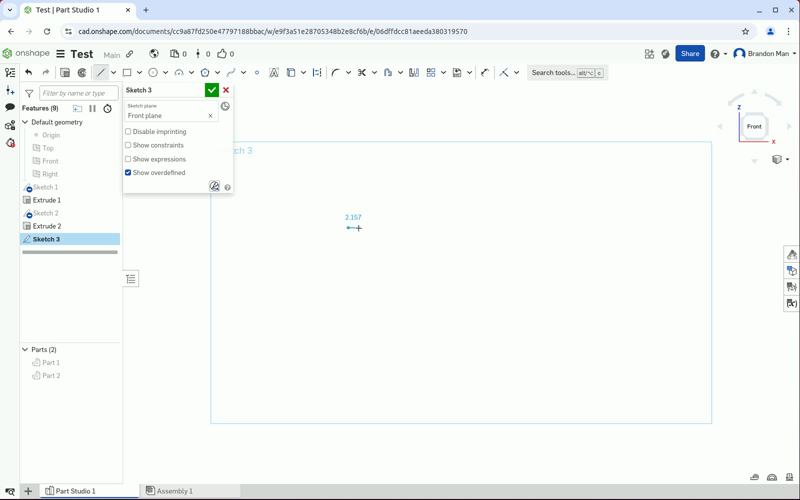
key_up(shift)
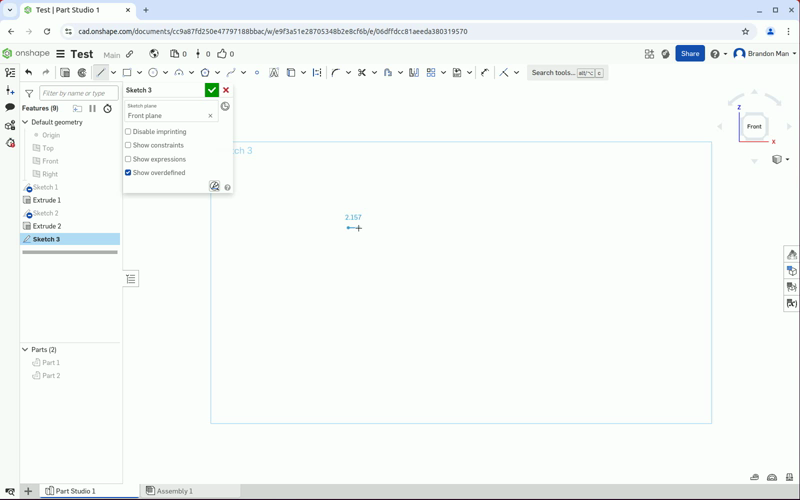
key_down(shift)
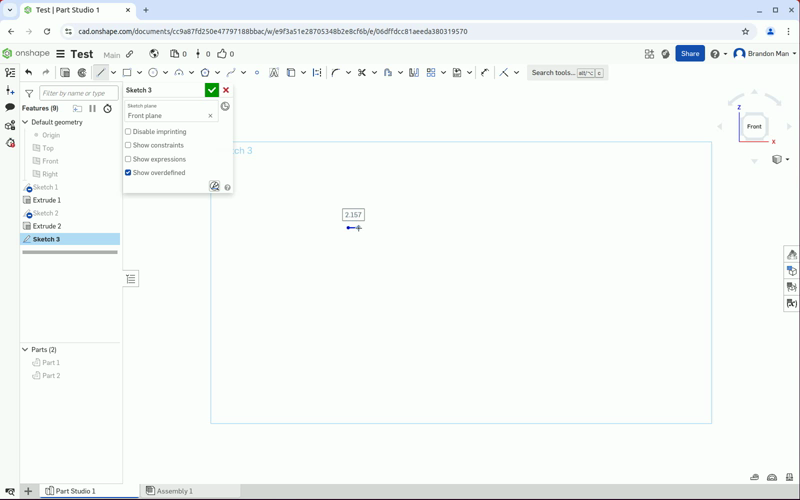
mouse_move(388, 227)
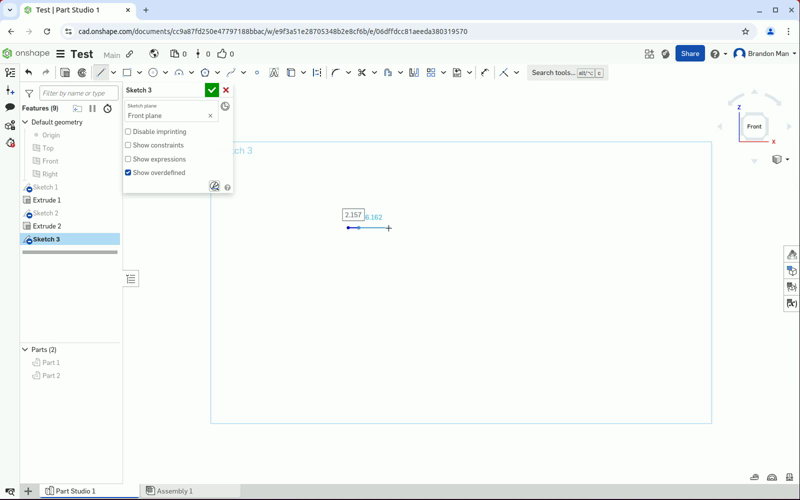
mouse_move(358, 220)
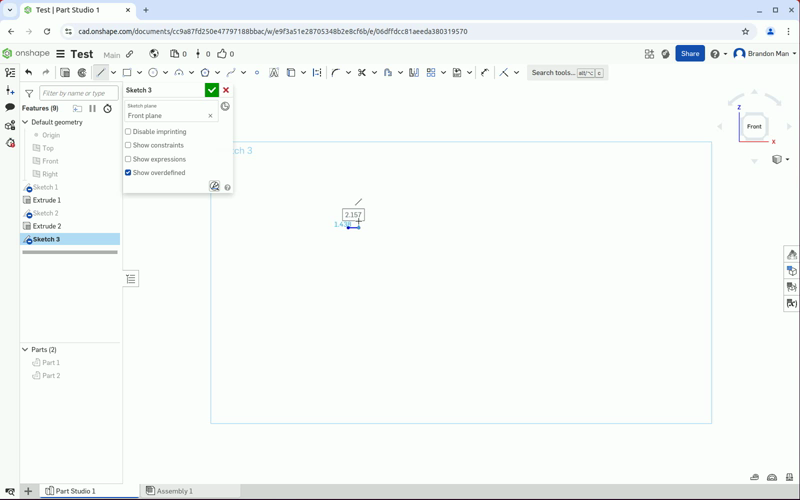
scroll(6)
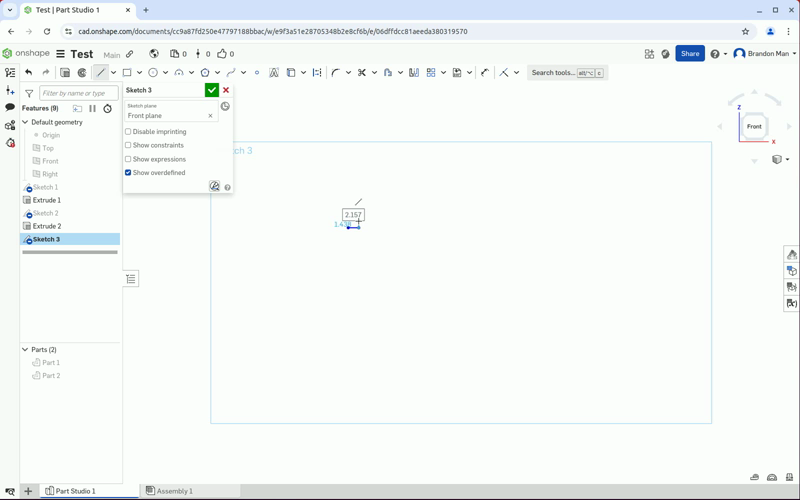
scroll(6)
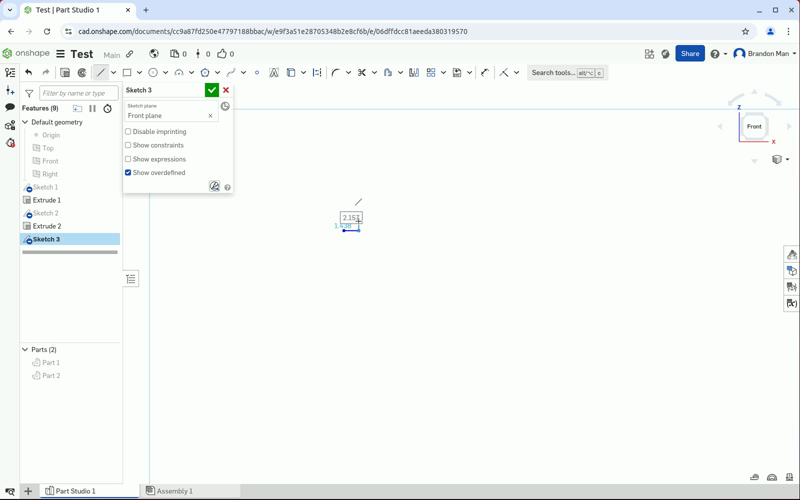
scroll(6)
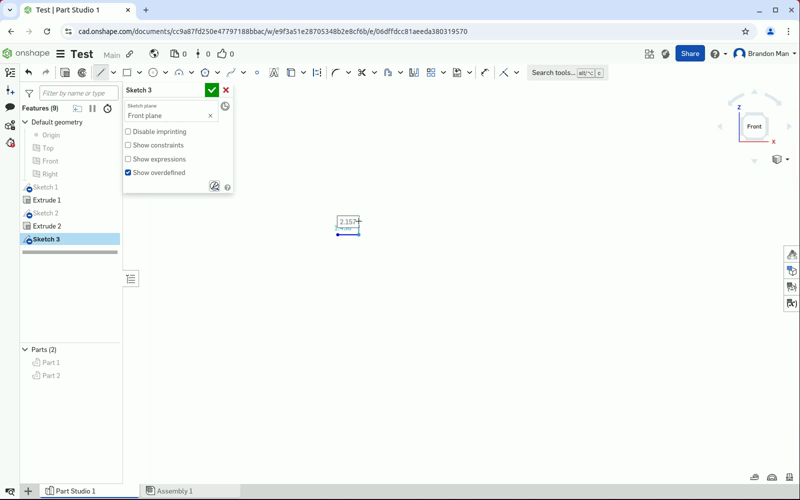
scroll(6)
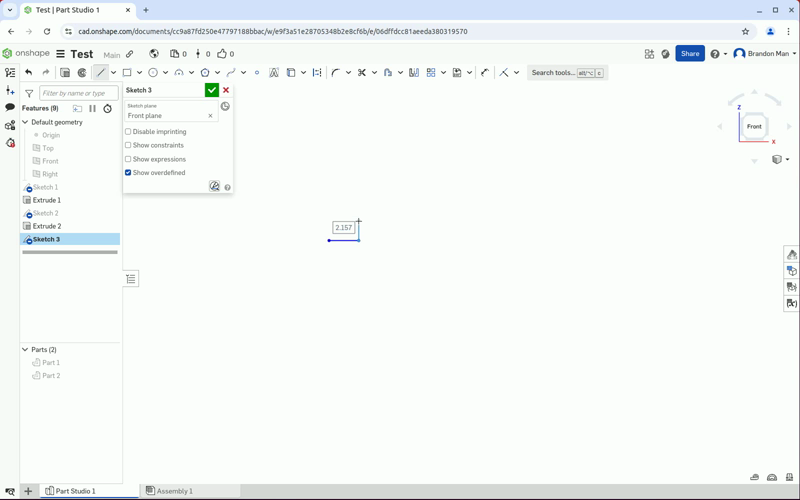
scroll(6)
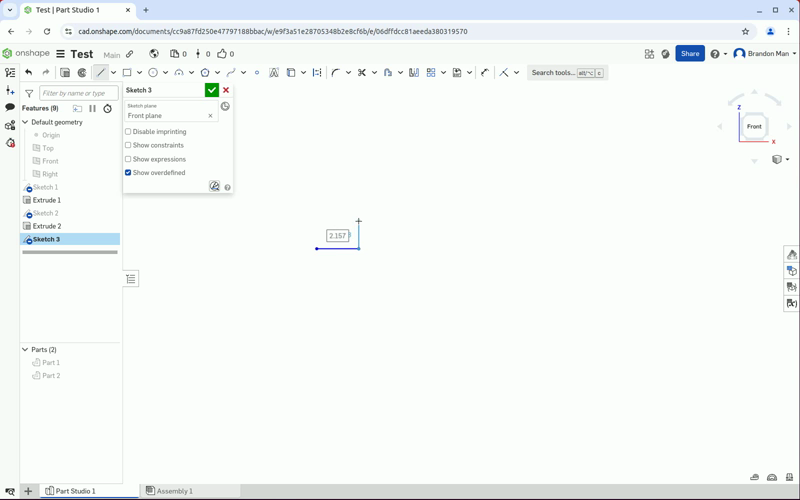
scroll(6)
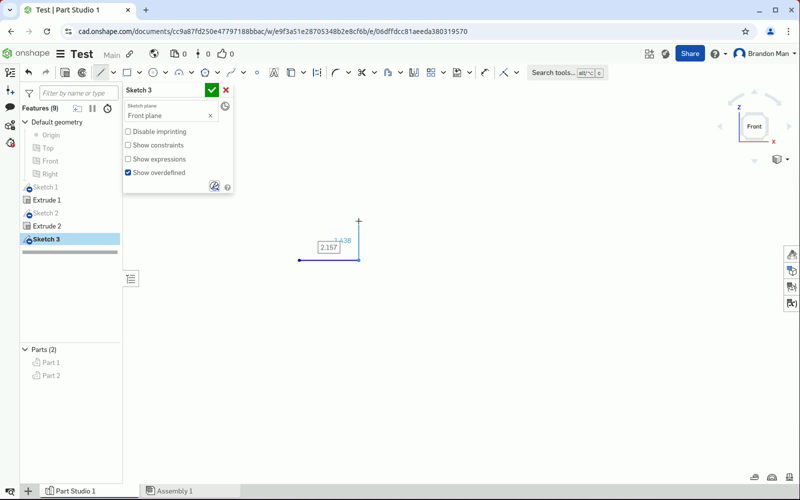
scroll(6)
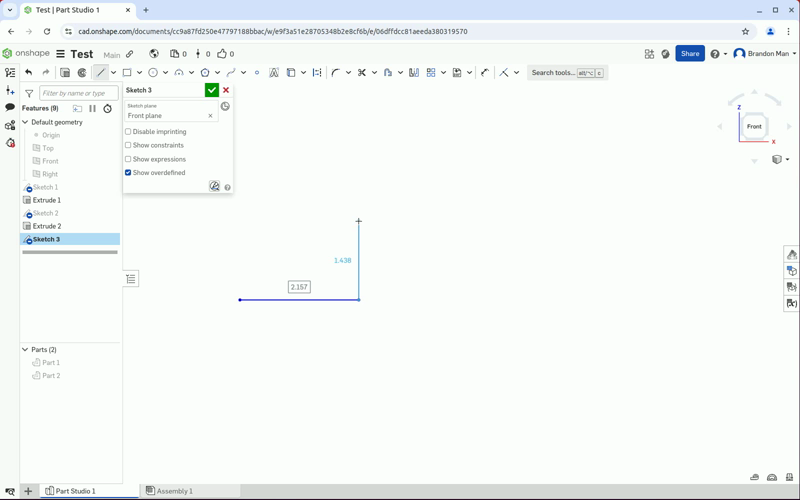
click(358, 220)
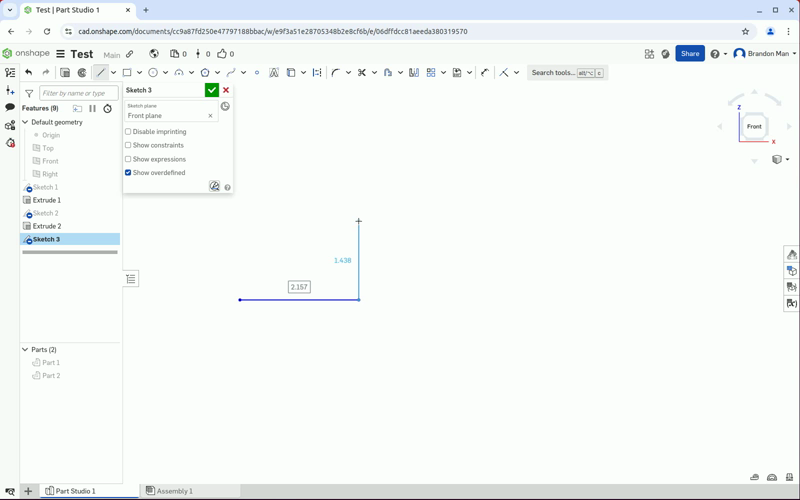
scroll(-6)
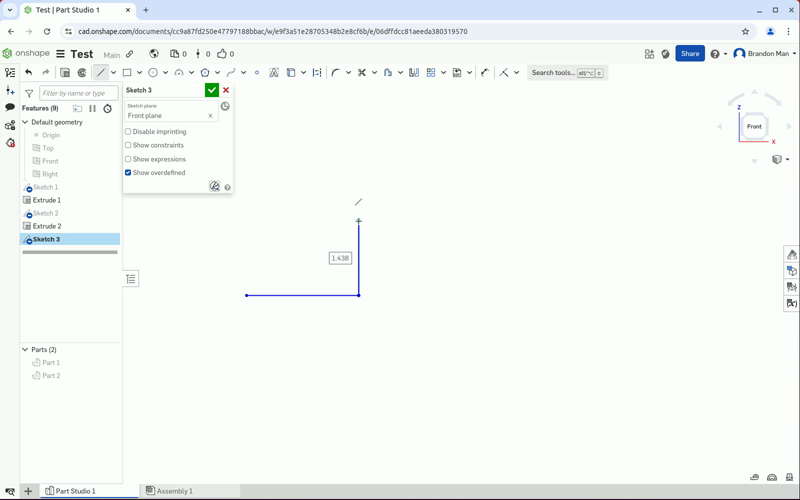
scroll(-6)
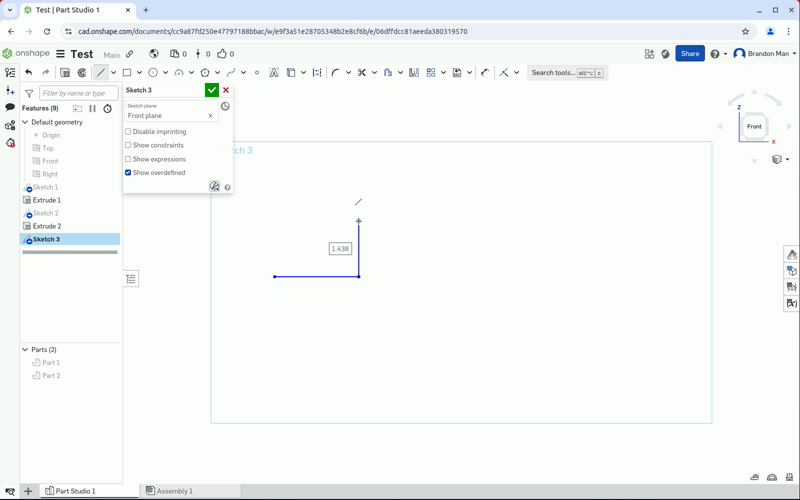
scroll(-6)
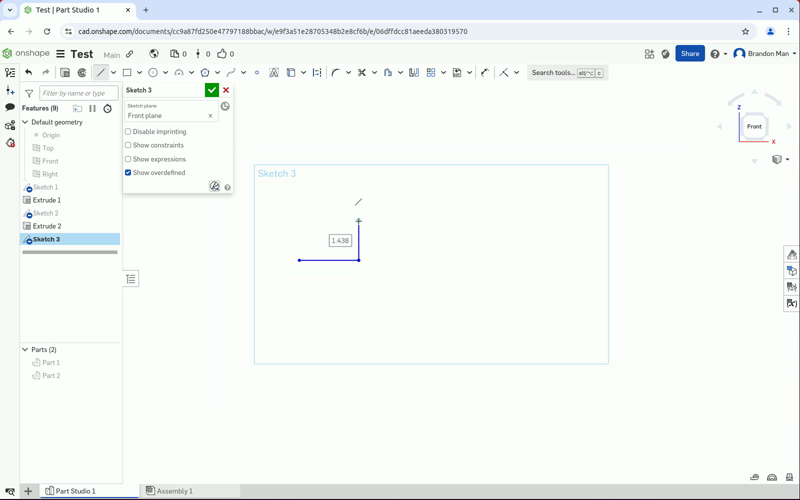
scroll(-6)
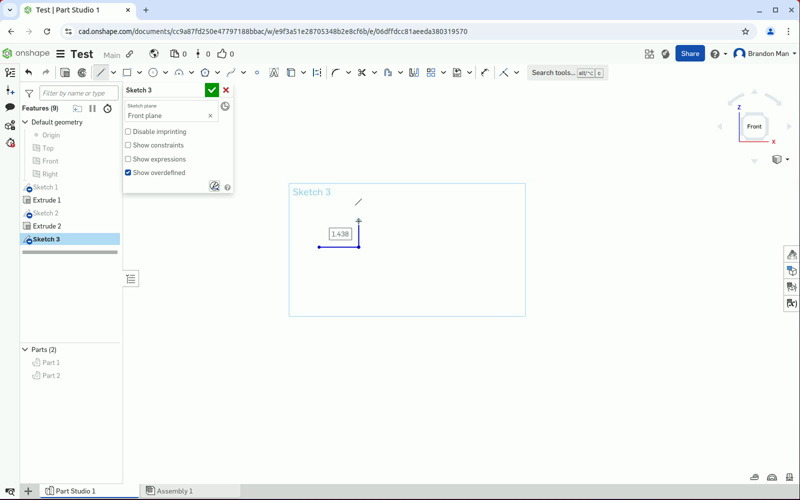
scroll(-6)
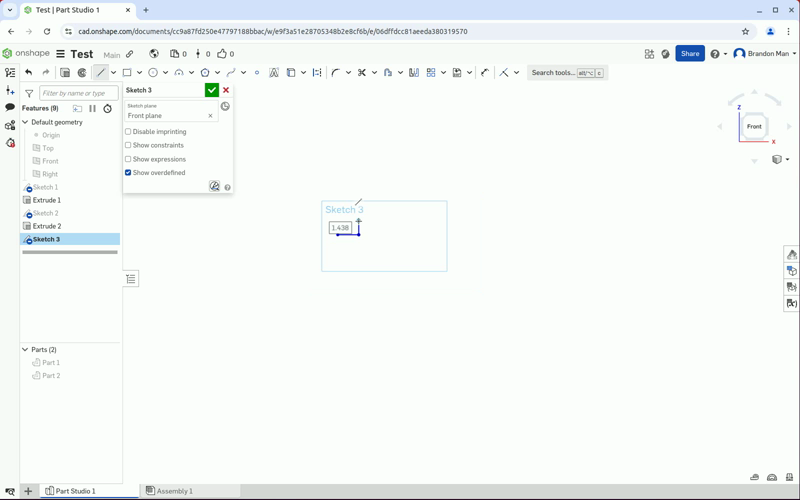
scroll(-6)
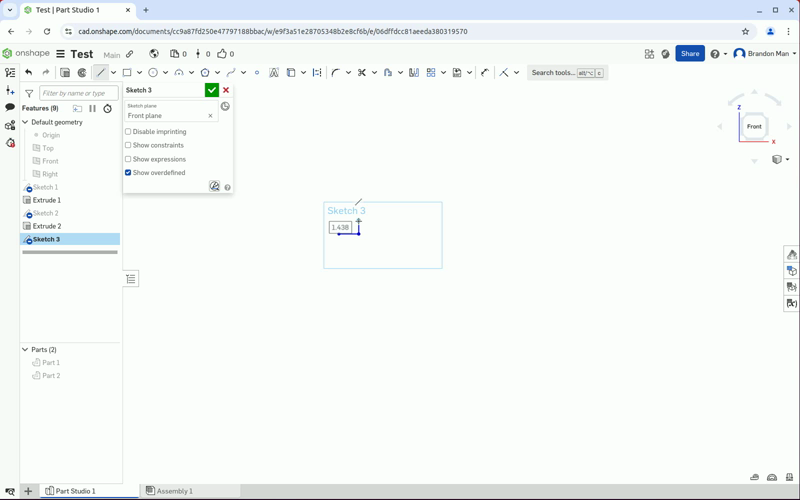
scroll(-6)
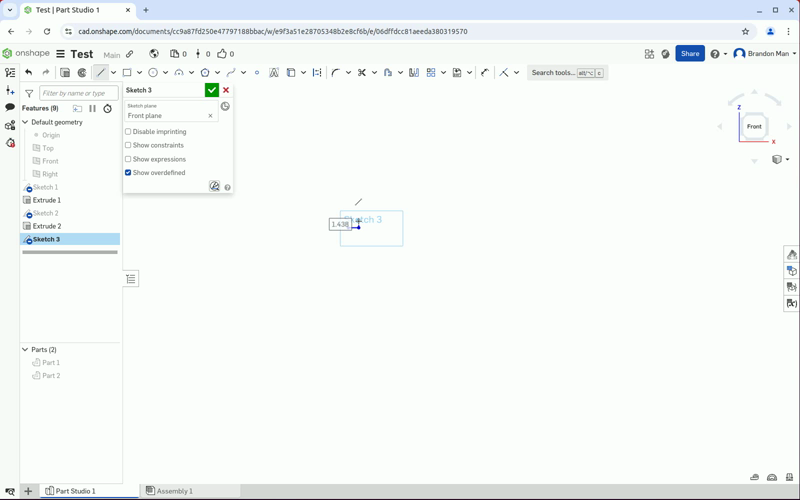
key_up(shift)
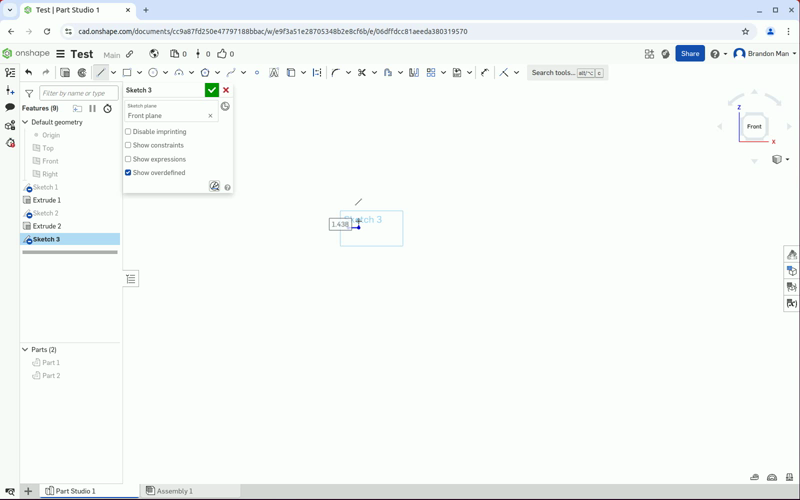
key_down(shift)
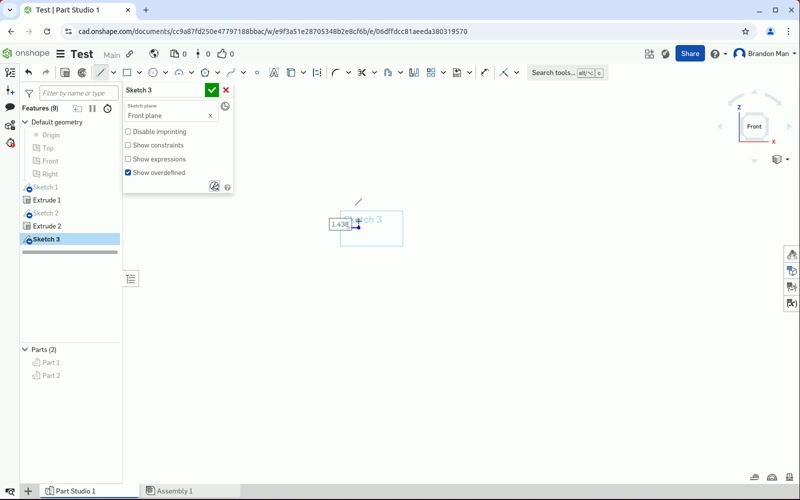
mouse_move(388, 220)
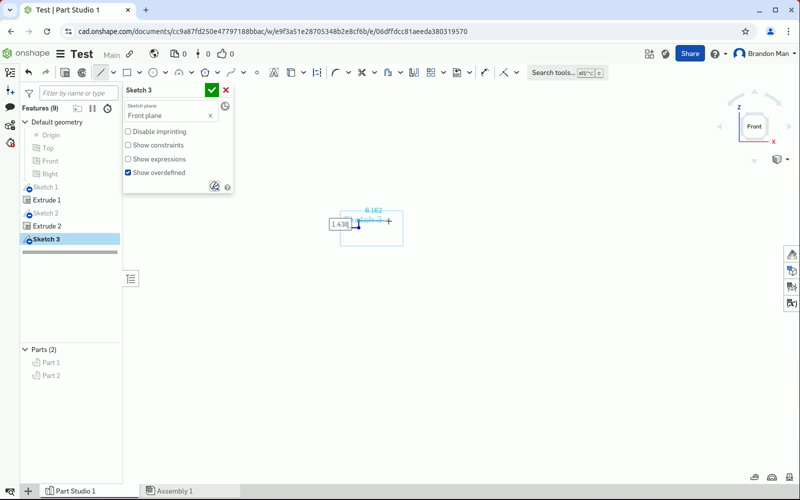
mouse_move(348, 220)
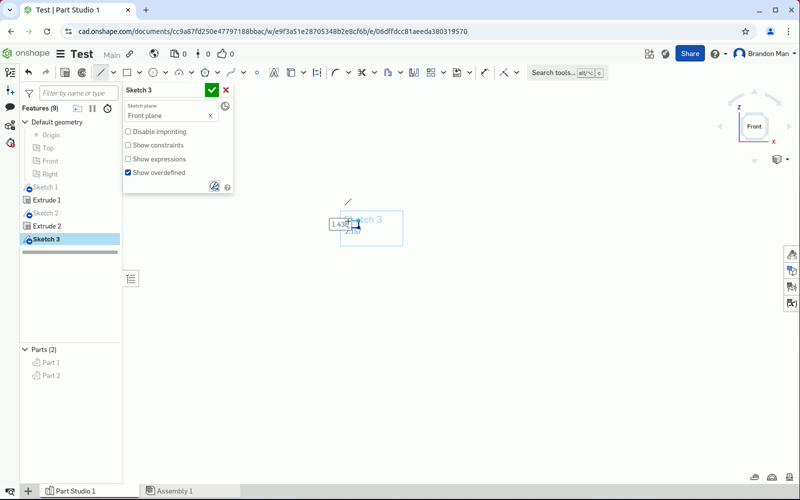
click(348, 220)
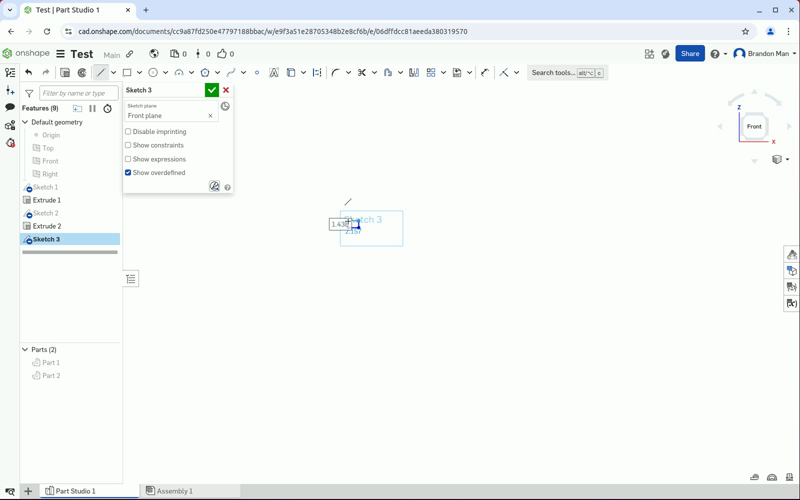
key_up(shift)
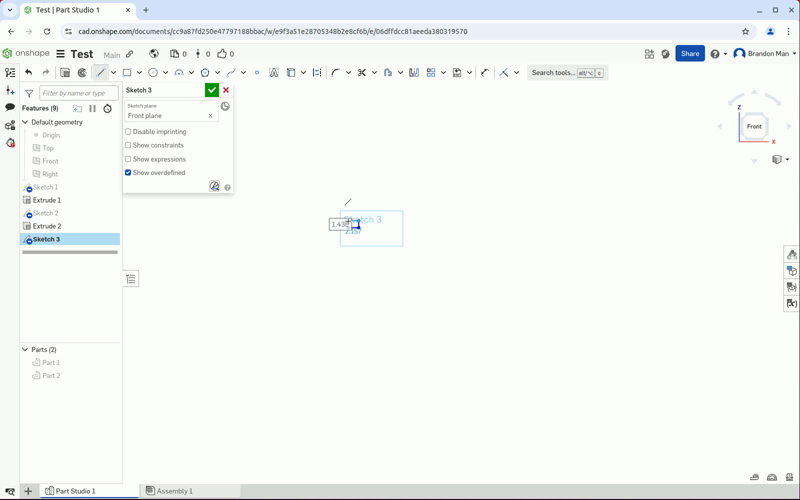
mouse_move(378, 220)
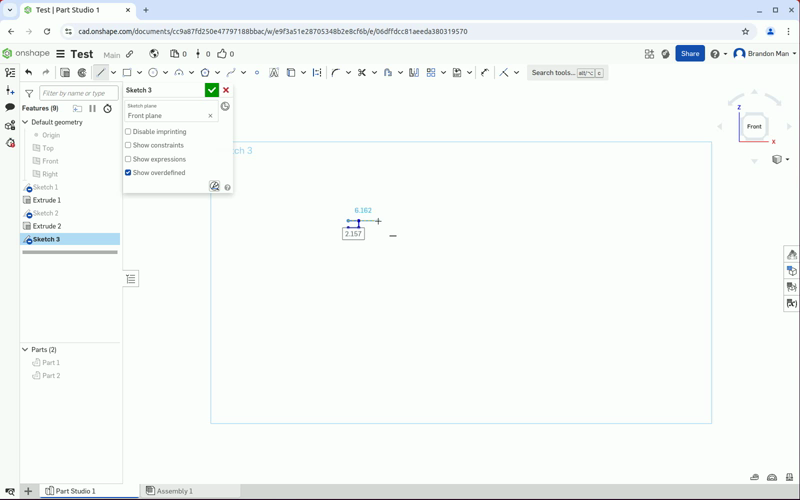
key_down(shift)
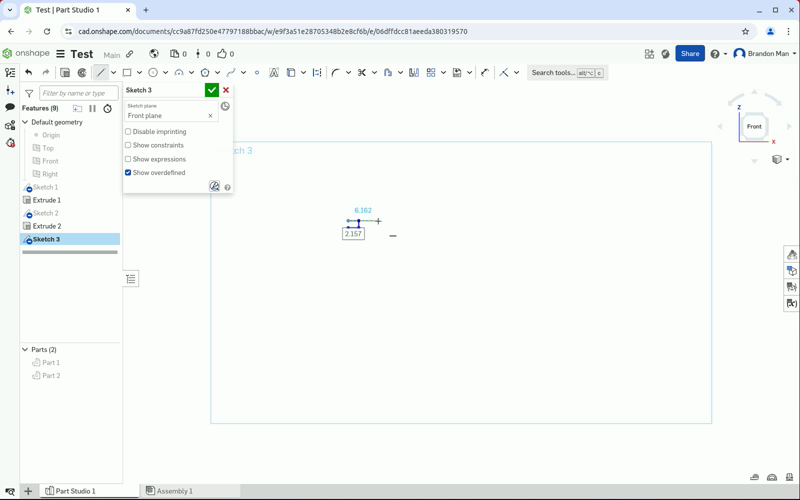
mouse_move(348, 227)
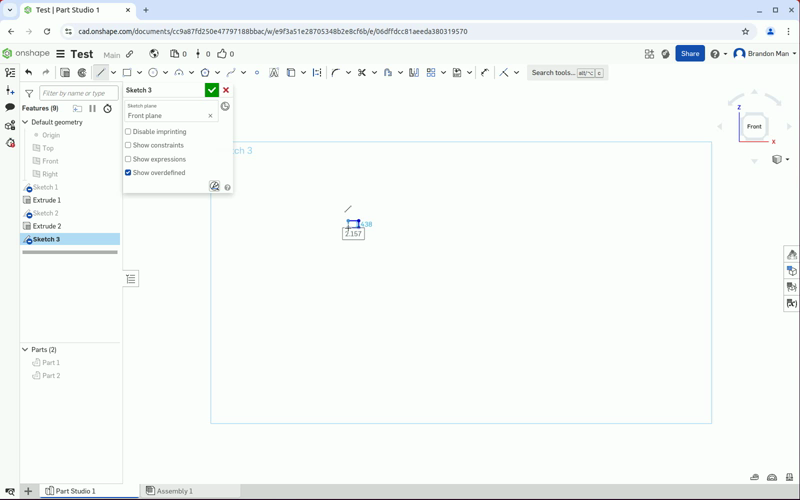
scroll(6)
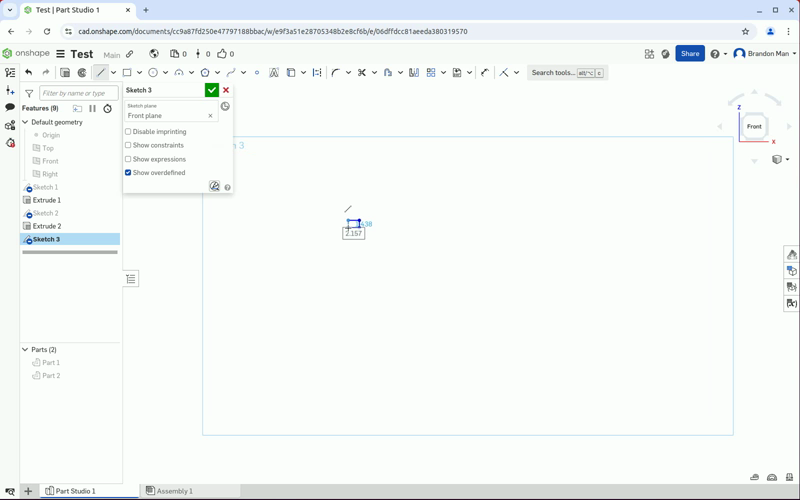
scroll(6)
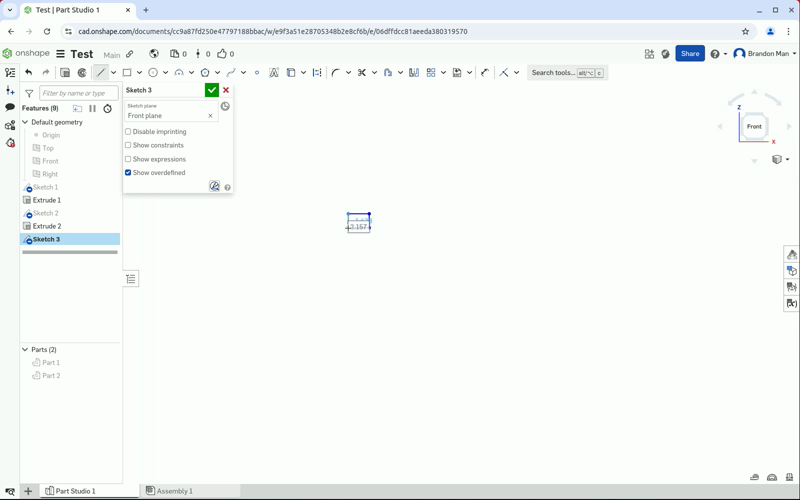
scroll(6)
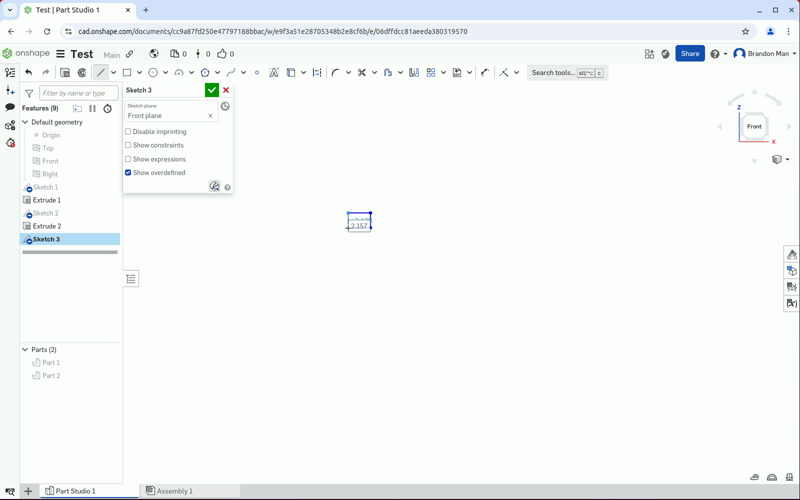
scroll(6)
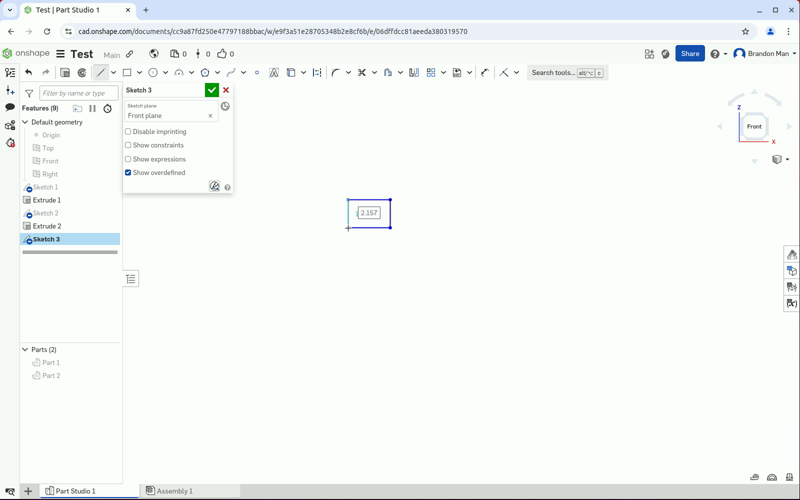
scroll(6)
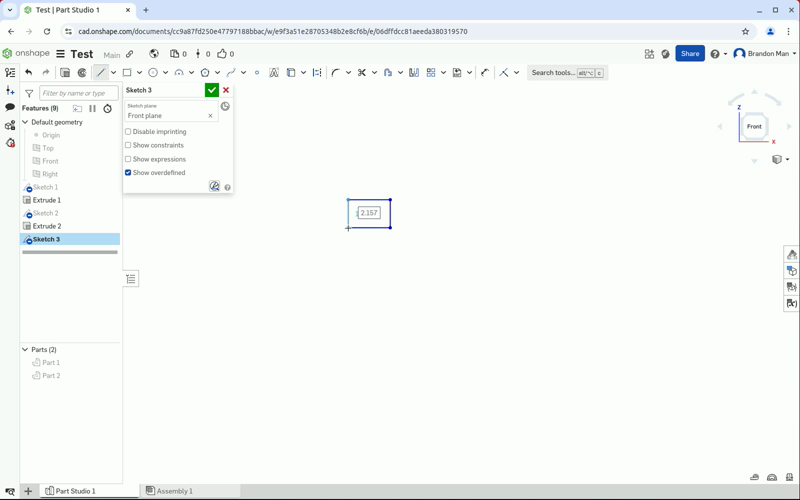
scroll(6)
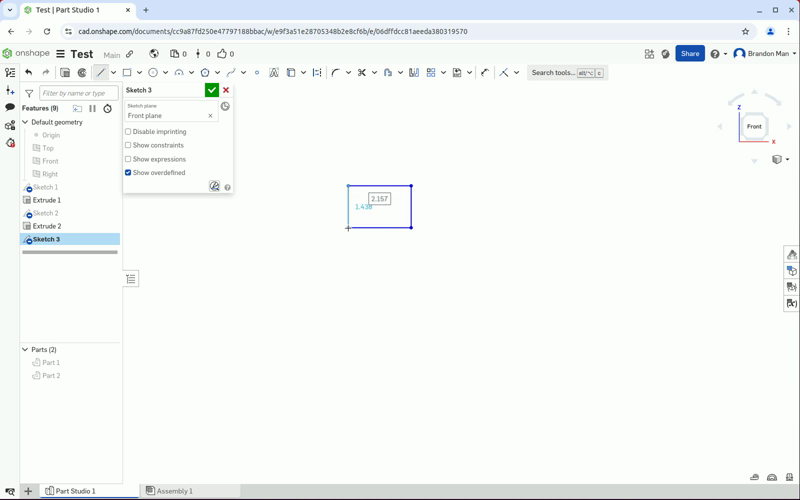
scroll(6)
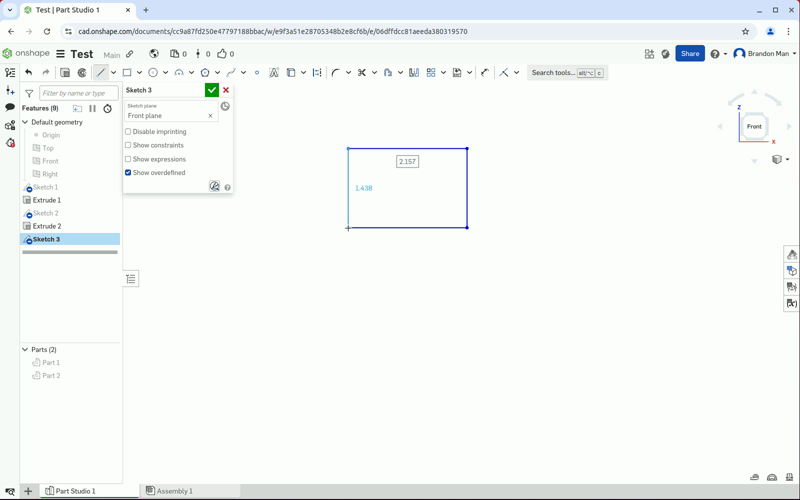
key_up(shift)
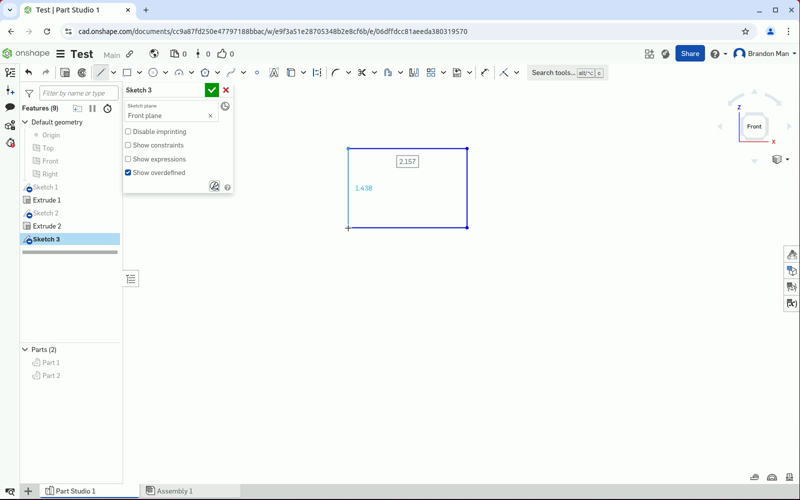
click(348, 227)
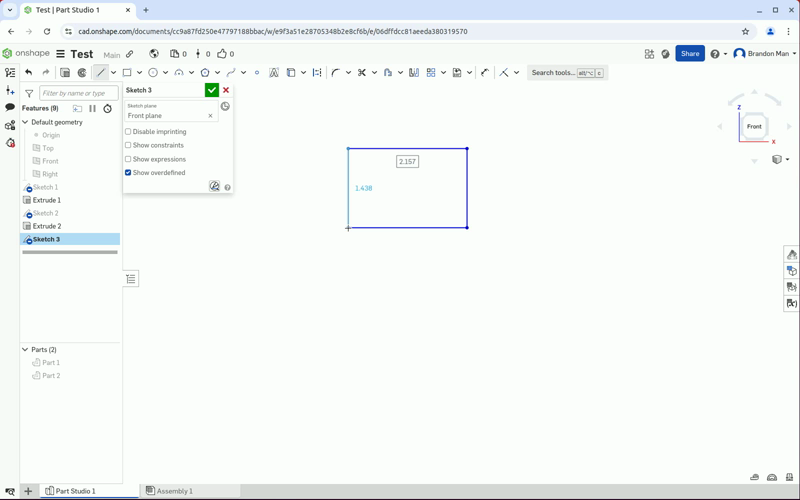
scroll(-6)
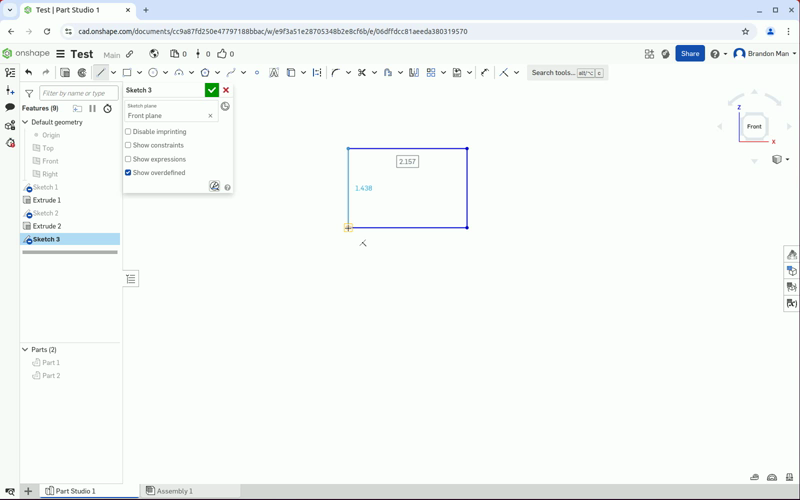
scroll(-6)
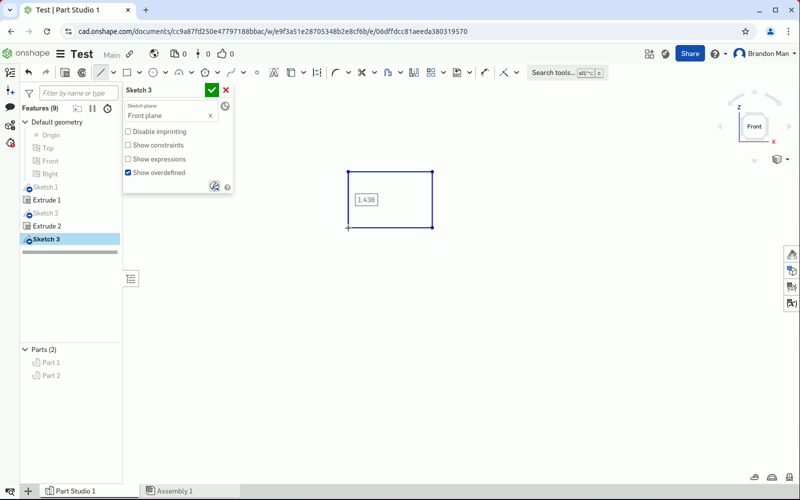
scroll(-6)
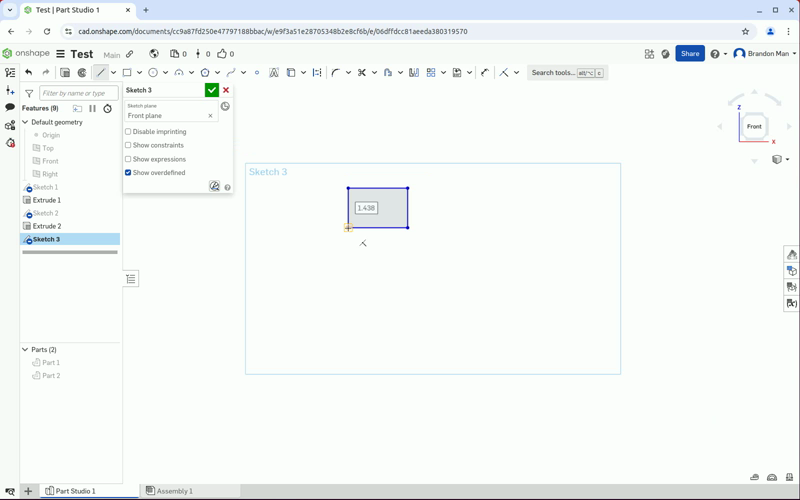
scroll(-6)
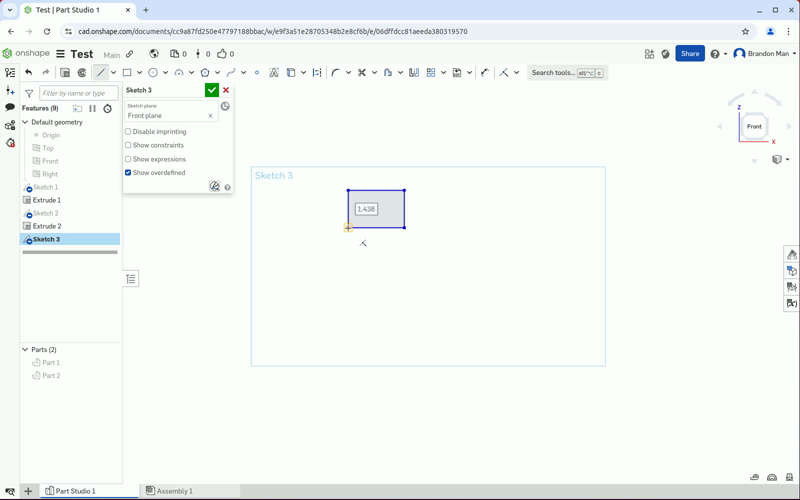
scroll(-6)
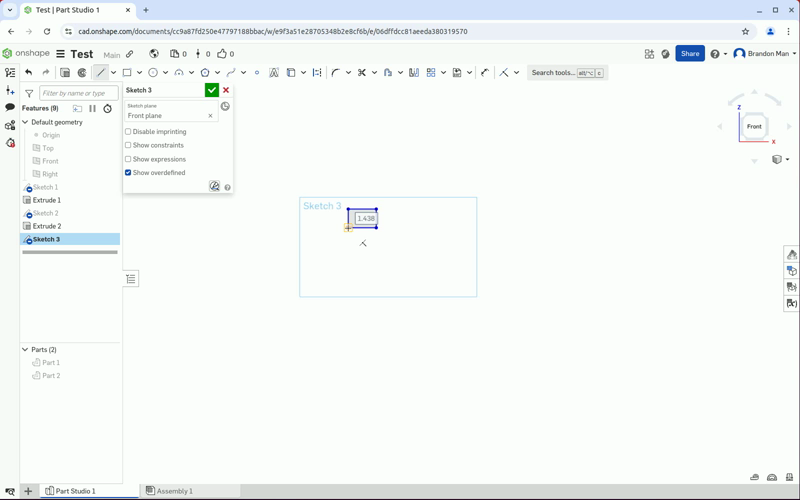
scroll(-6)
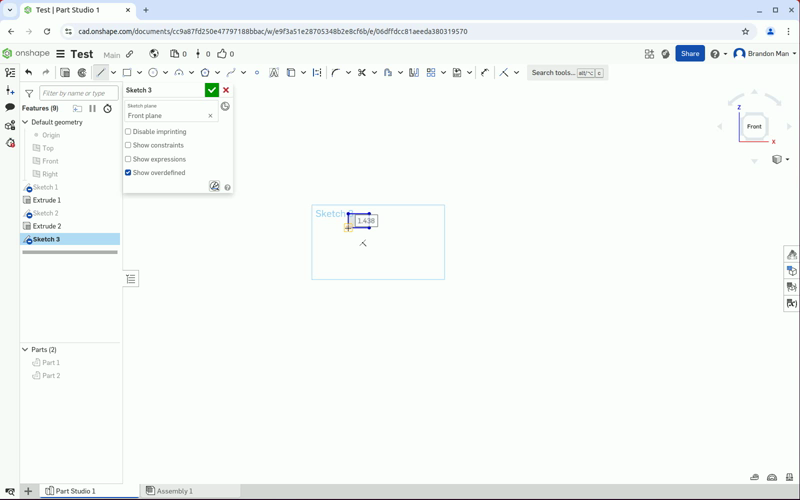
scroll(-6)
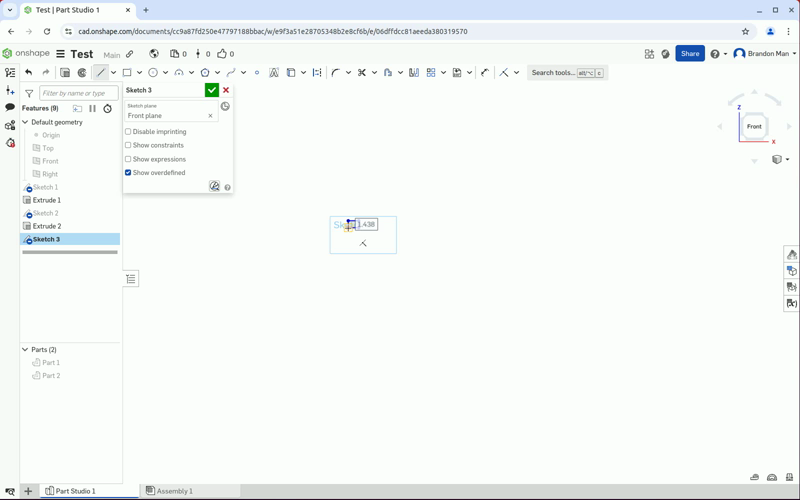
key(esc)
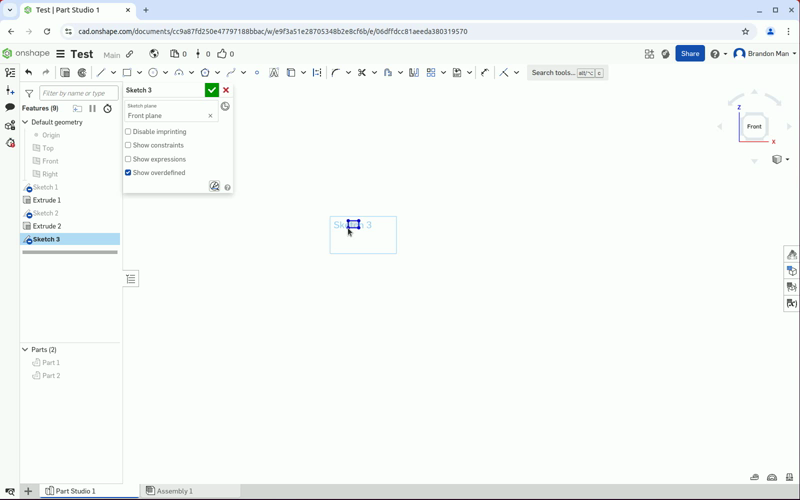
mouse_move(353, 223)
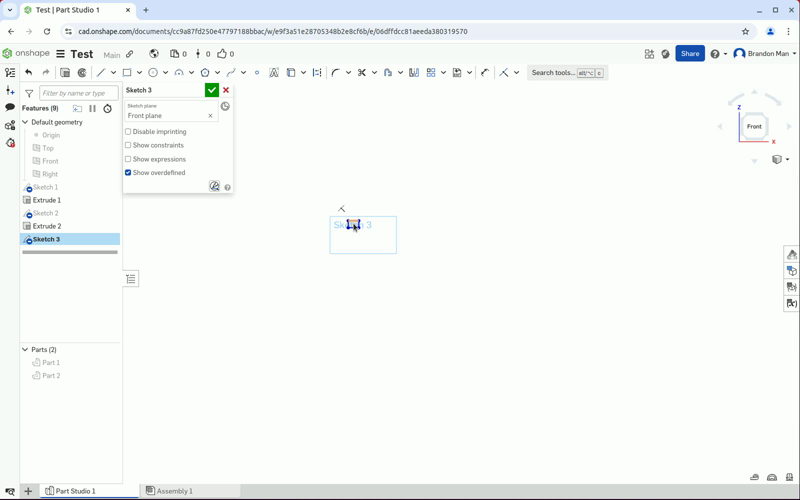
scroll(6)
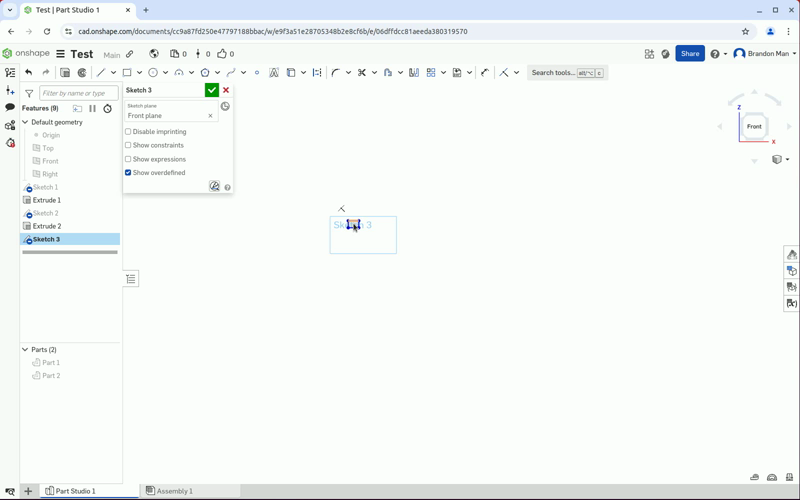
scroll(6)
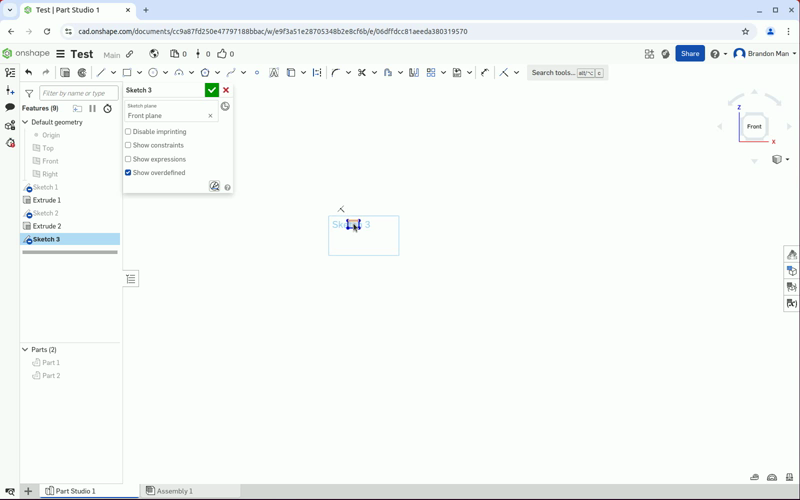
scroll(6)
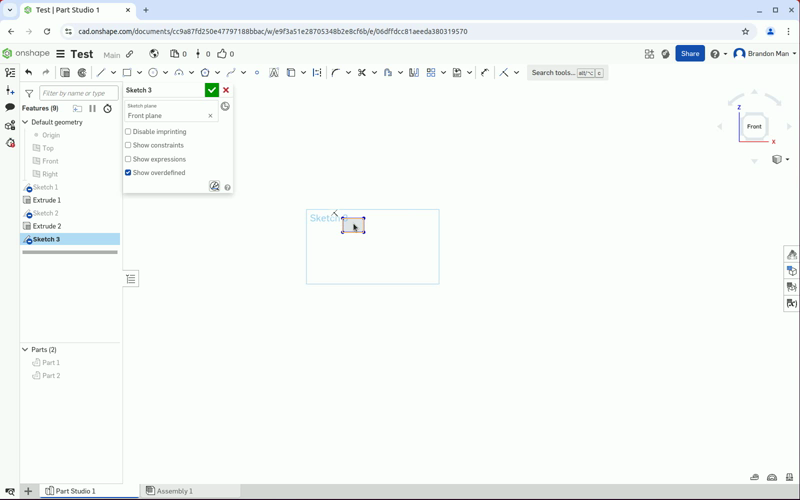
scroll(6)
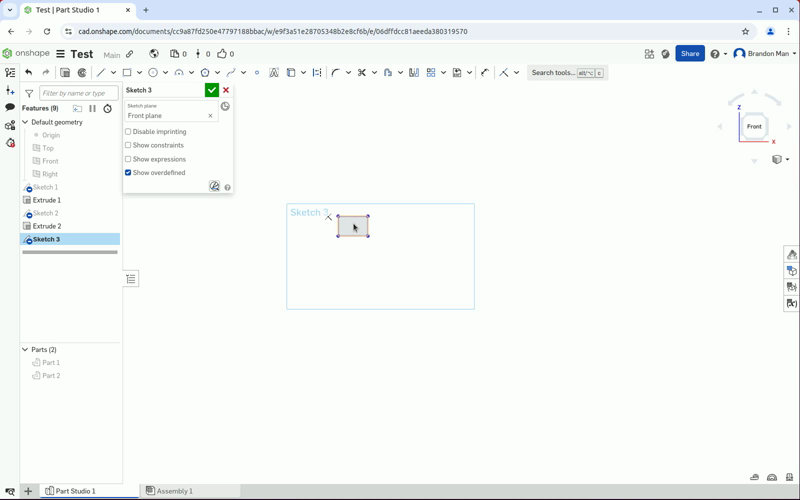
scroll(6)
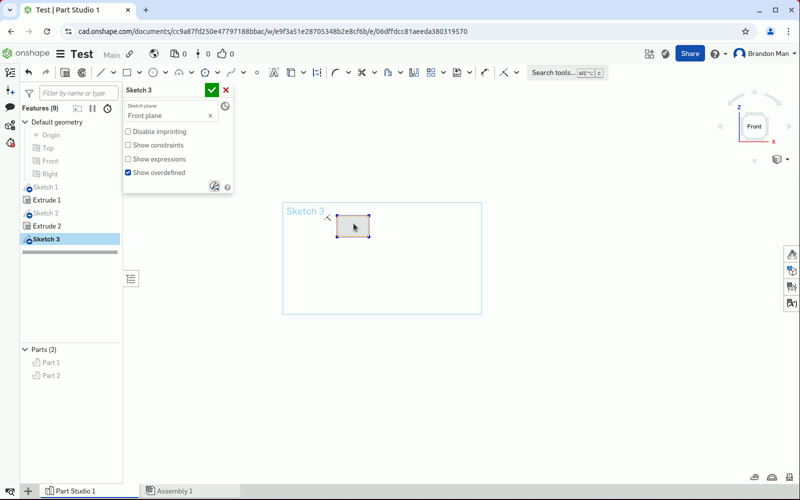
scroll(6)
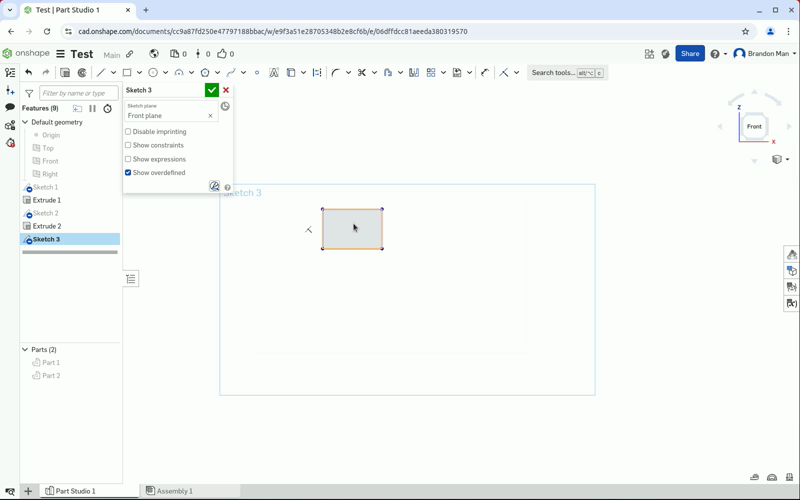
scroll(6)
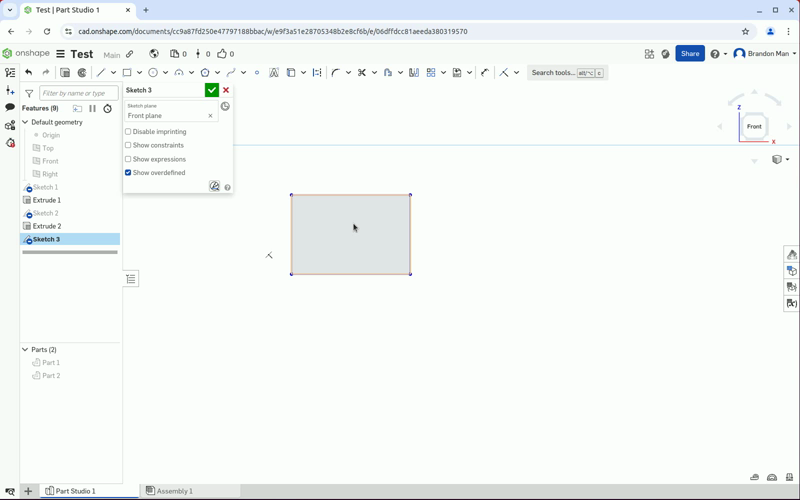
click(353, 223)
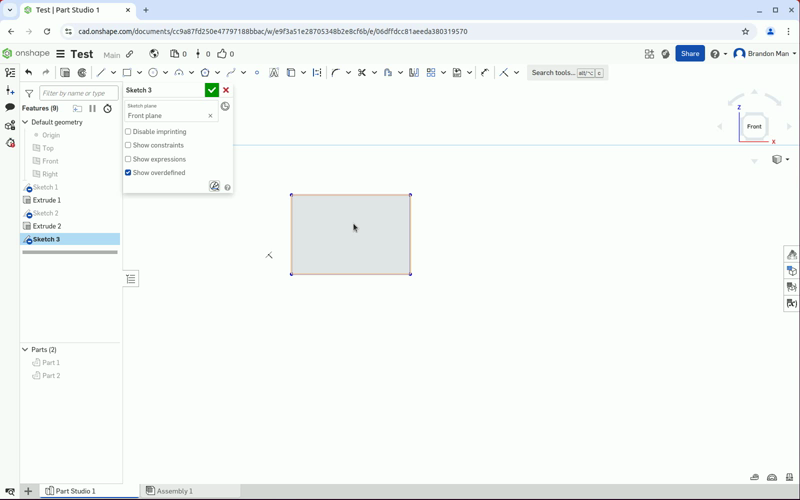
scroll(-6)
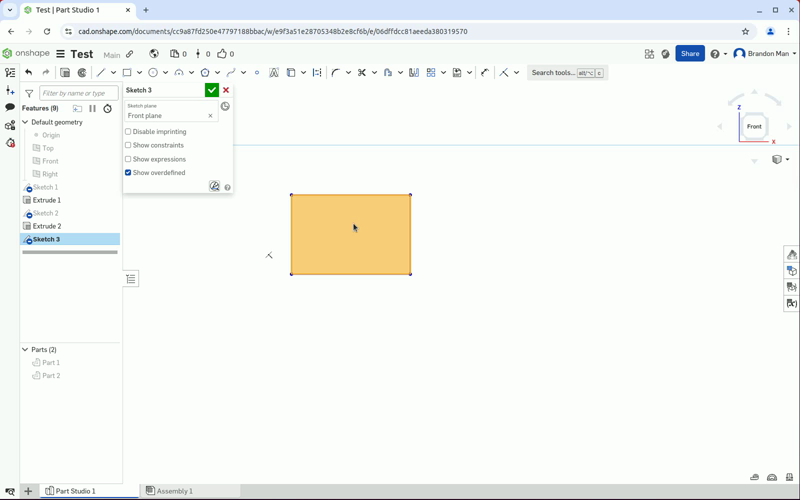
scroll(-6)
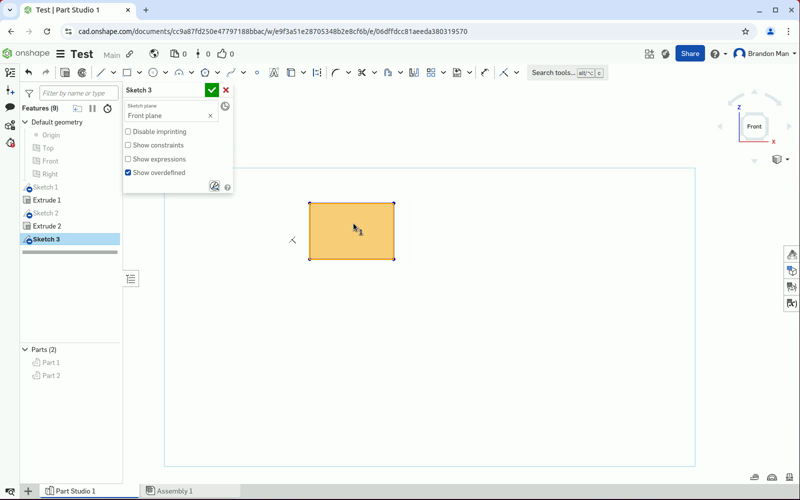
scroll(-6)
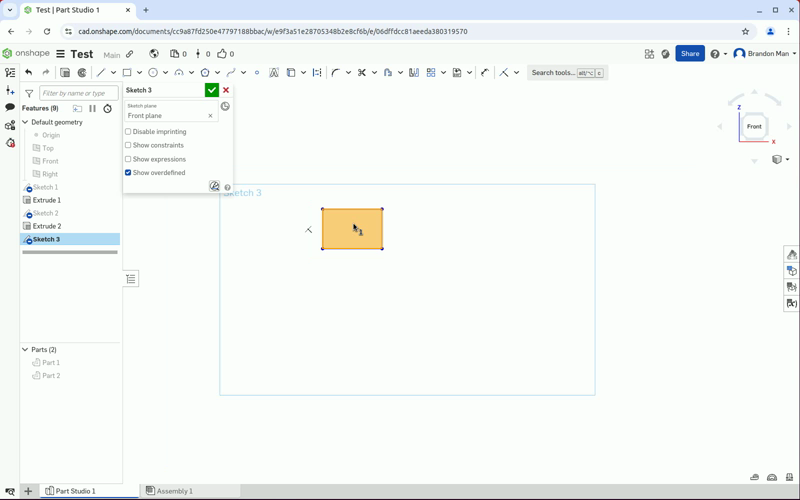
scroll(-6)
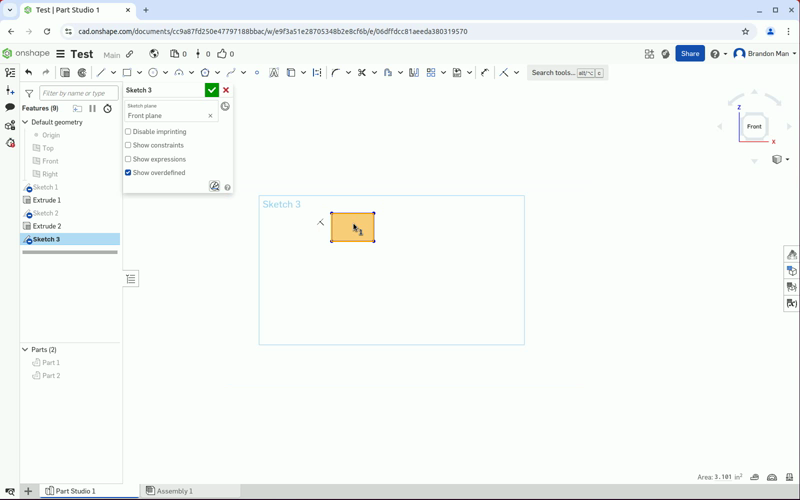
scroll(-6)
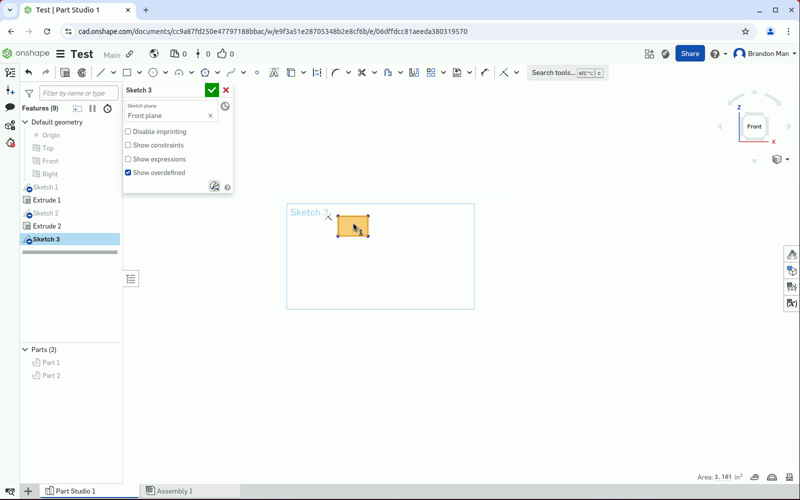
scroll(-6)
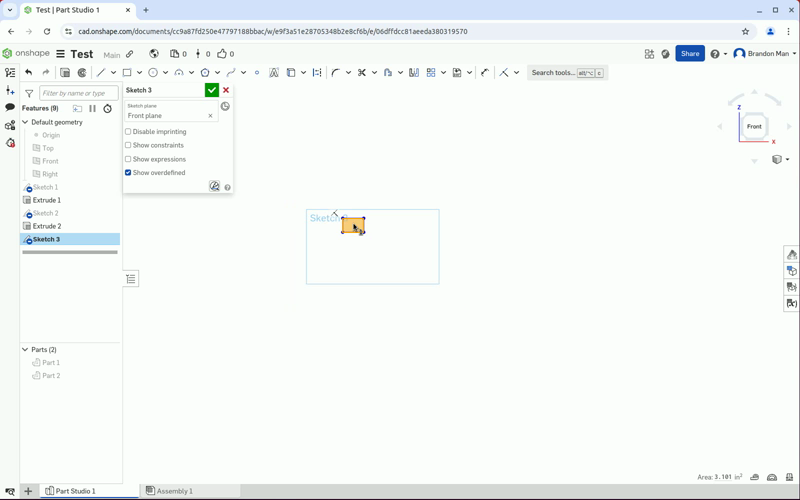
scroll(-6)
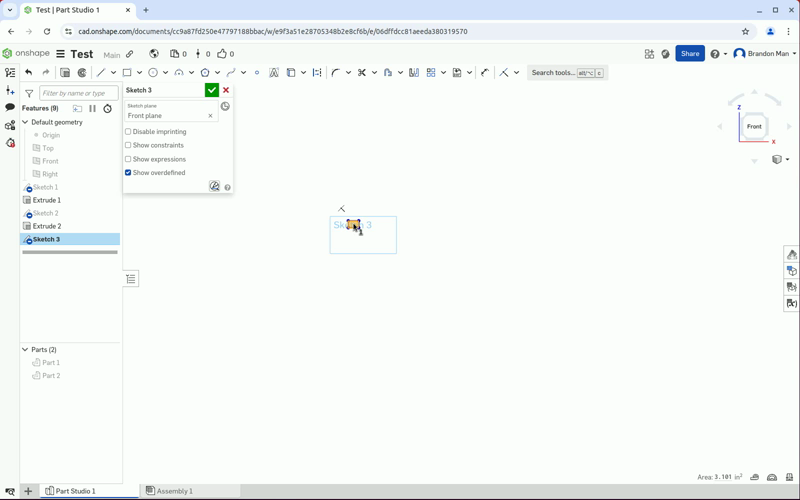
mouse_move(73, 352)
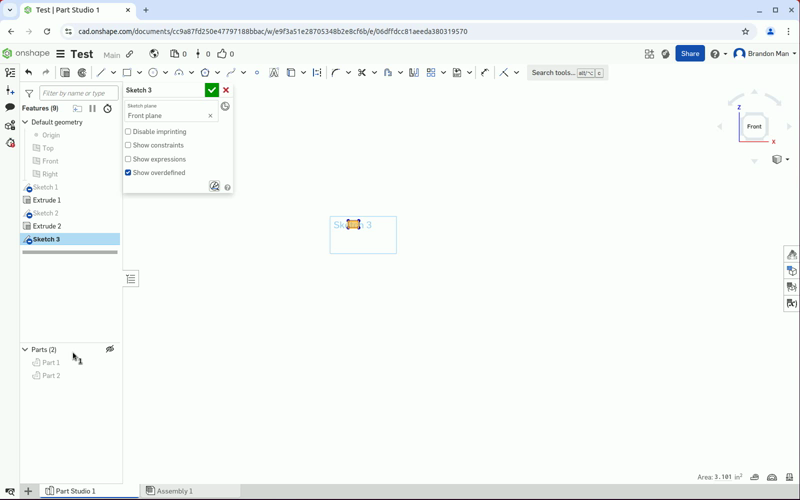
key(shift+y)
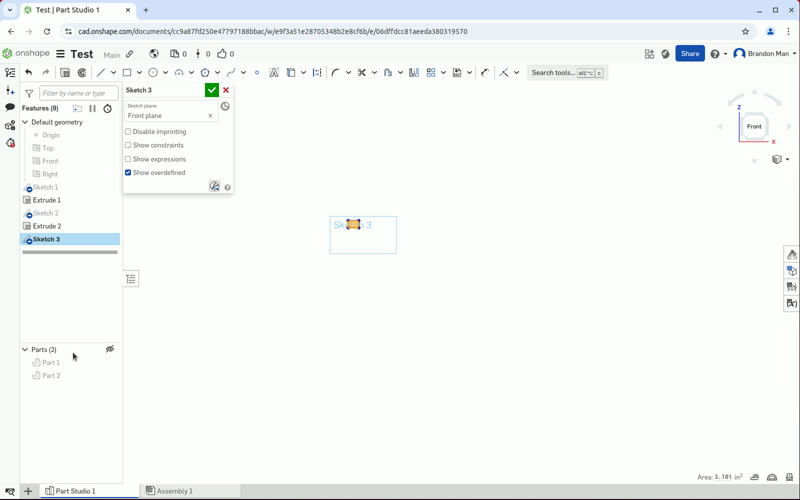
key(shift+e)
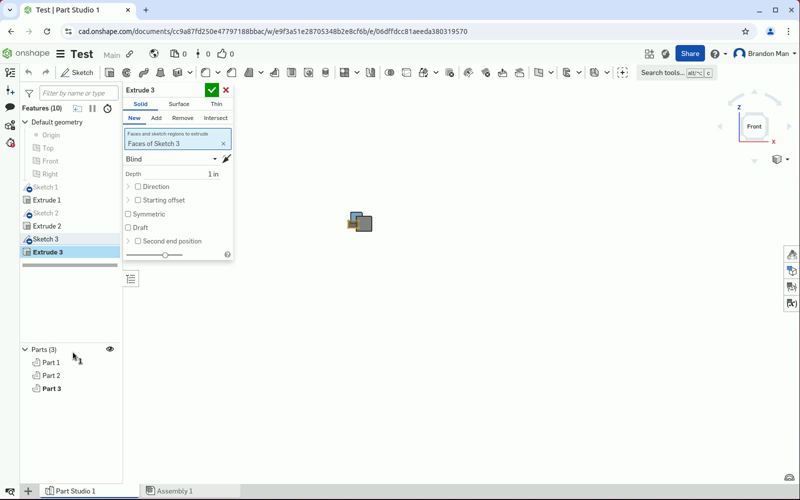
mouse_move(143, 106)
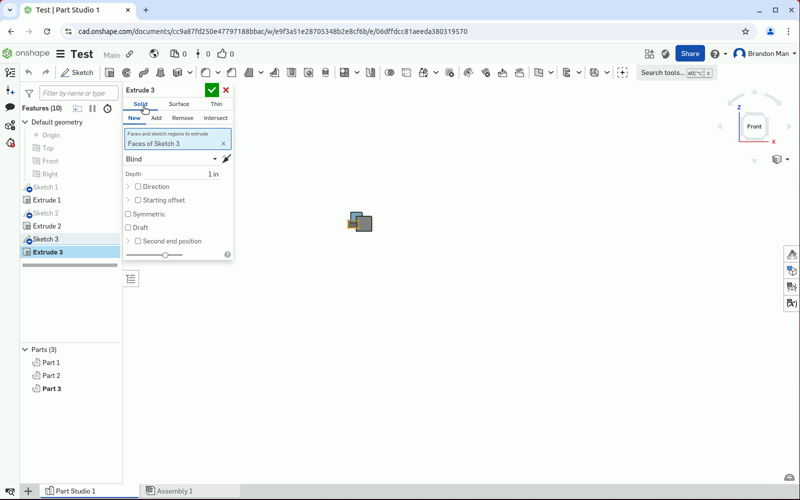
click(143, 106)
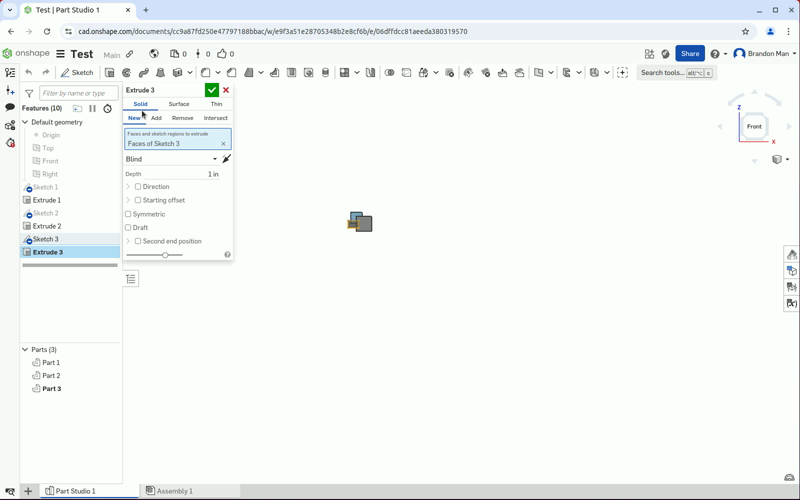
mouse_move(137, 120)
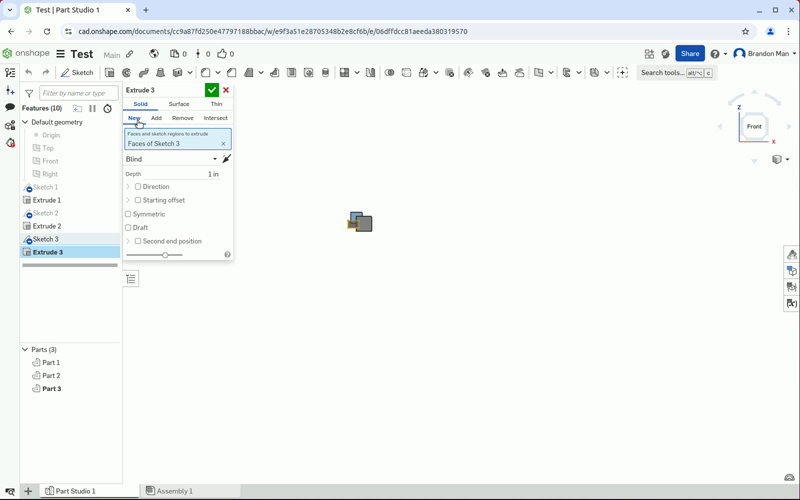
click(137, 120)
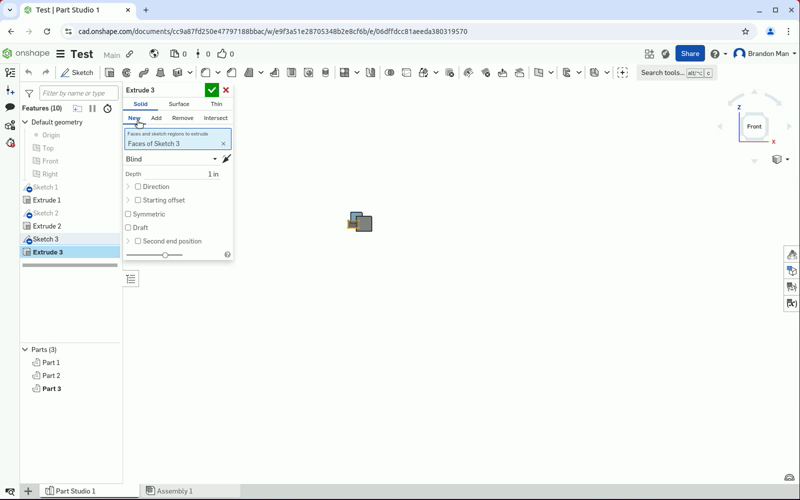
key(tab, 4)
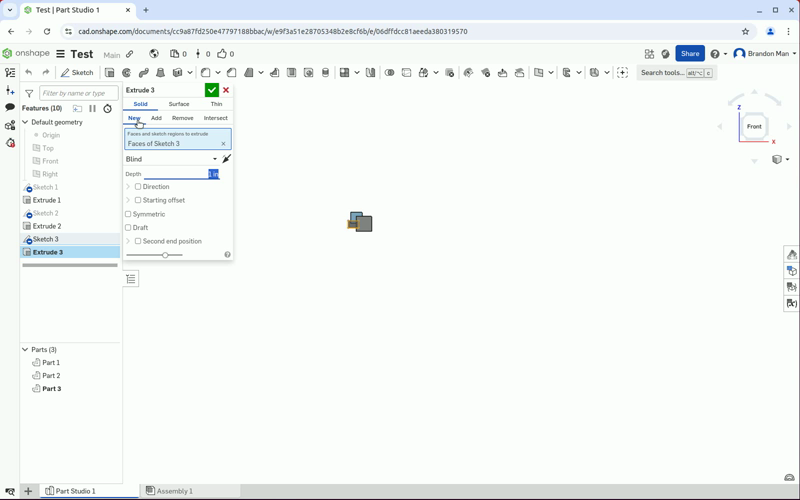
text(1.444)
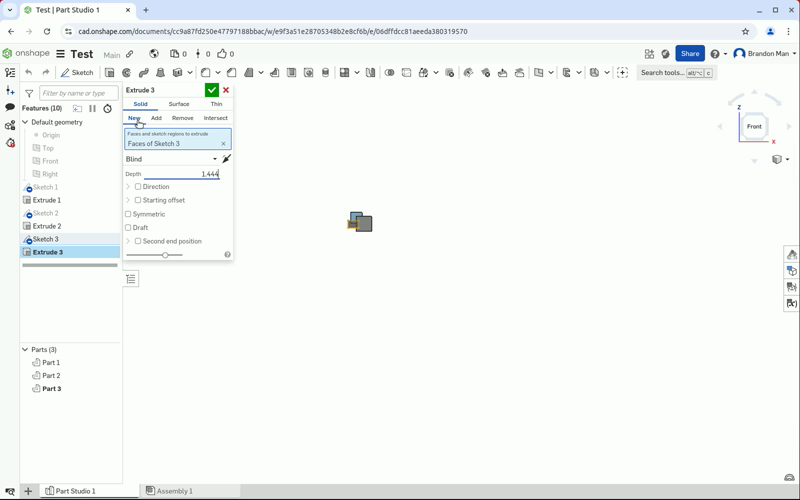
key(enter)
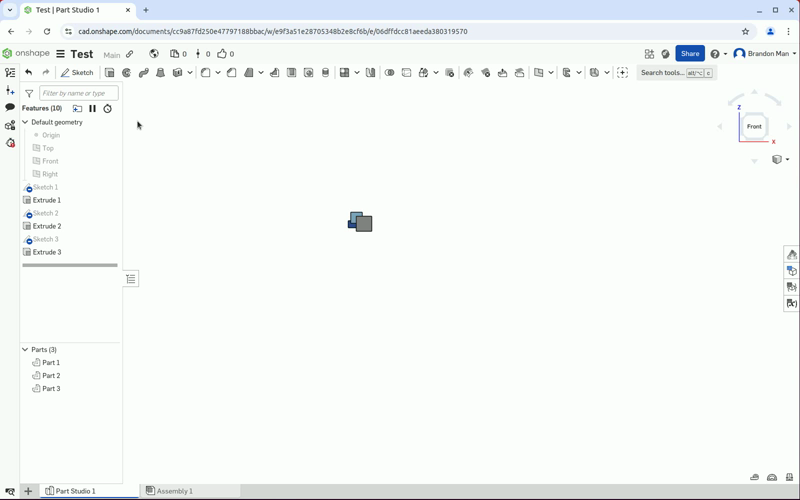
key(shift+h)
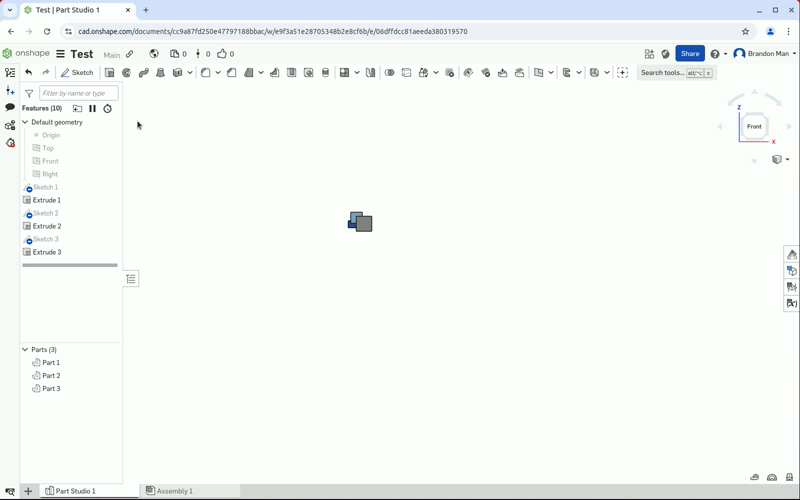
key(shift+h)
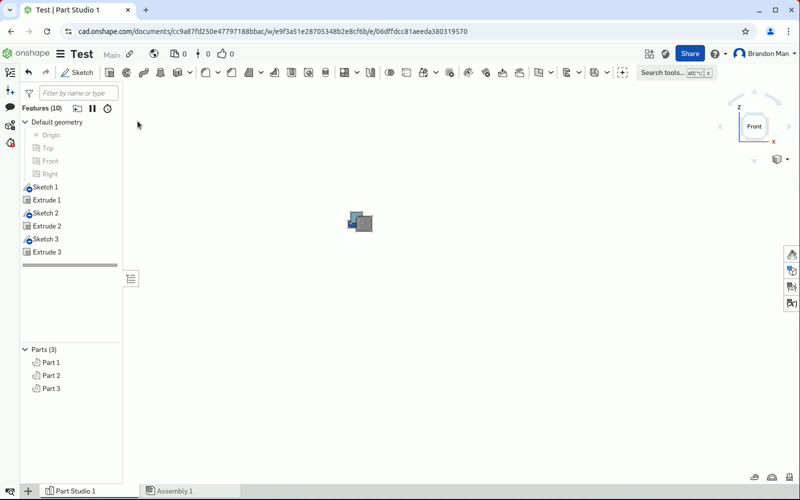
key(shift+7)
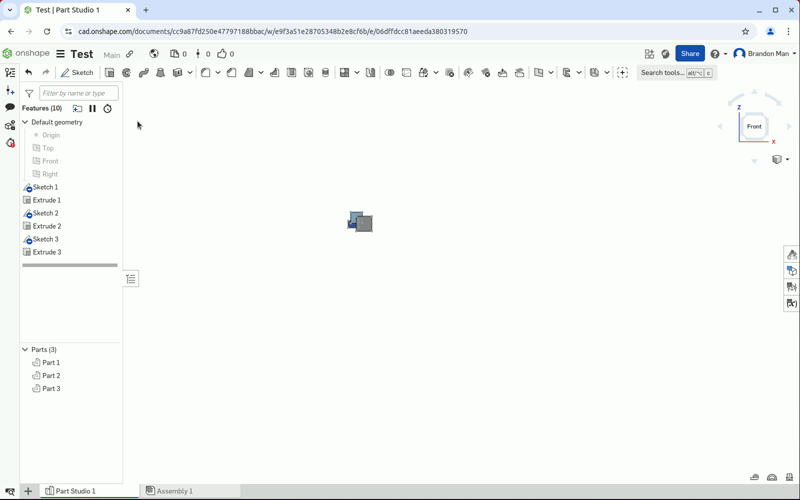
key(left, 2)
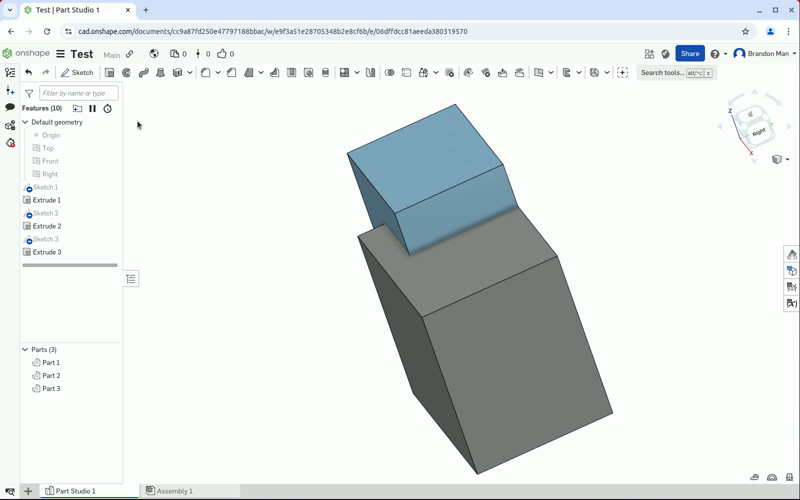
key(down, 2)
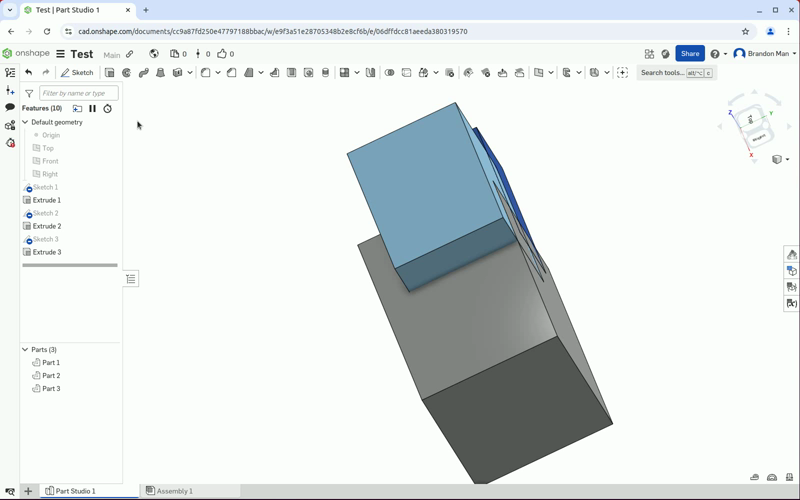
key(up, 2)
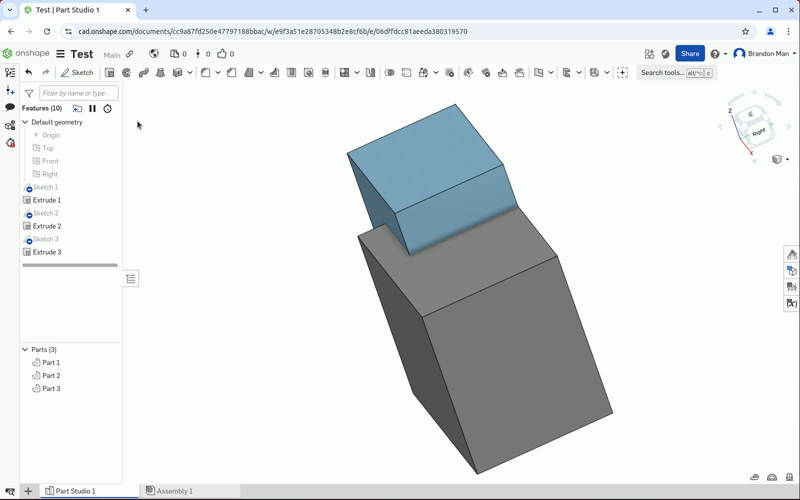
key(right, 2)
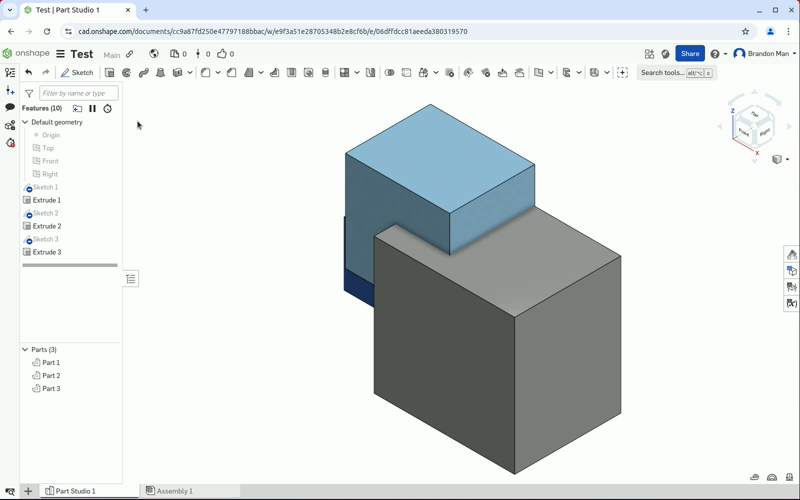
mouse_move(73, 189)
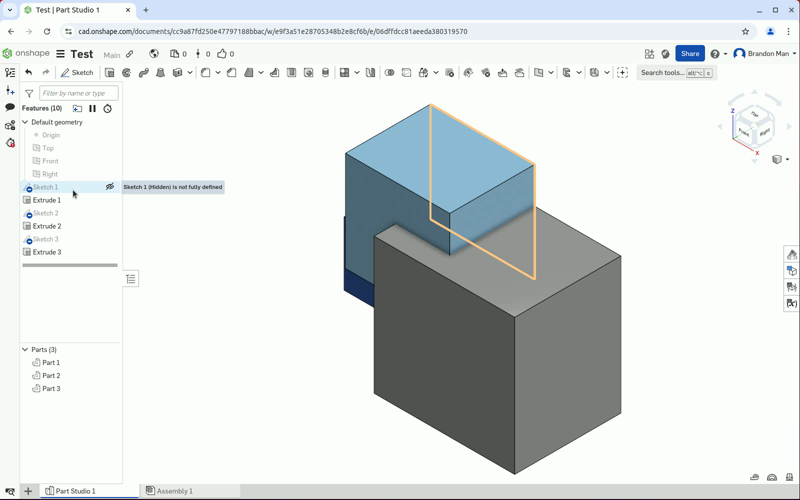
click(73, 189)